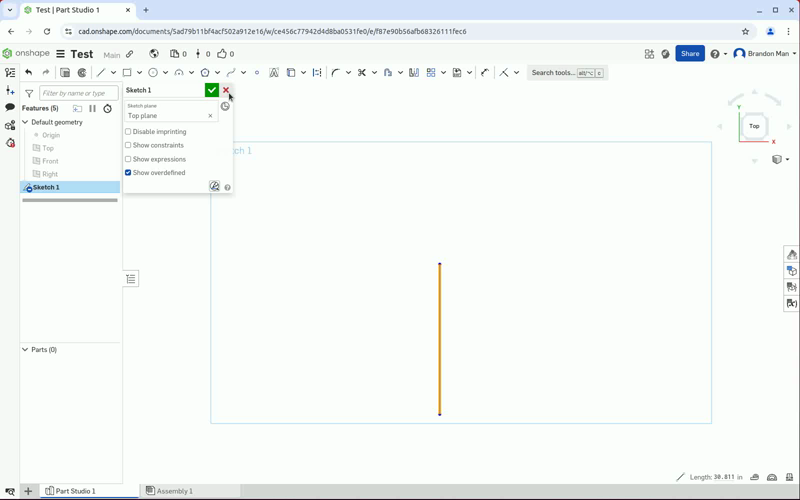
key(shift+h)
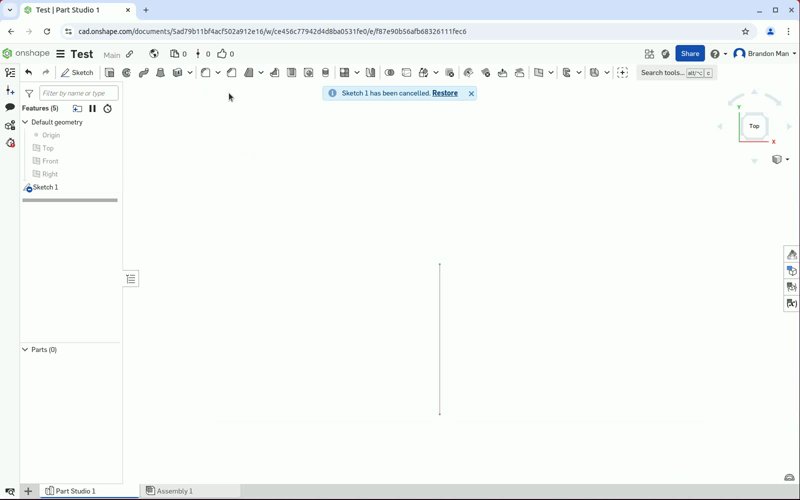
key(shift+s)
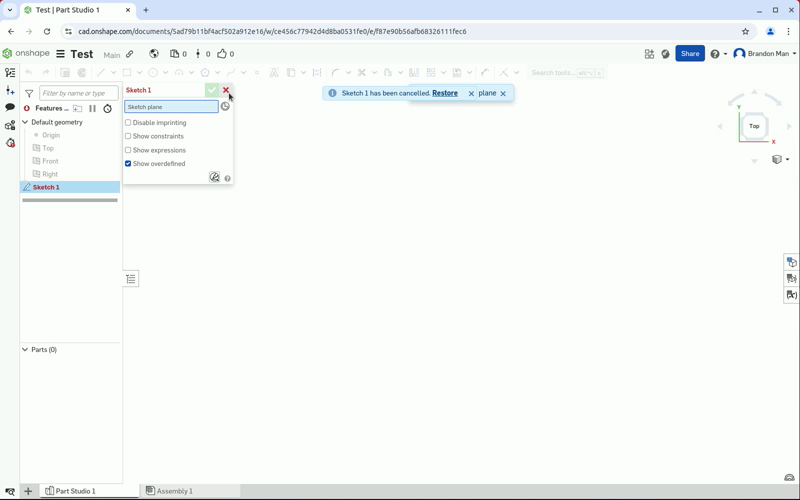
mouse_move(73, 150)
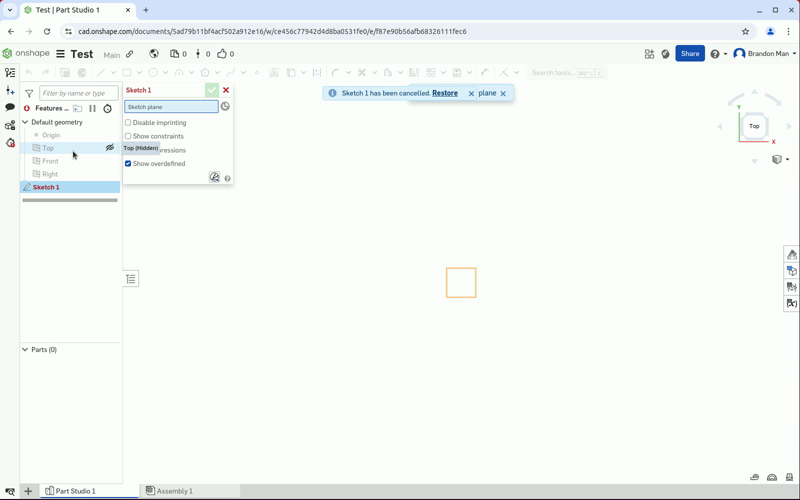
click(73, 150)
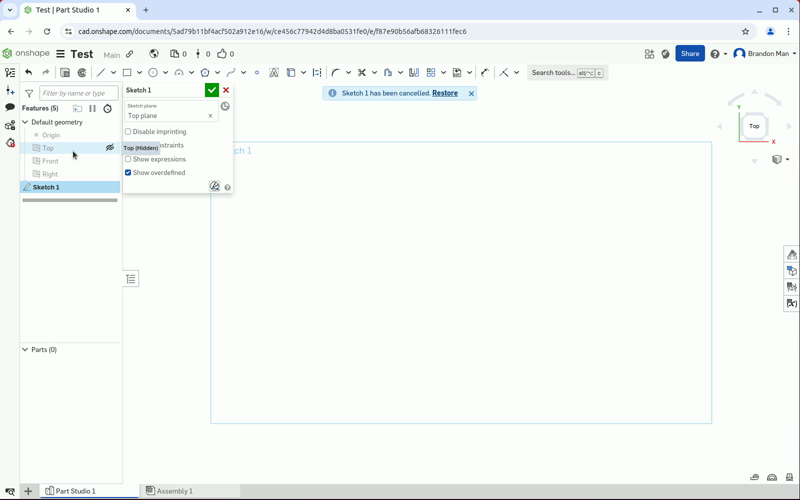
mouse_move(73, 352)
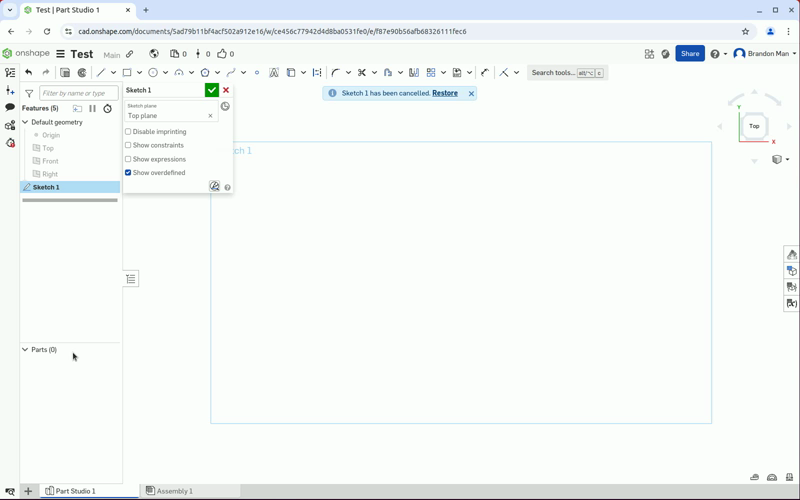
key(y)
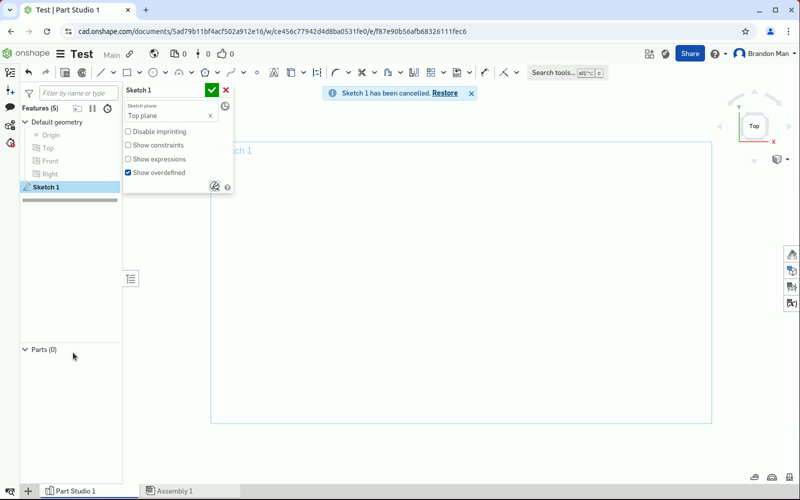
key(l)
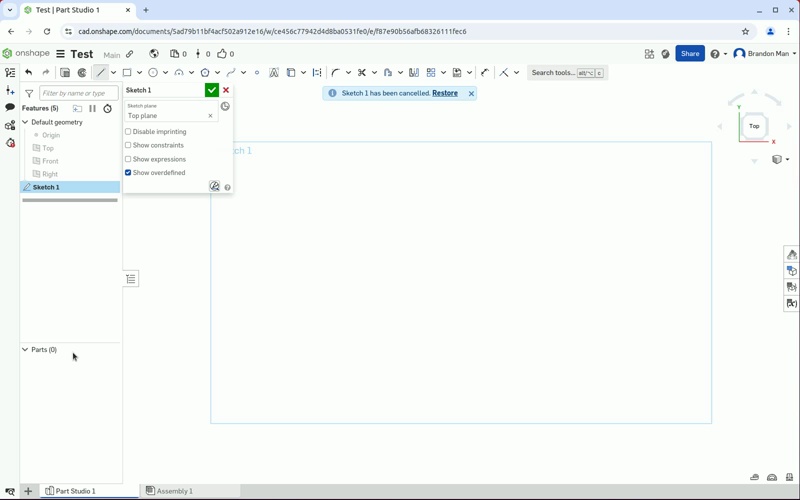
key_down(shift)
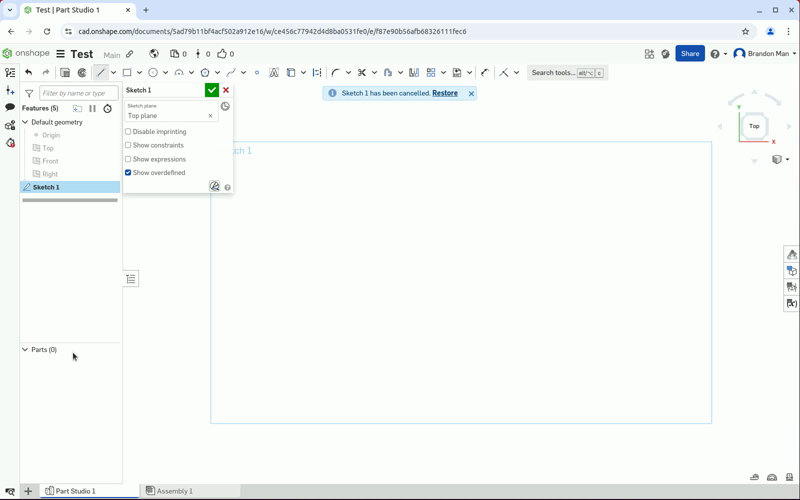
mouse_move(348, 320)
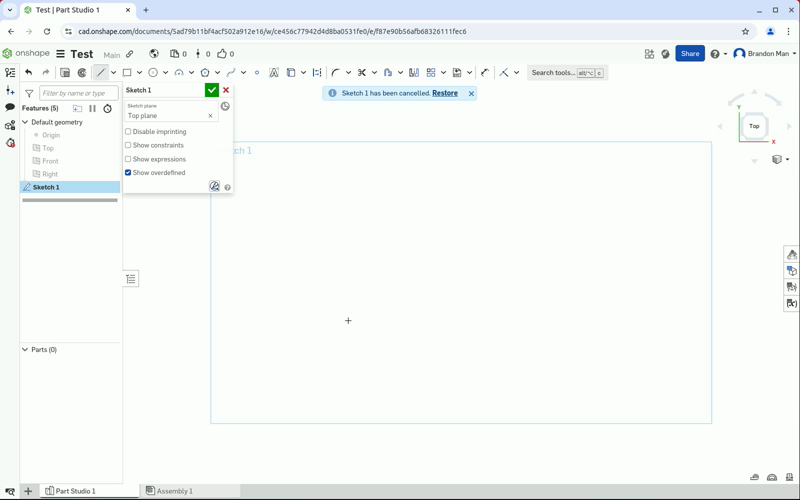
click(348, 320)
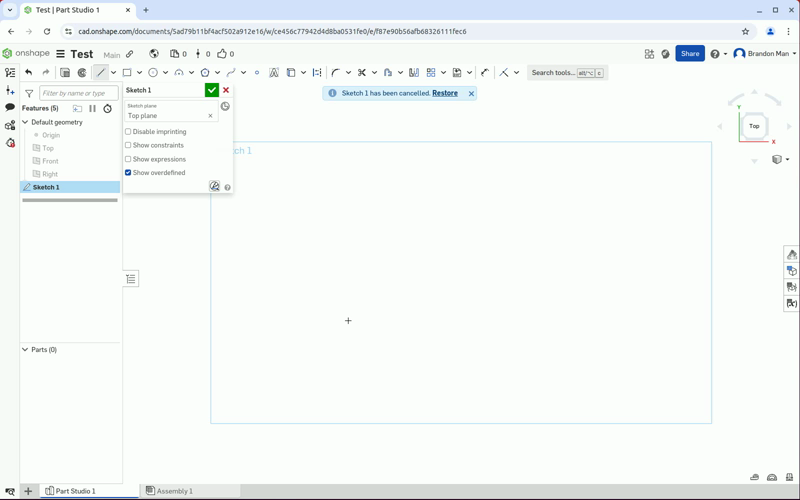
key_up(shift)
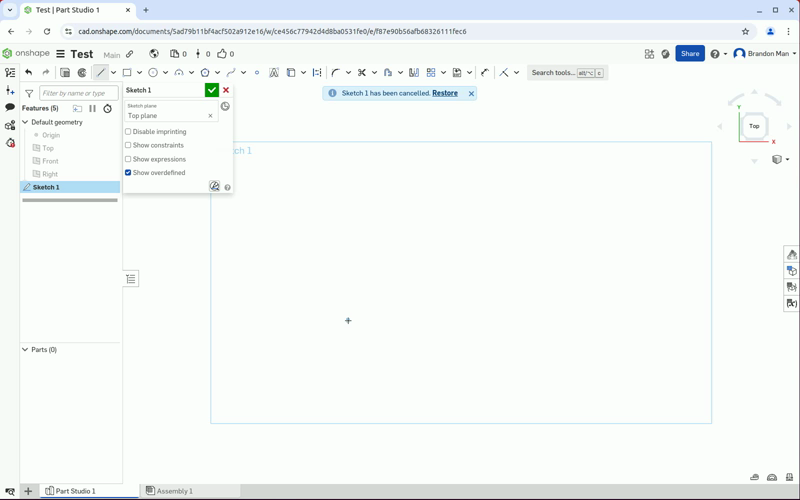
key_down(shift)
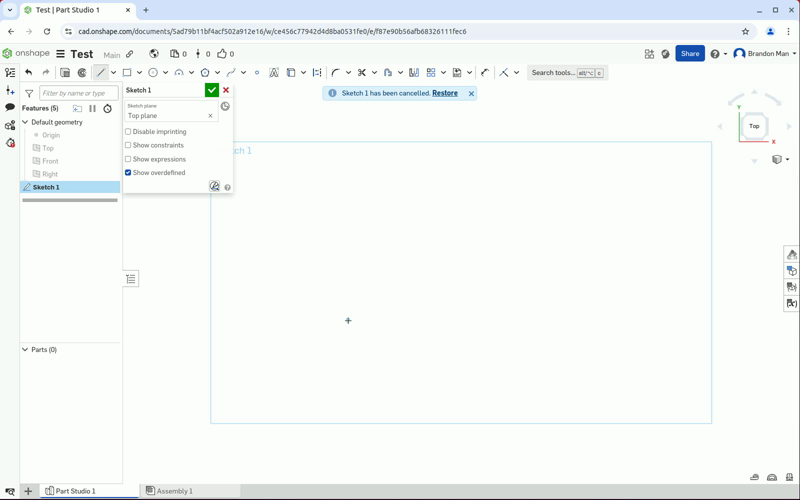
mouse_move(572, 320)
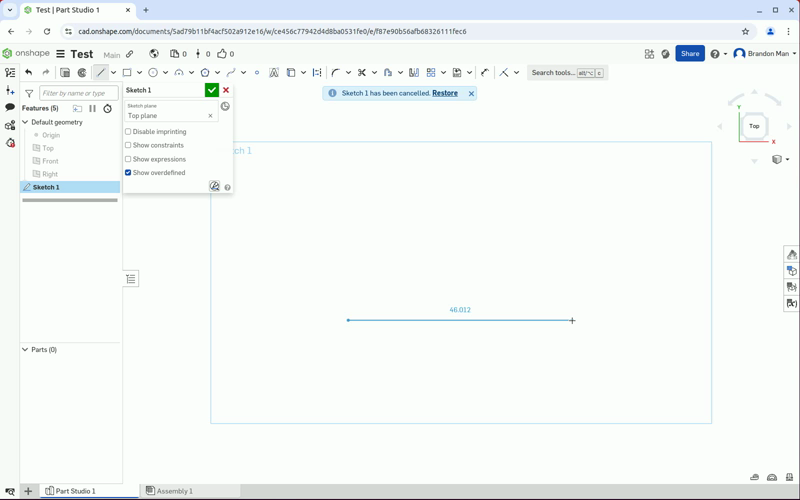
click(572, 320)
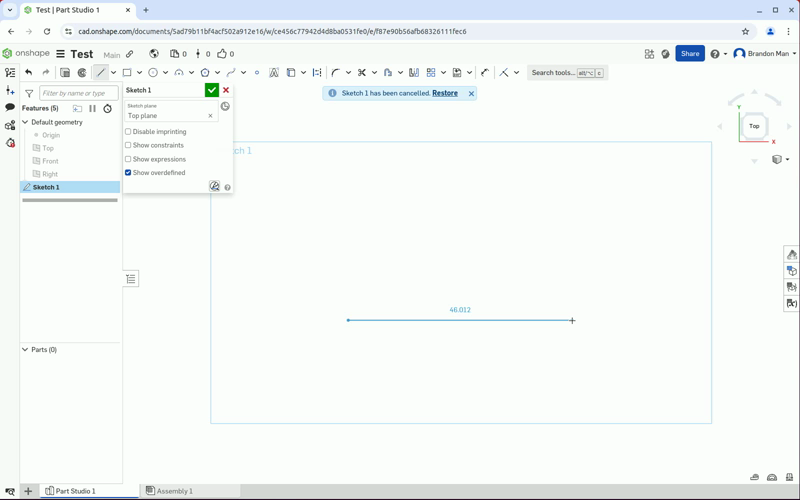
key_up(shift)
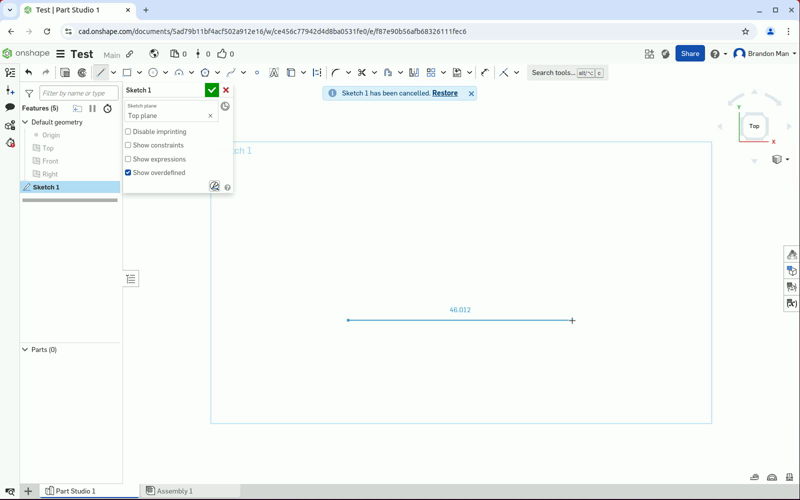
key_down(shift)
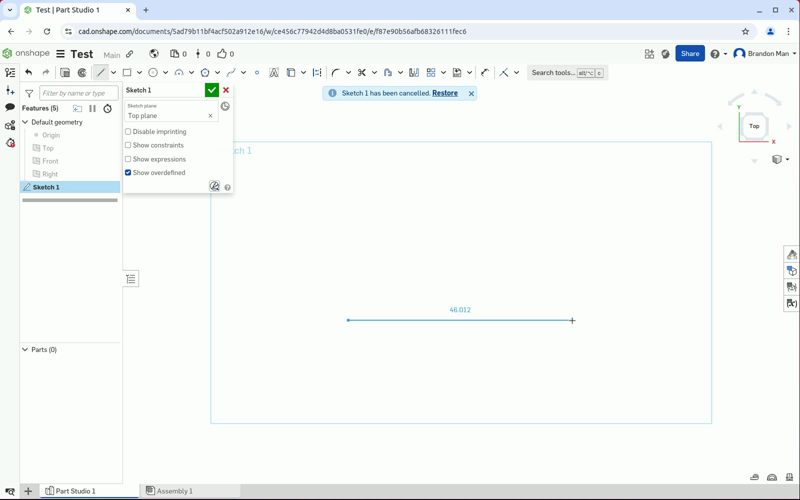
mouse_move(572, 245)
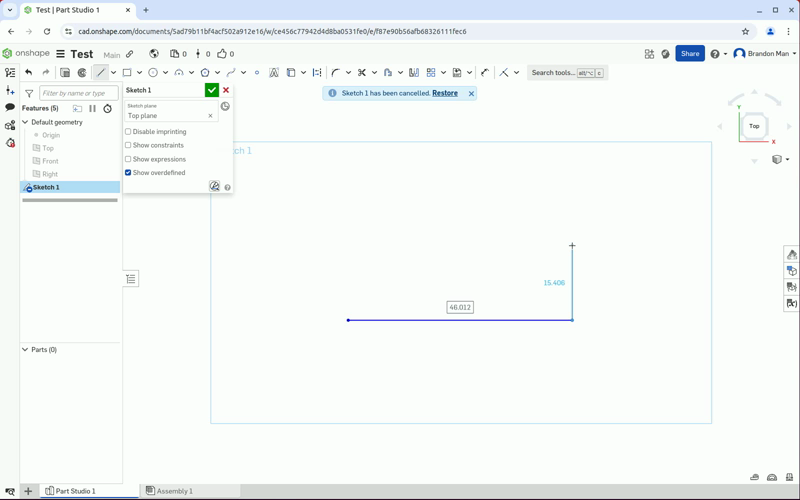
click(572, 245)
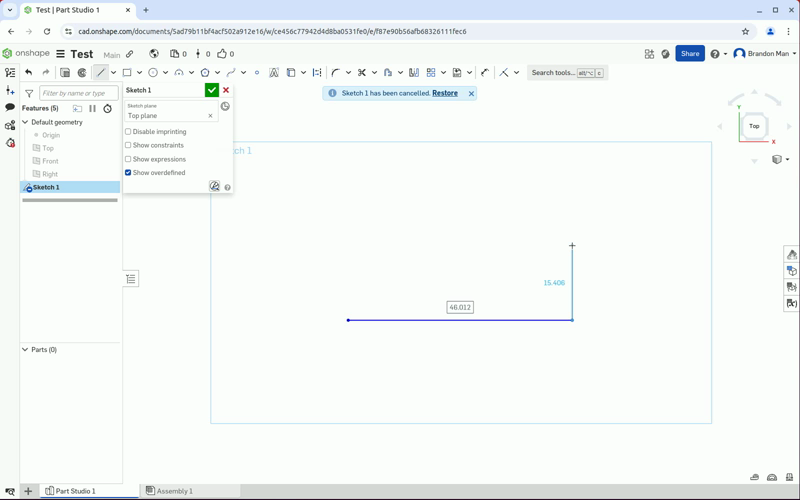
key_up(shift)
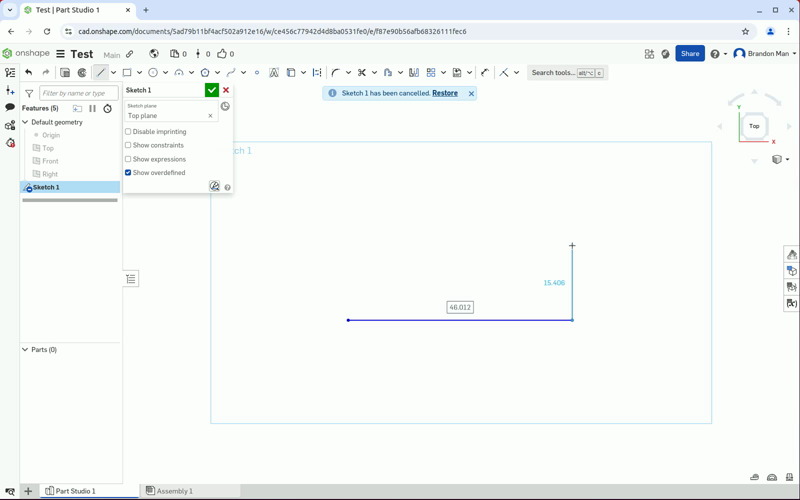
key_down(shift)
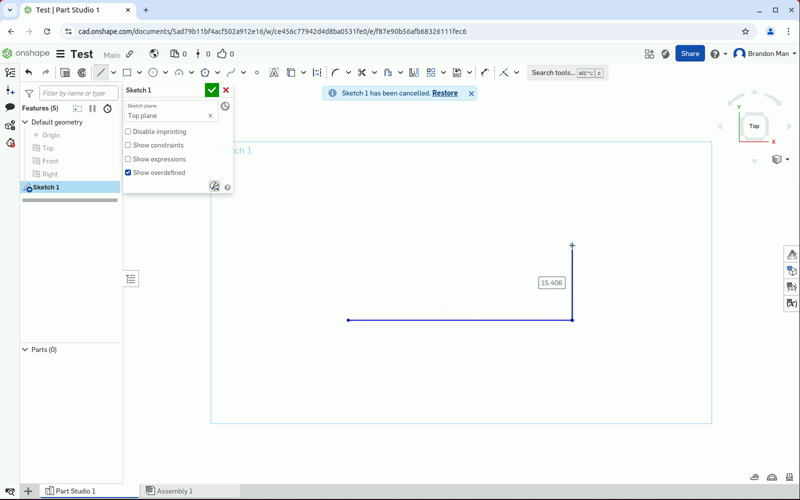
mouse_move(348, 245)
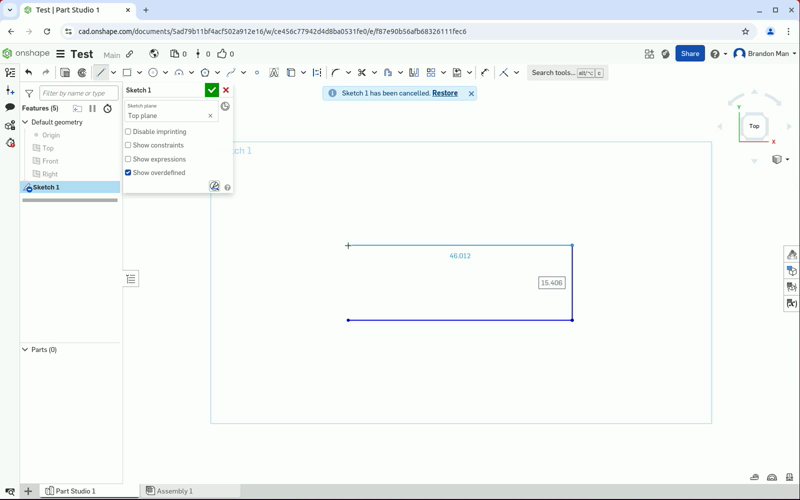
click(348, 245)
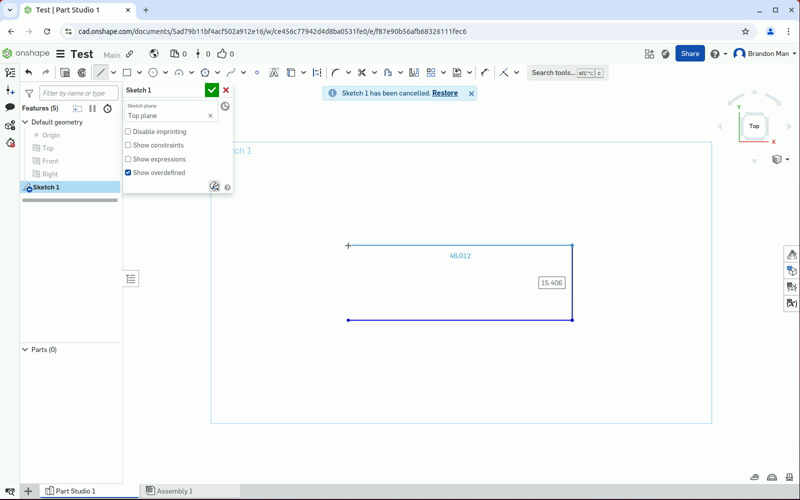
key_up(shift)
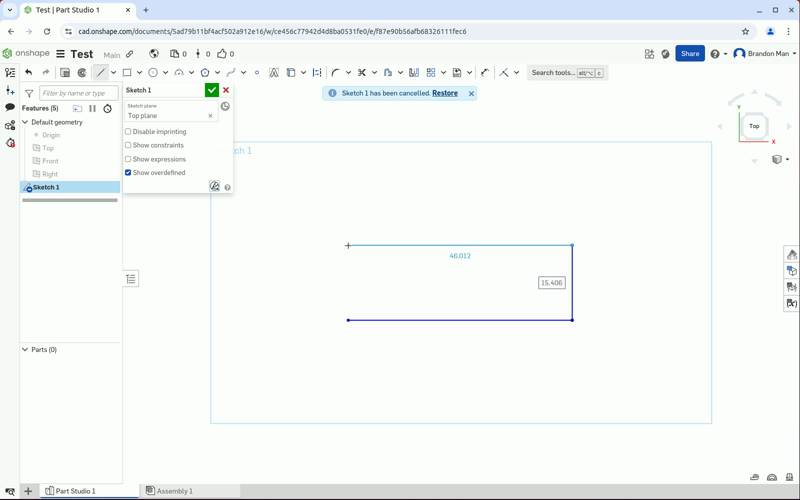
key_down(shift)
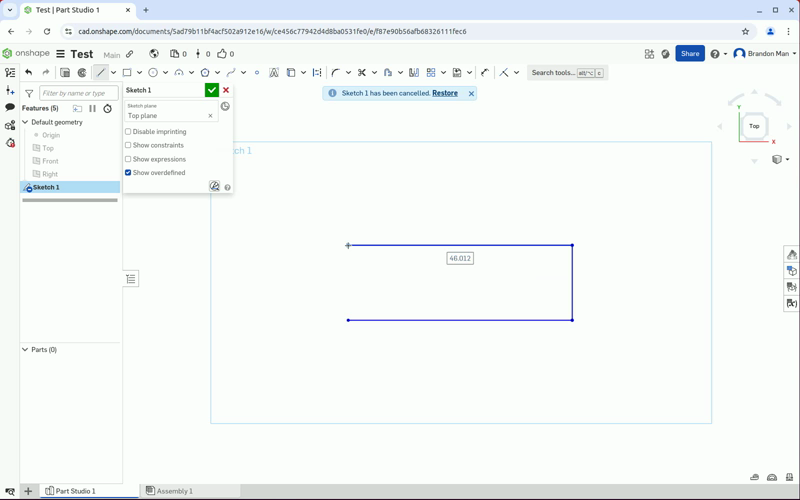
mouse_move(348, 320)
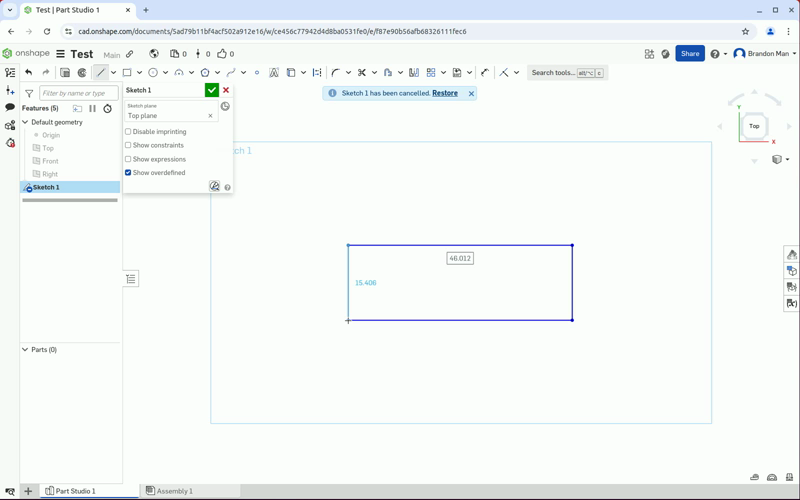
key_up(shift)
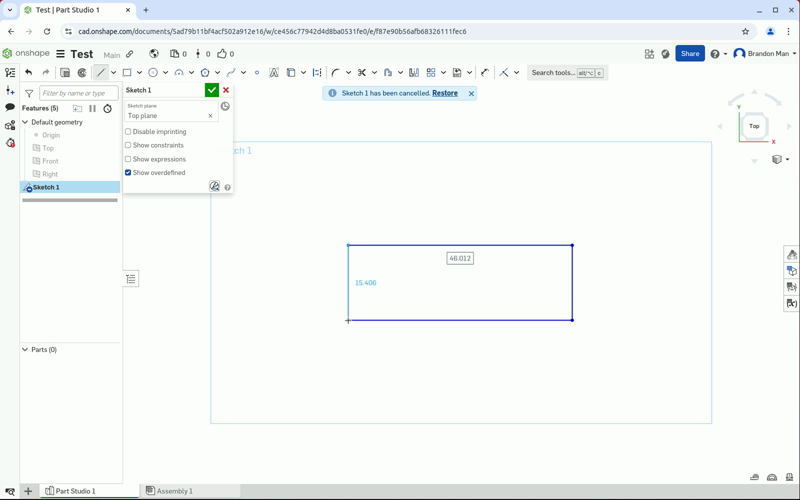
click(348, 320)
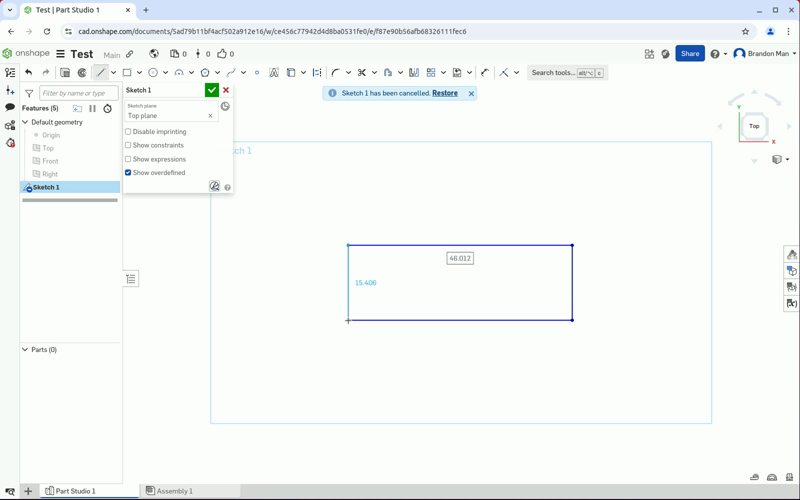
key(esc)
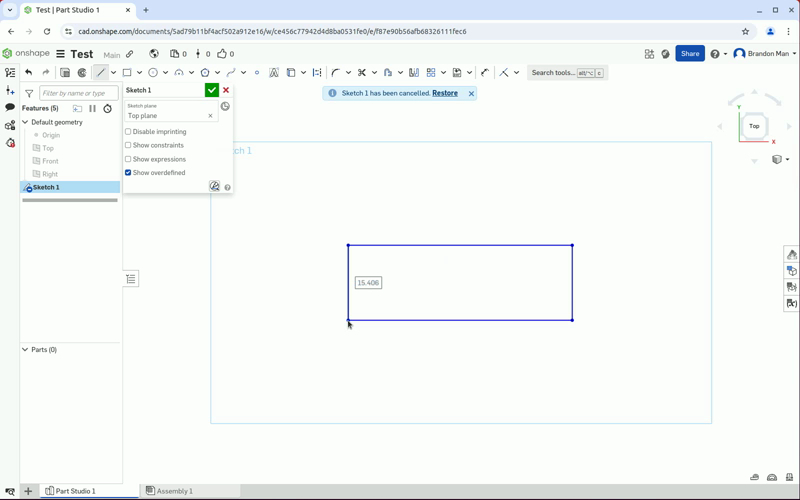
key(c)
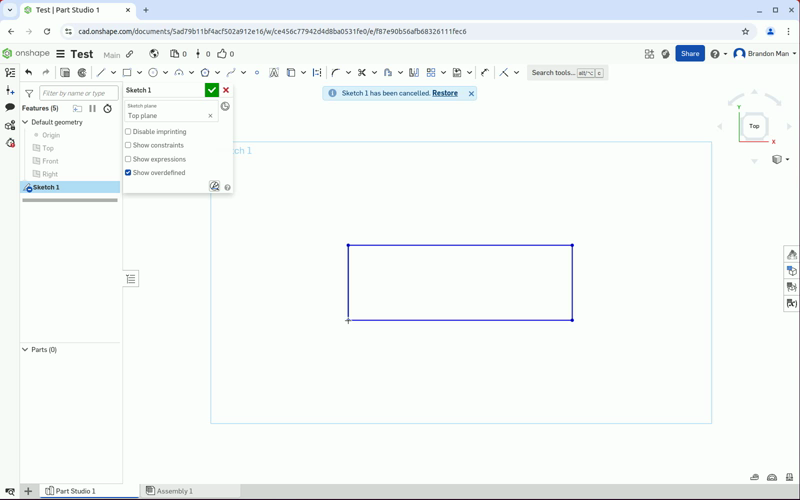
key_down(shift)
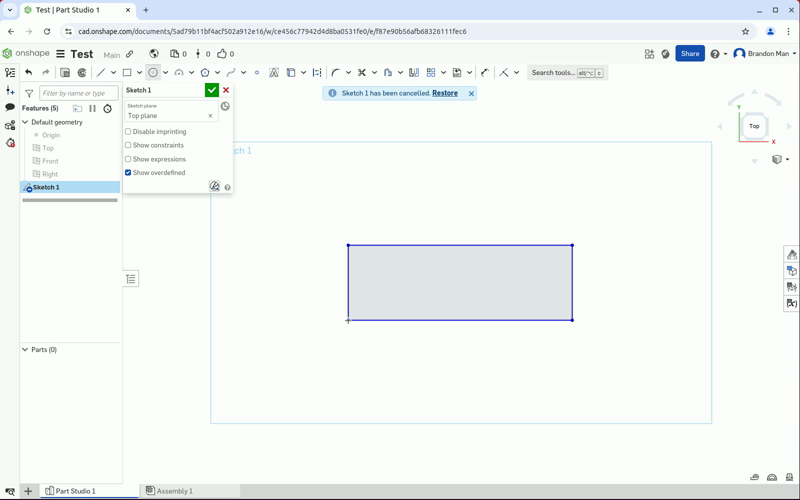
mouse_move(388, 282)
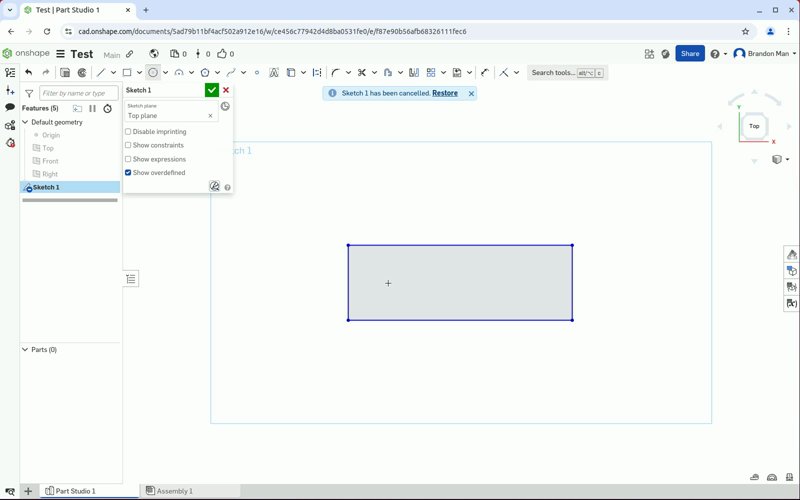
click(388, 282)
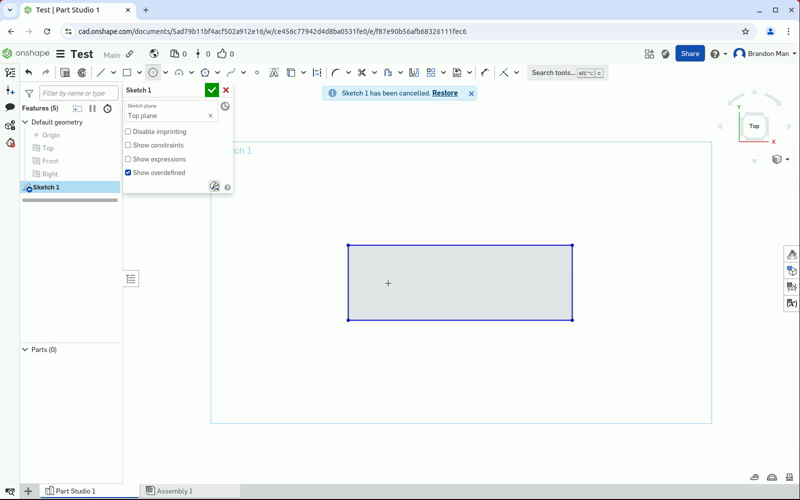
key_up(shift)
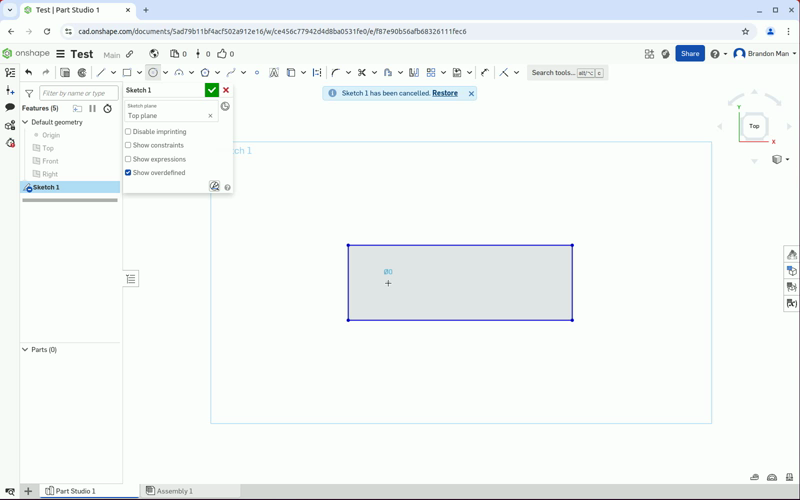
mouse_move(407, 282)
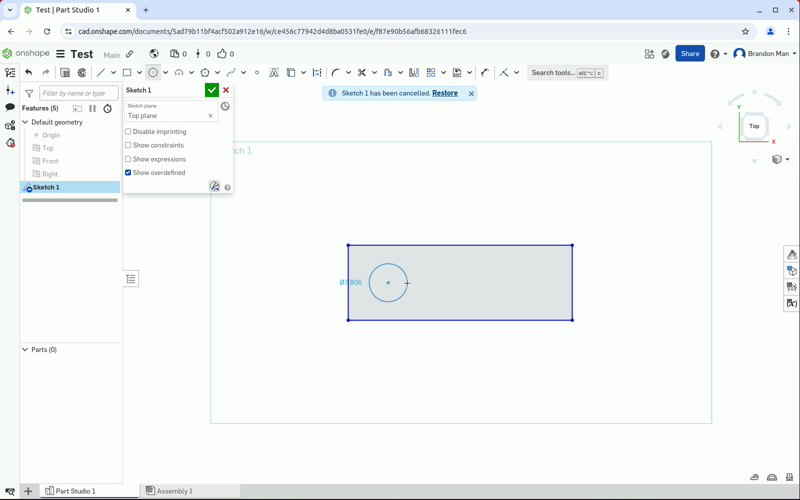
click(407, 282)
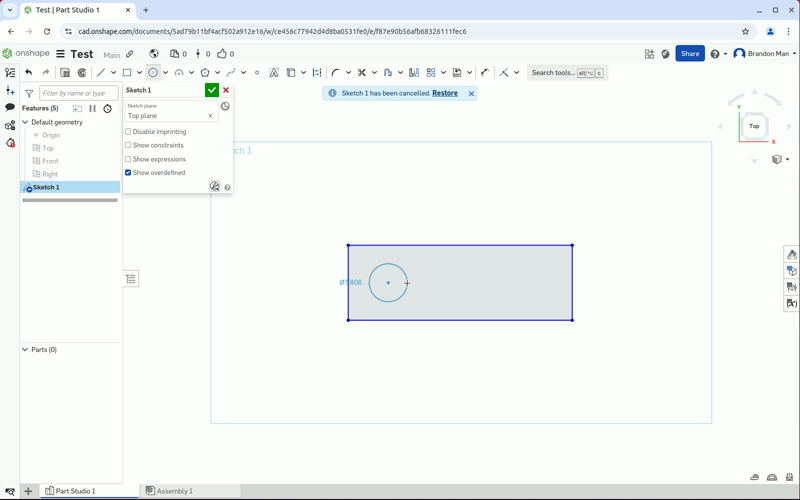
key(esc)
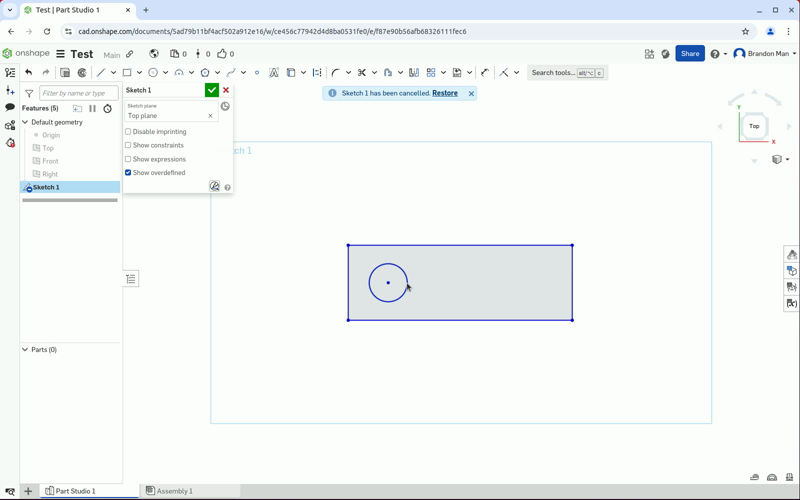
key(c)
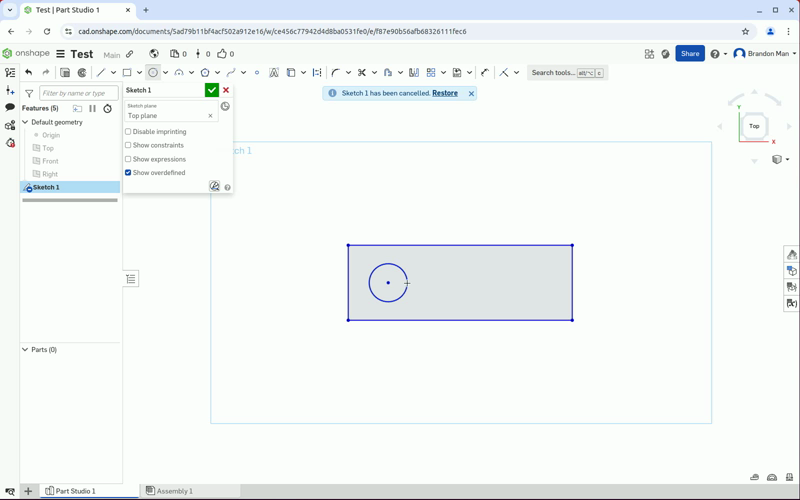
key_down(shift)
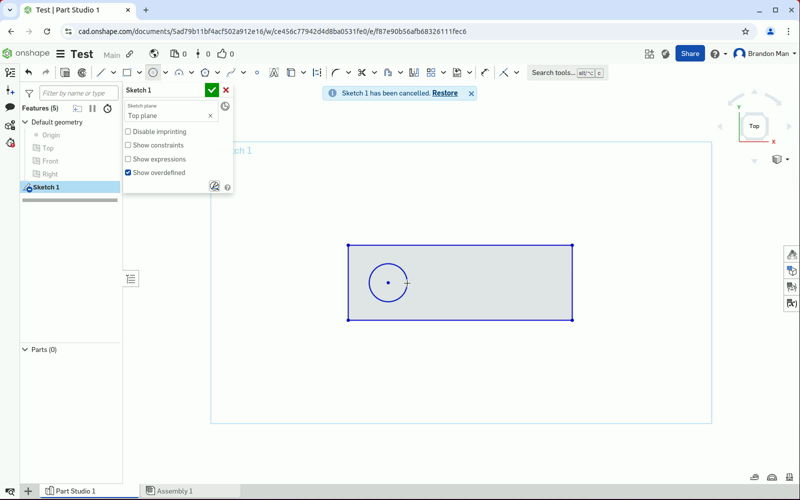
mouse_move(532, 282)
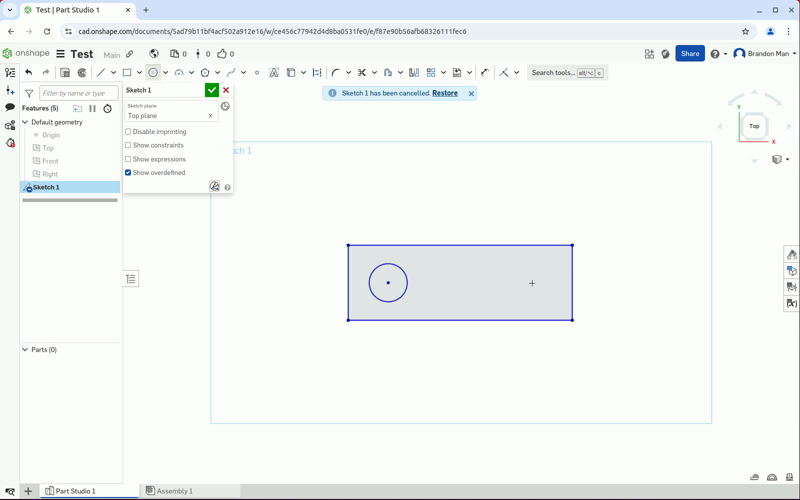
click(532, 282)
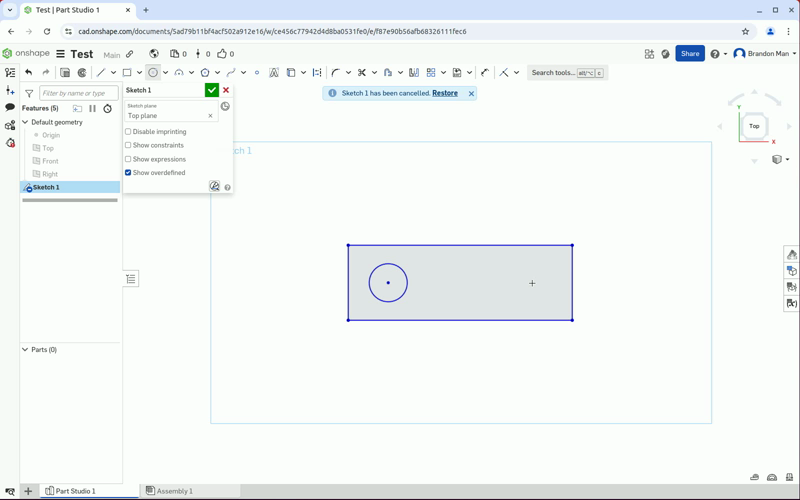
key_up(shift)
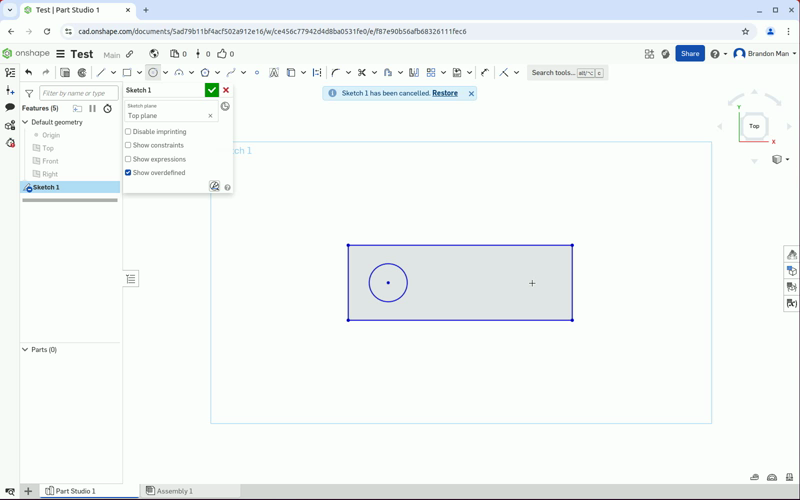
mouse_move(551, 282)
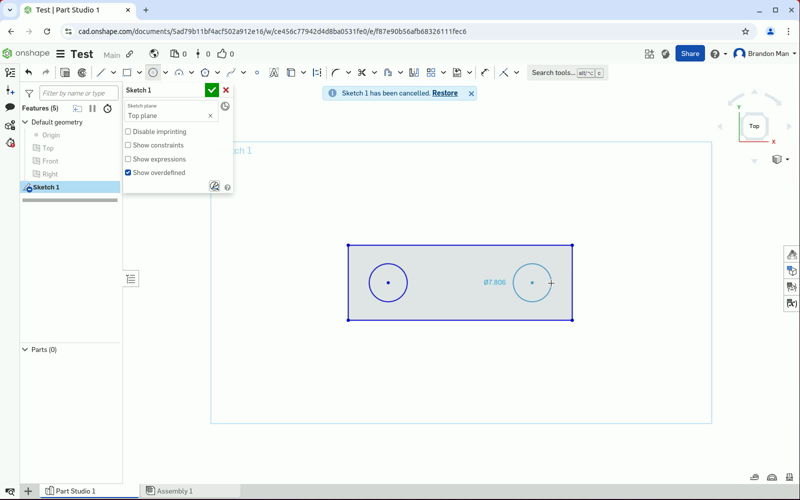
click(551, 282)
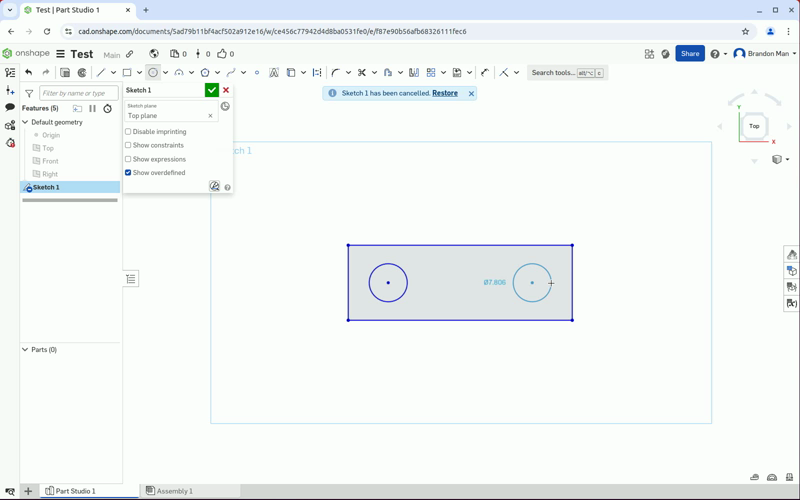
key(esc)
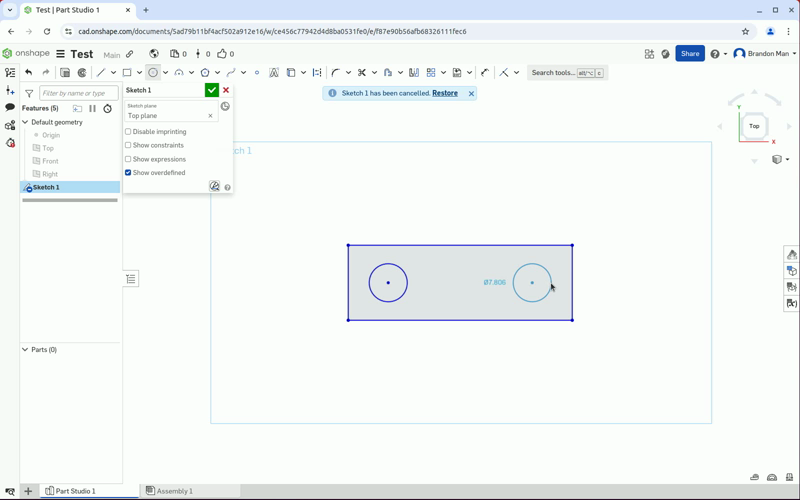
mouse_move(560, 279)
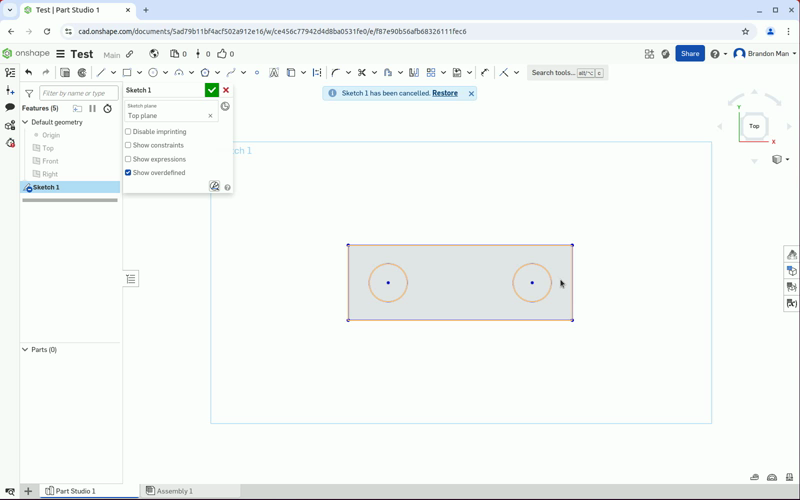
click(560, 279)
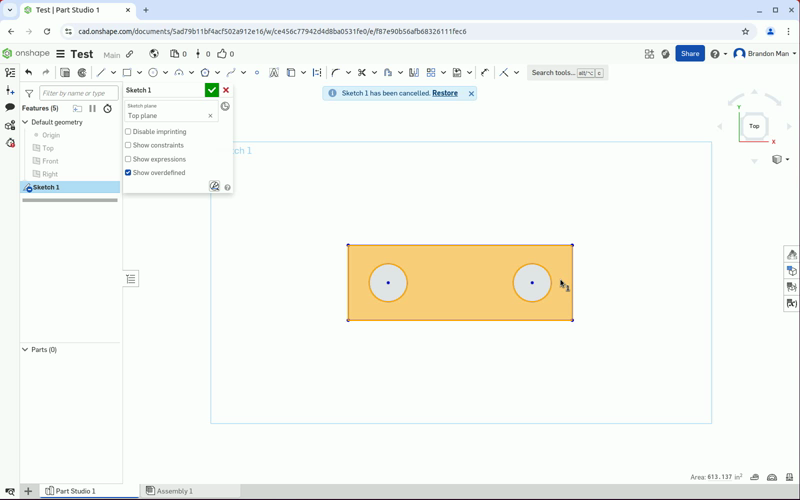
mouse_move(73, 352)
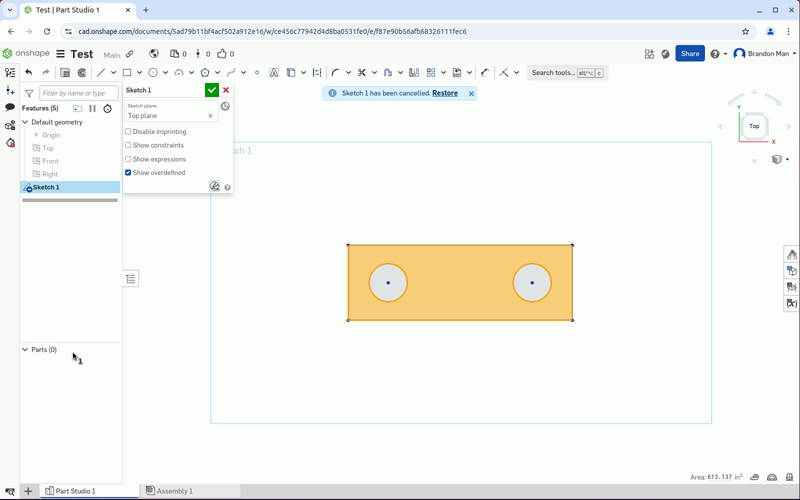
key(shift+y)
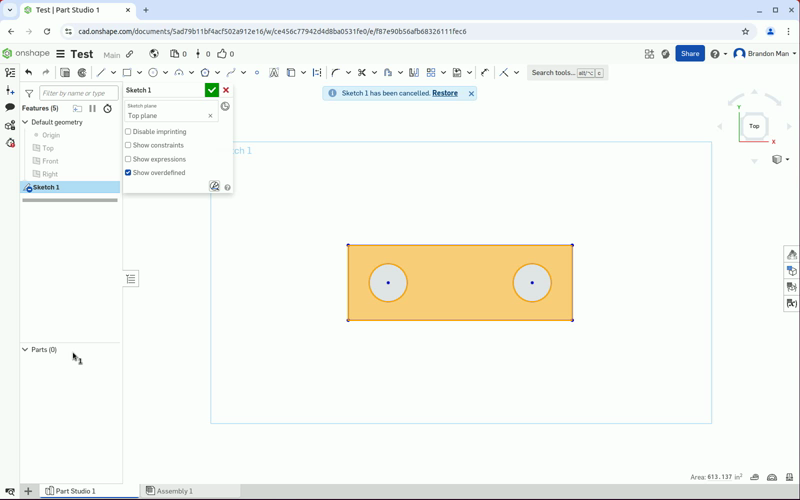
key(shift+e)
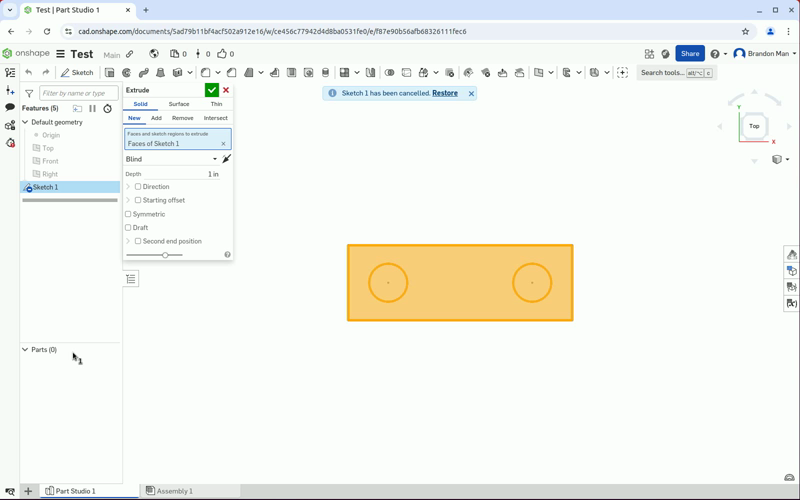
mouse_move(143, 106)
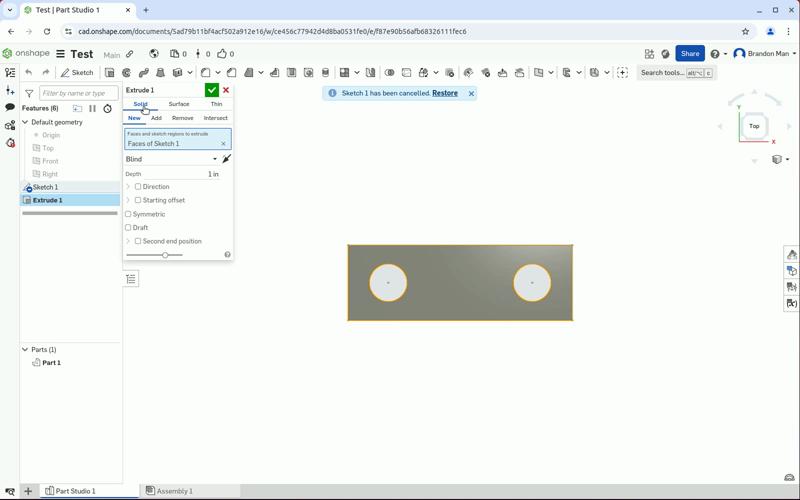
click(143, 106)
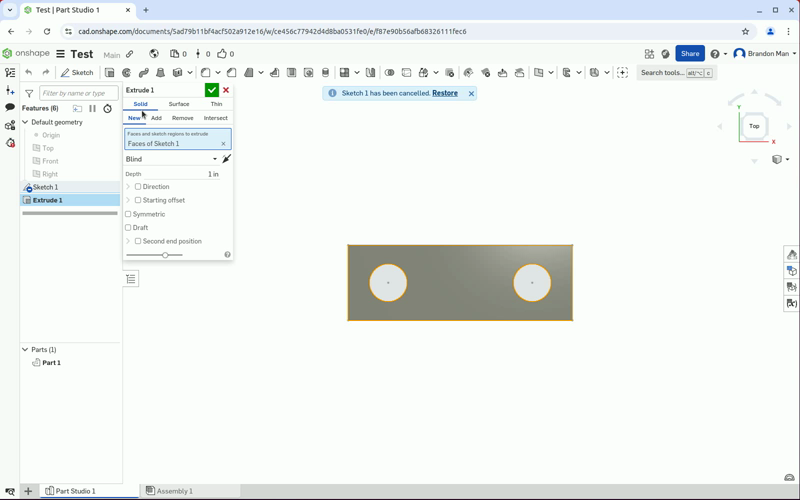
mouse_move(137, 120)
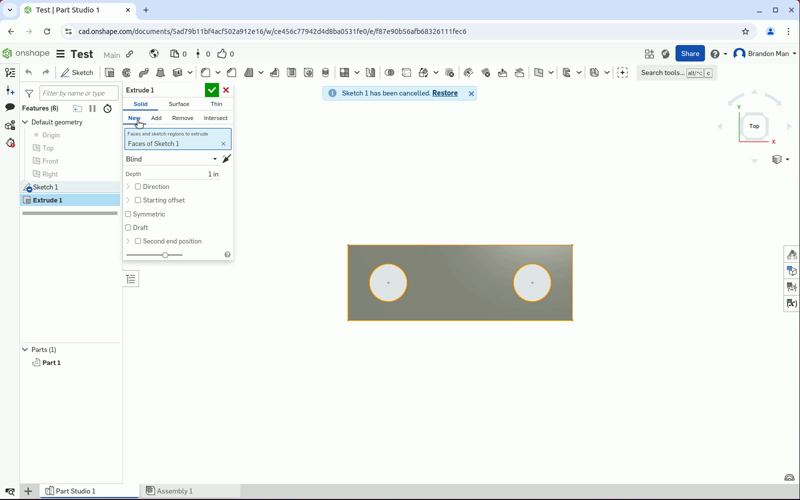
click(137, 120)
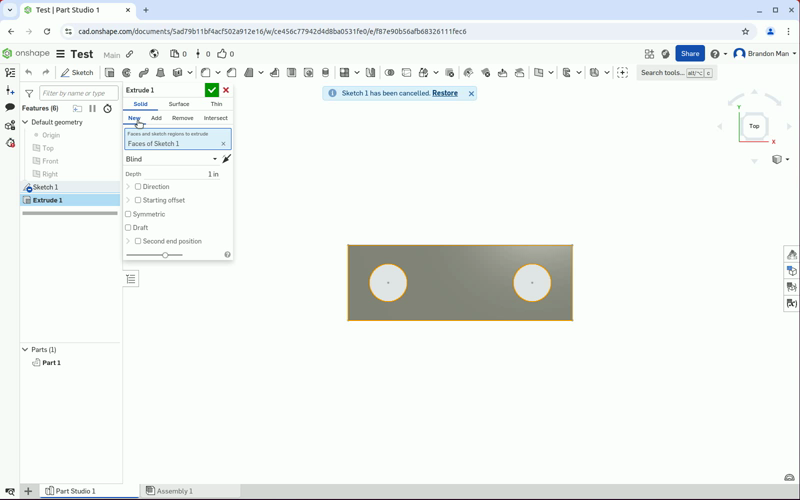
key(tab, 4)
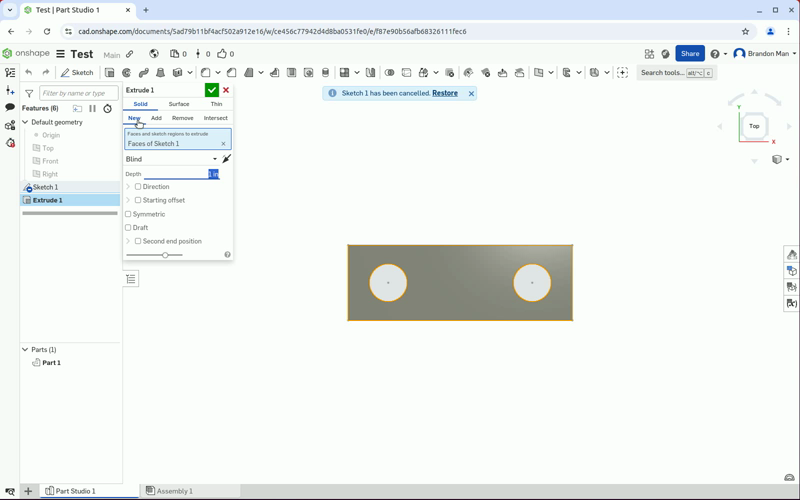
text(15.405)
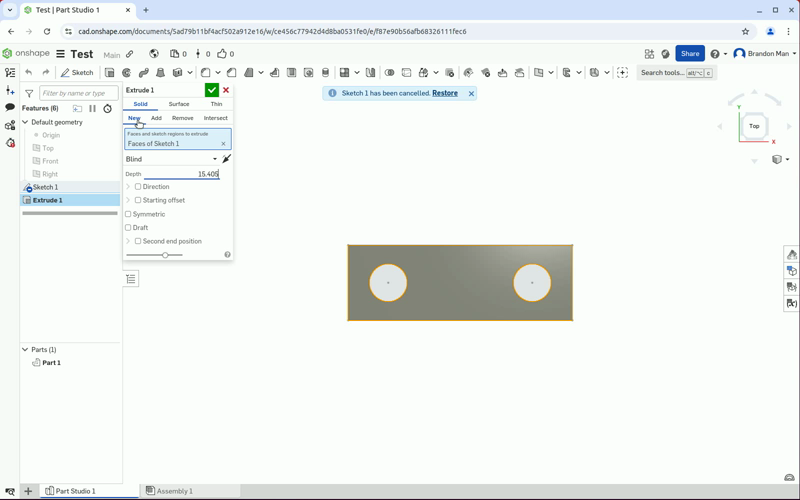
key(enter)
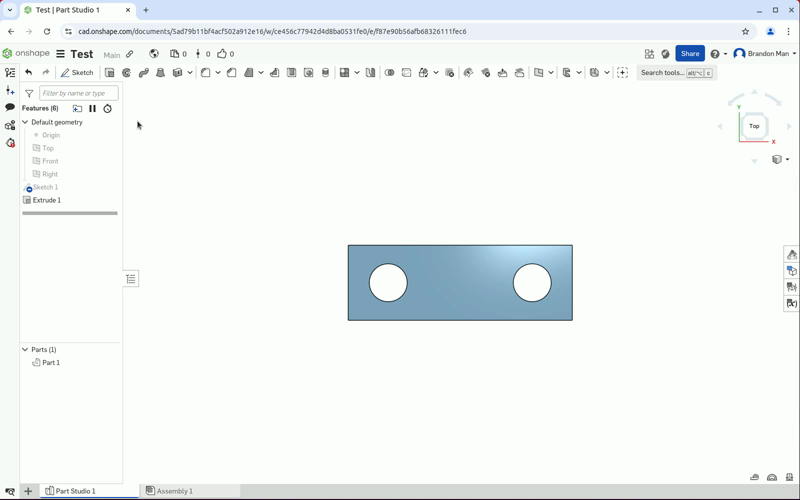
key(shift+h)
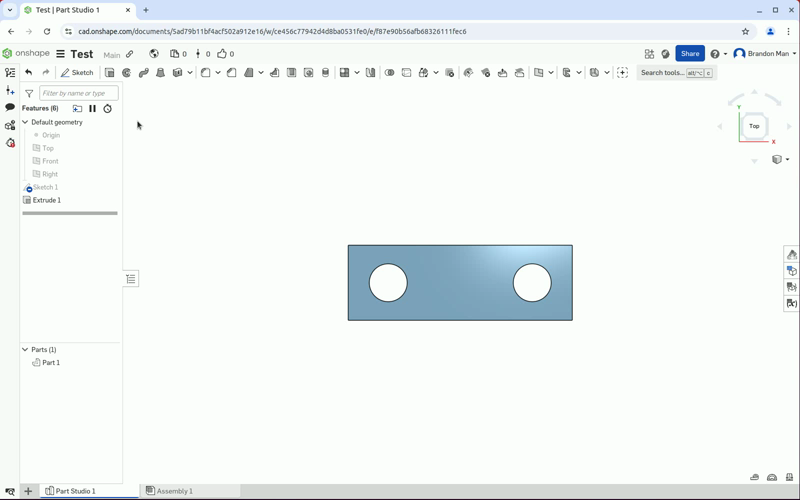
key(shift+h)
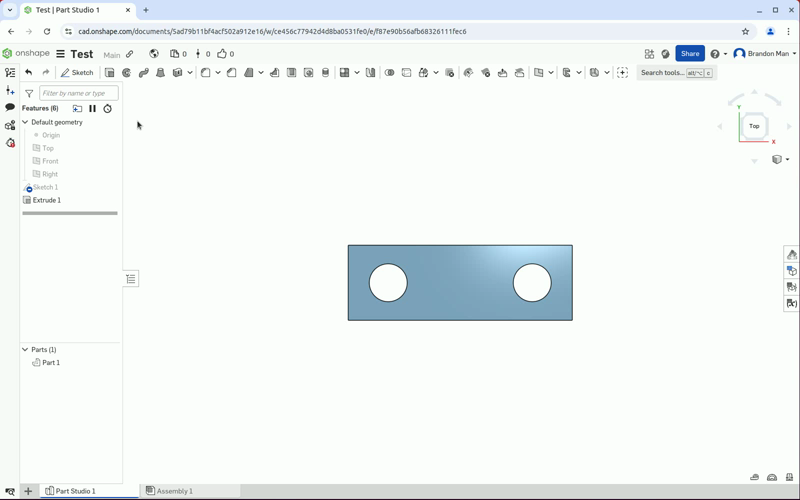
mouse_move(73, 189)
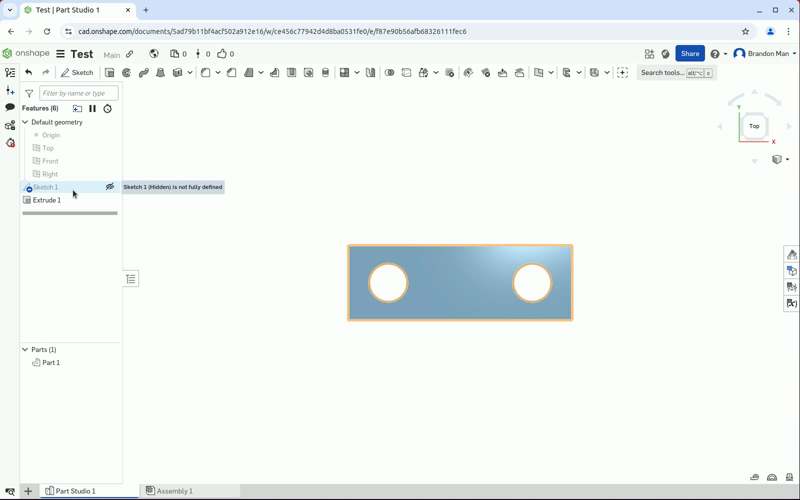
click(73, 189)
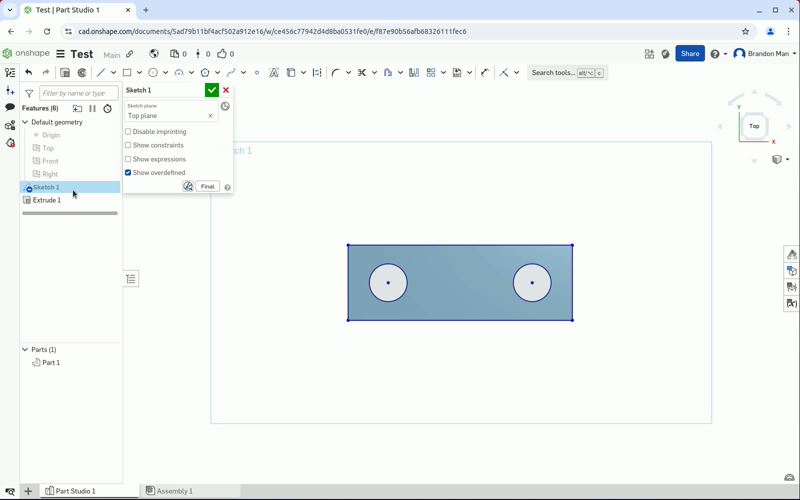
mouse_move(229, 92)
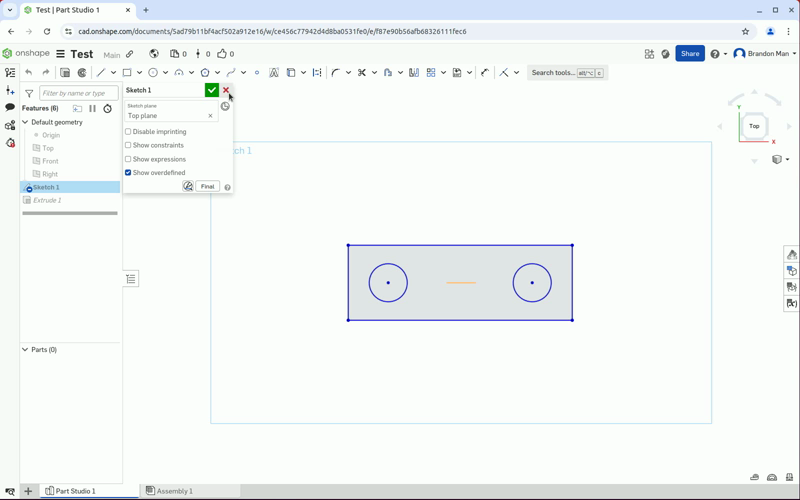
click(229, 92)
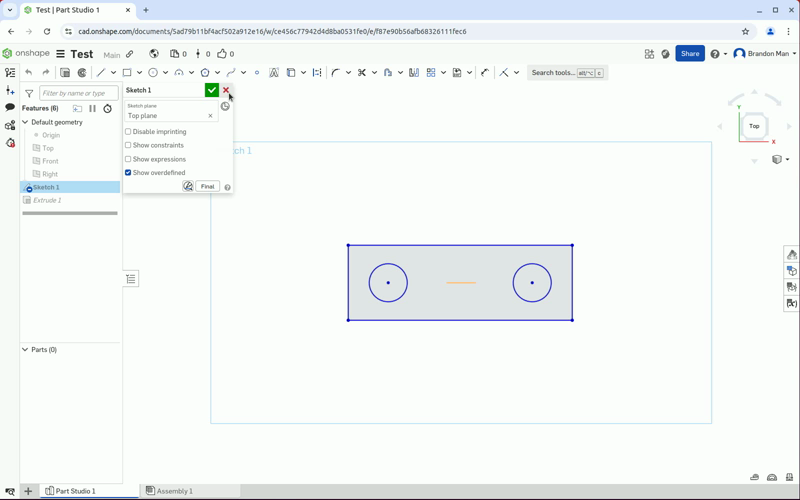
key(shift+s)
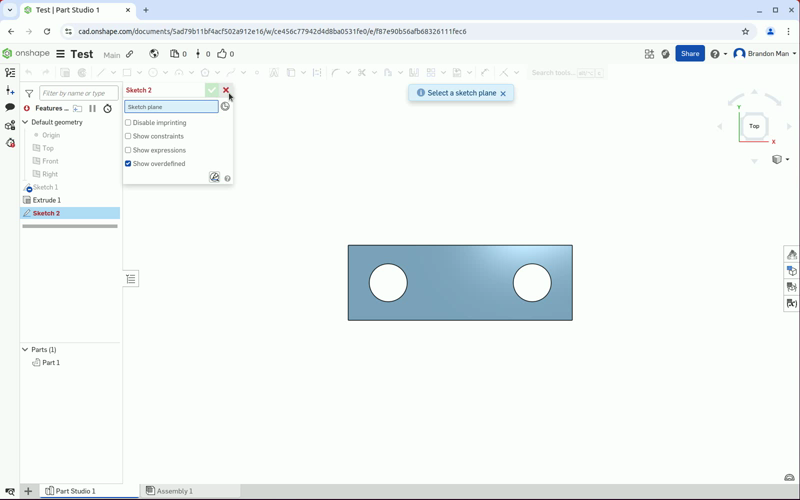
mouse_move(73, 150)
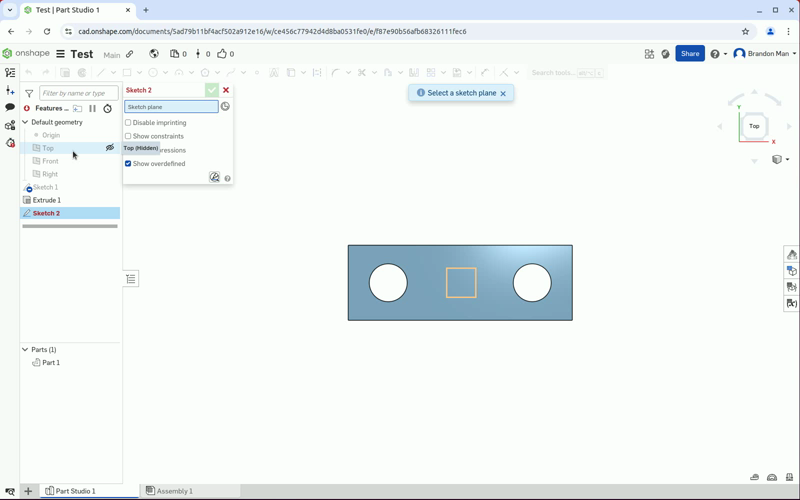
click(73, 150)
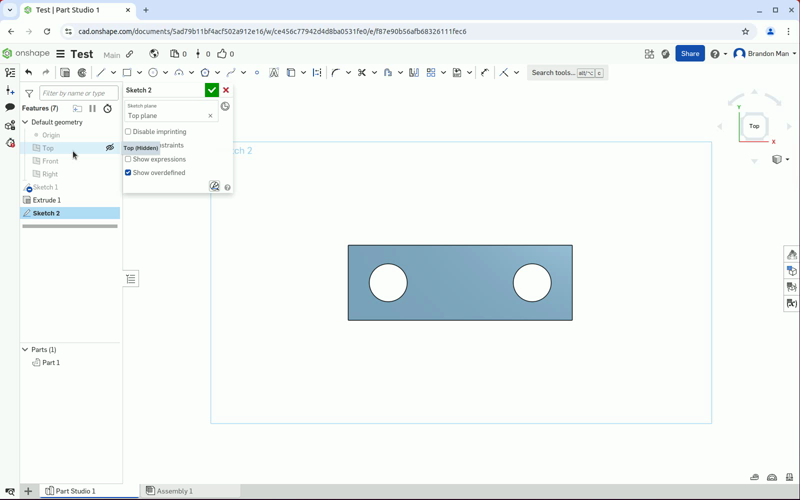
mouse_move(73, 352)
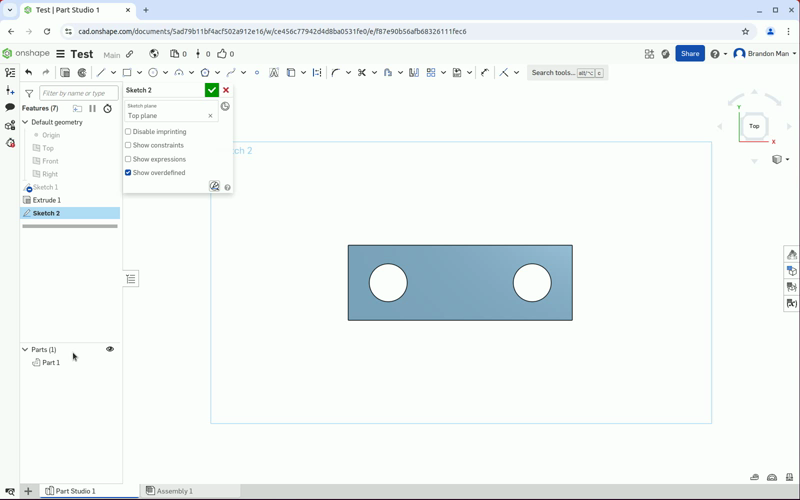
key(y)
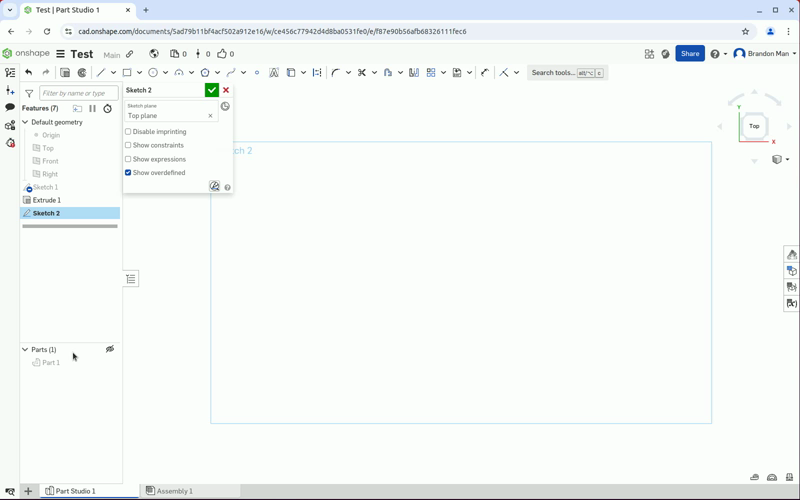
key(c)
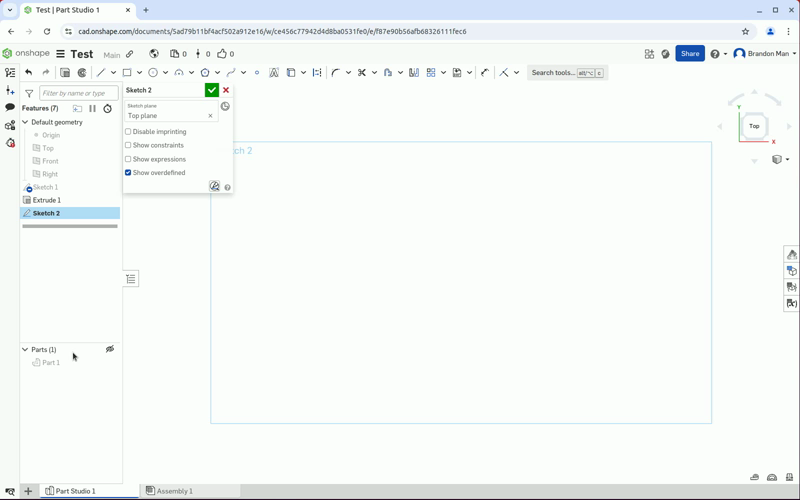
key_down(shift)
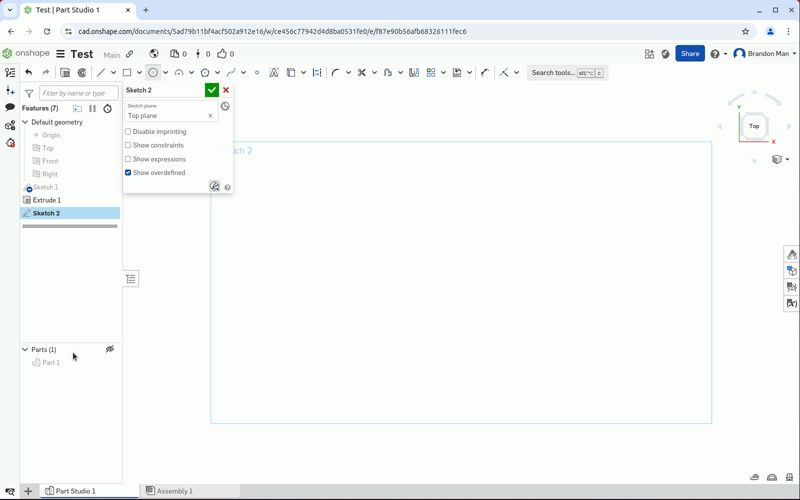
mouse_move(532, 282)
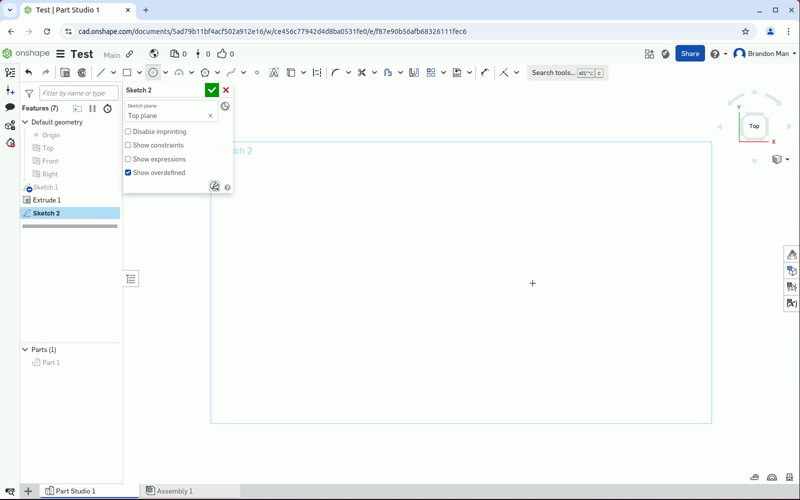
click(532, 282)
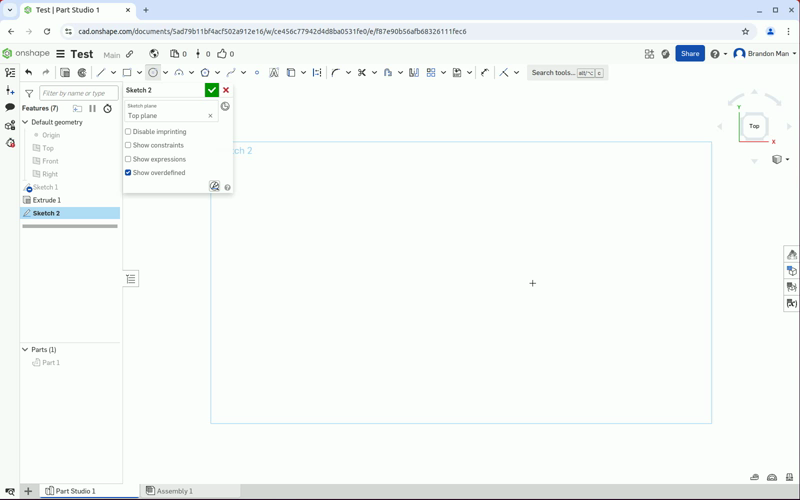
key_up(shift)
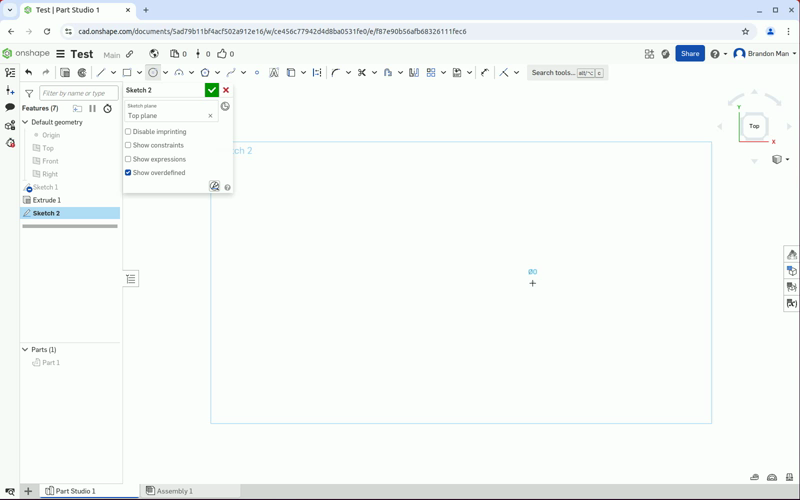
mouse_move(552, 282)
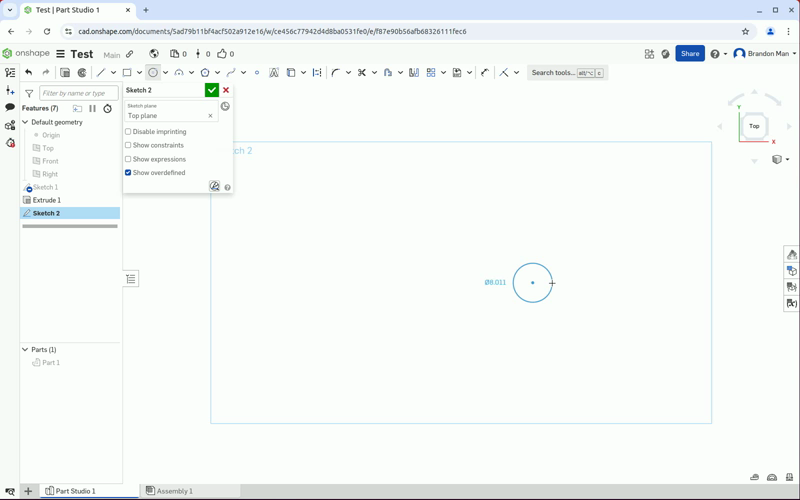
click(552, 282)
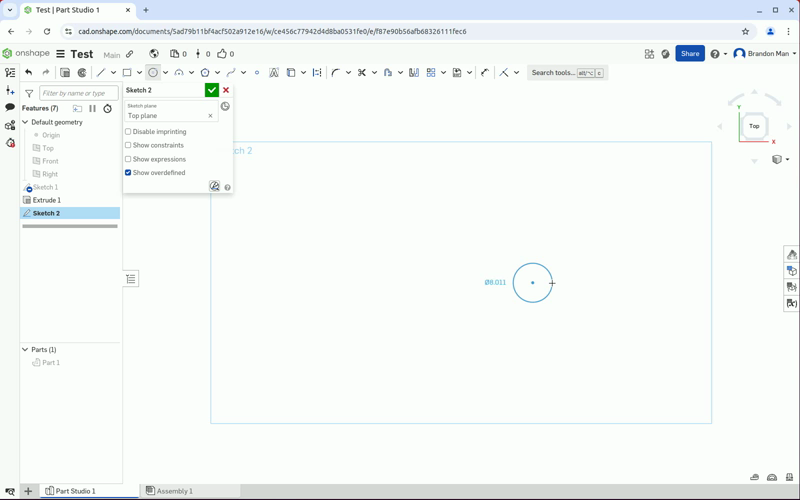
key(esc)
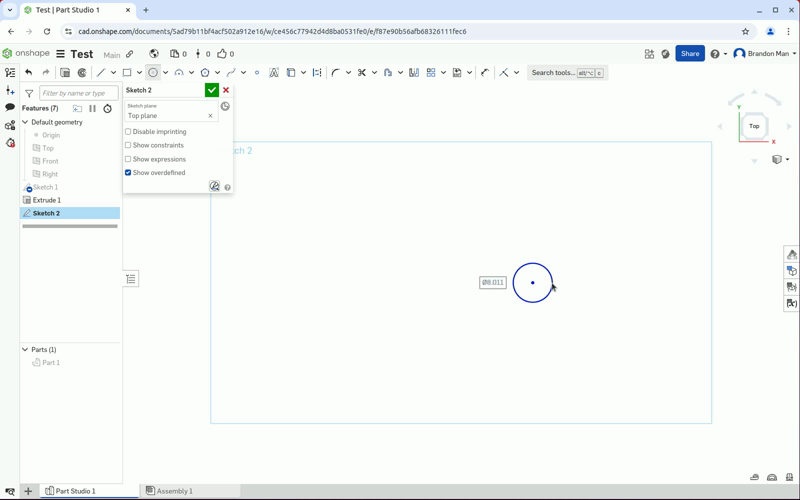
key(c)
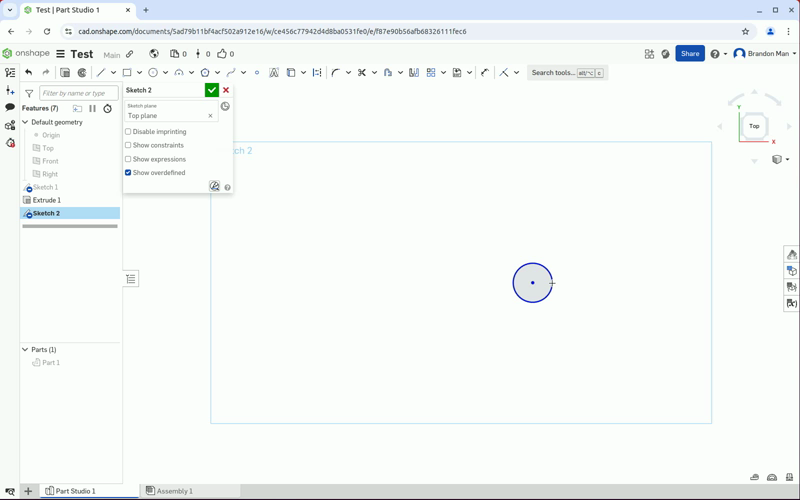
key_down(shift)
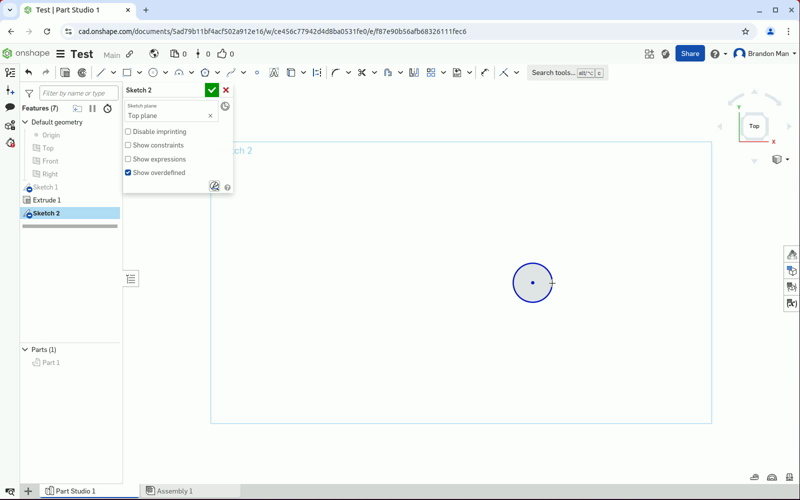
mouse_move(532, 282)
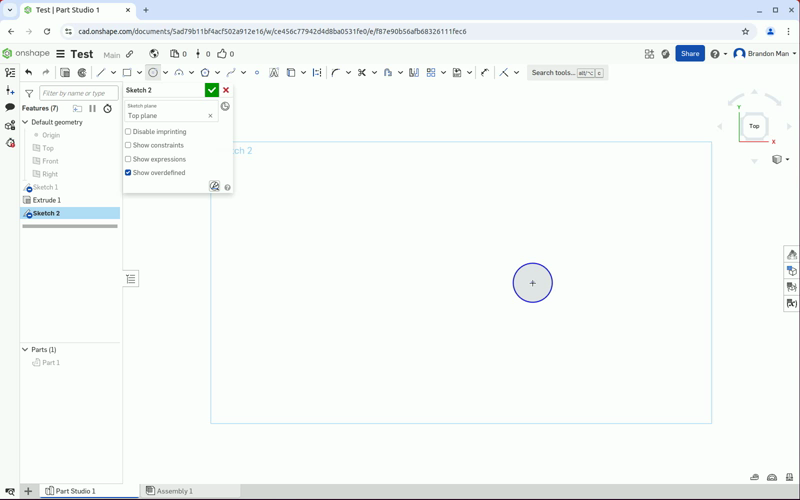
click(532, 282)
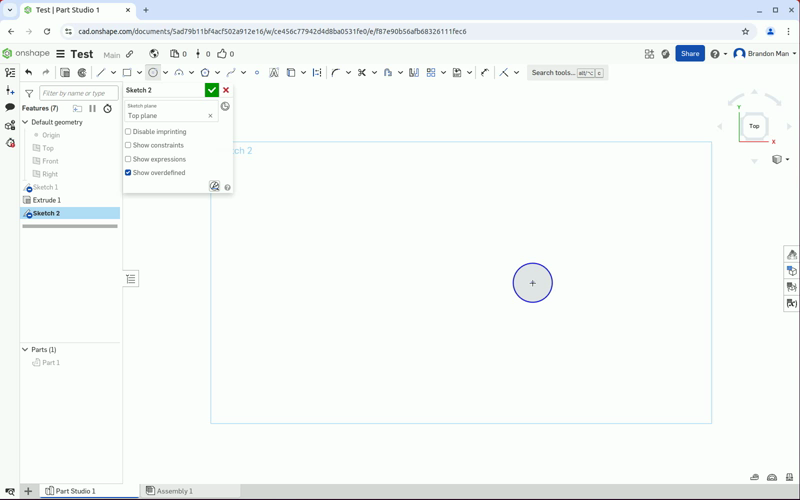
key_up(shift)
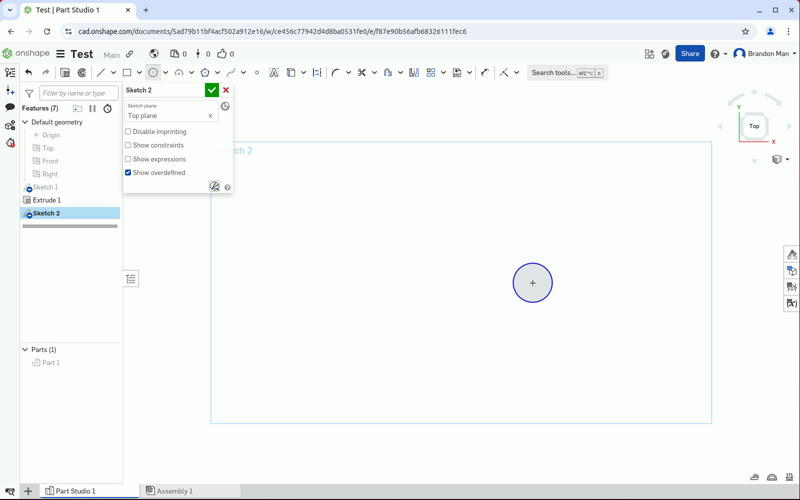
mouse_move(543, 282)
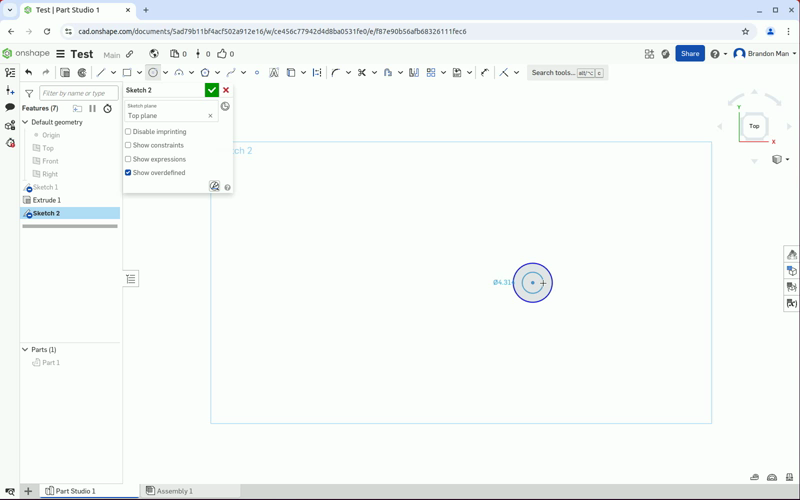
click(543, 282)
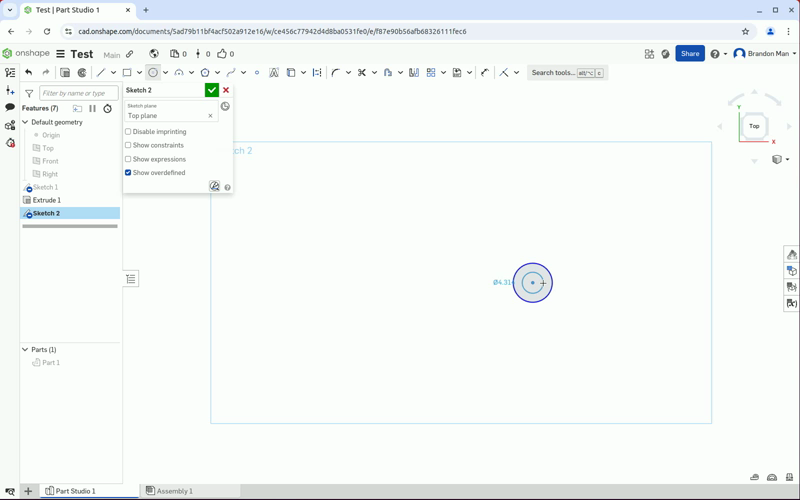
key(esc)
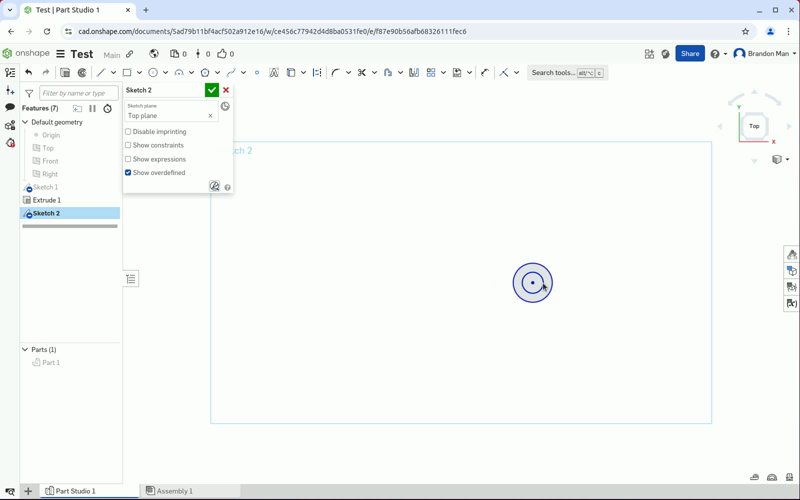
mouse_move(547, 282)
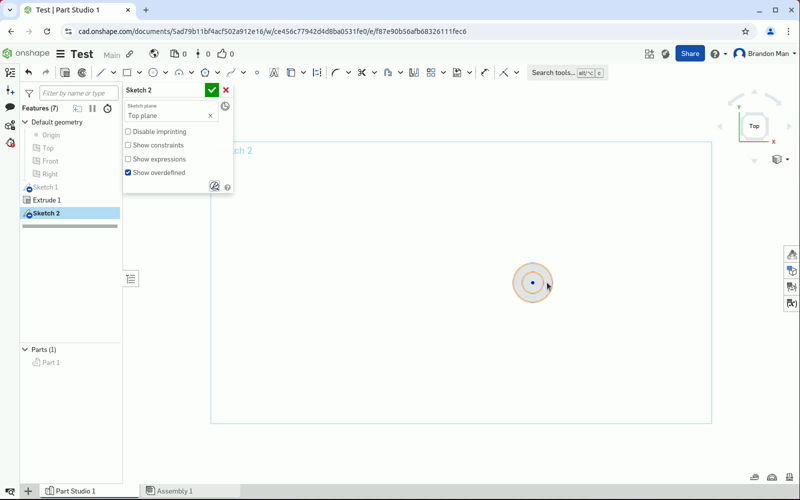
scroll(6)
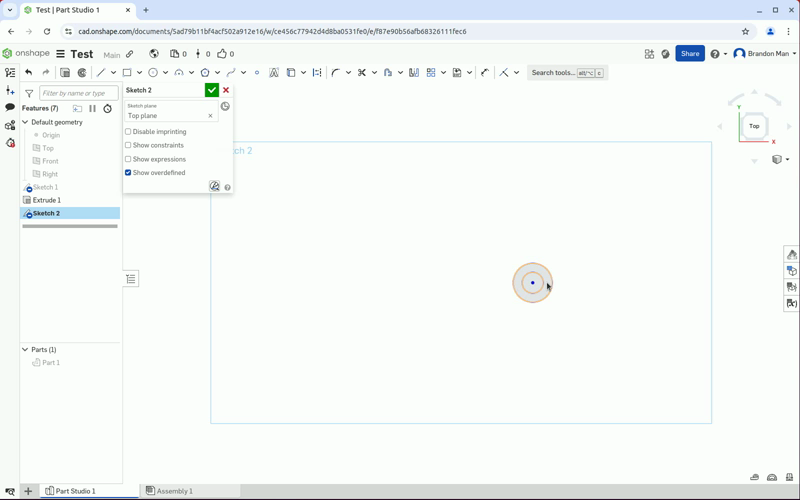
scroll(6)
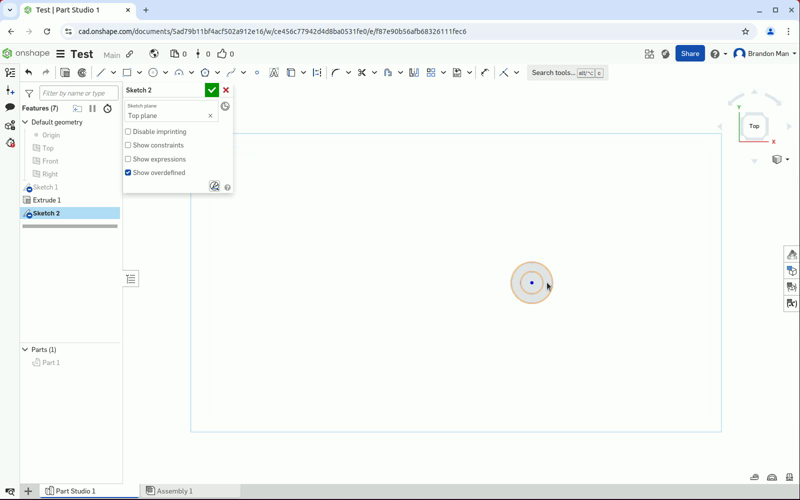
scroll(6)
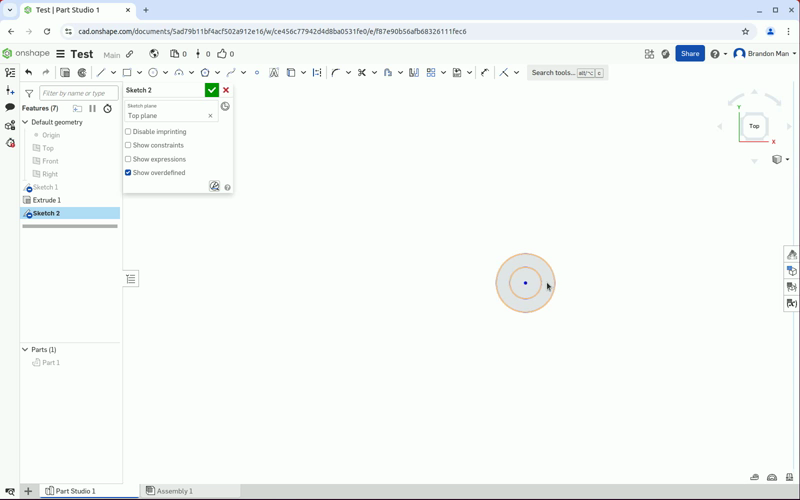
scroll(6)
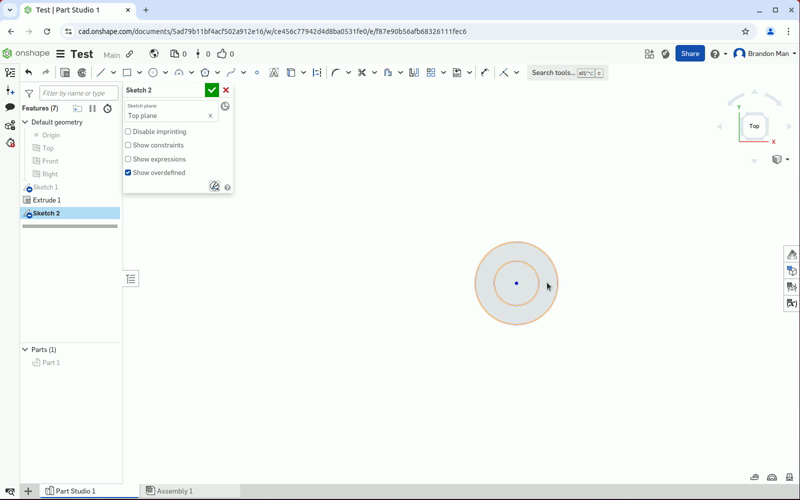
scroll(6)
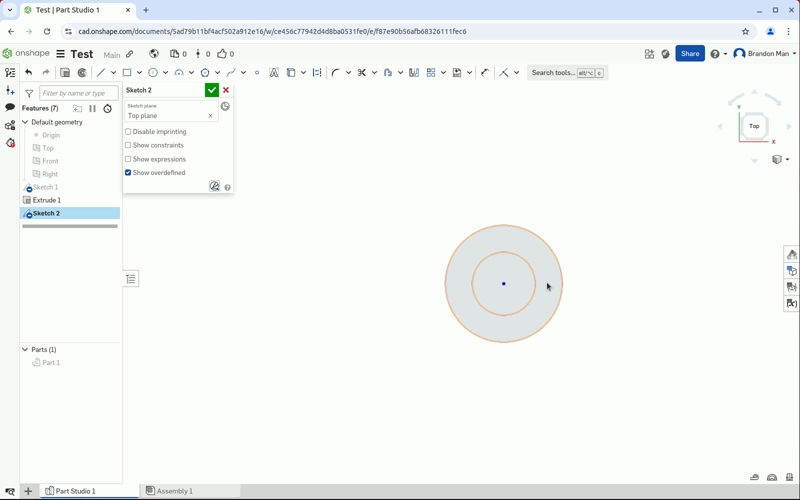
scroll(6)
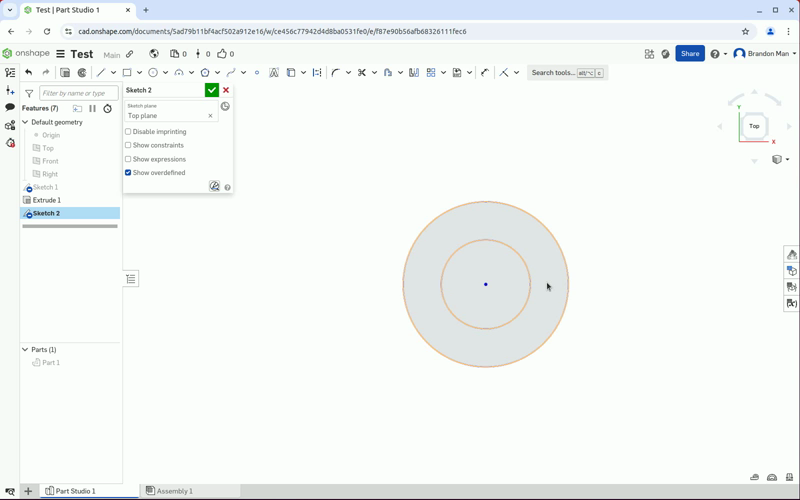
scroll(6)
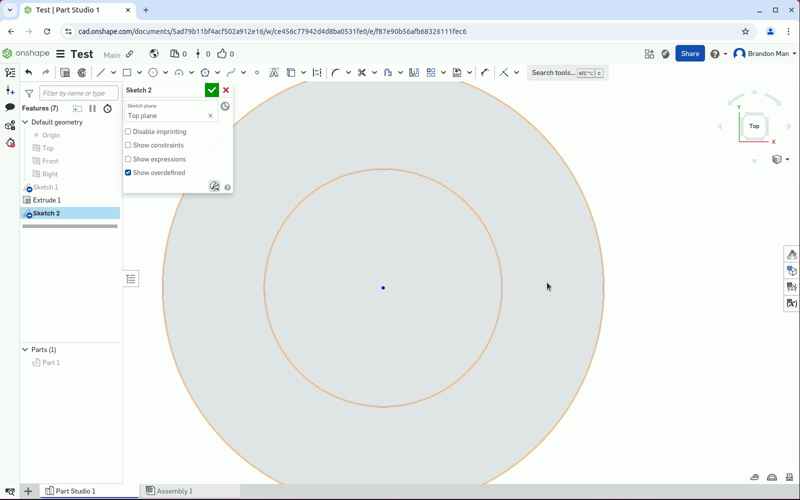
click(547, 282)
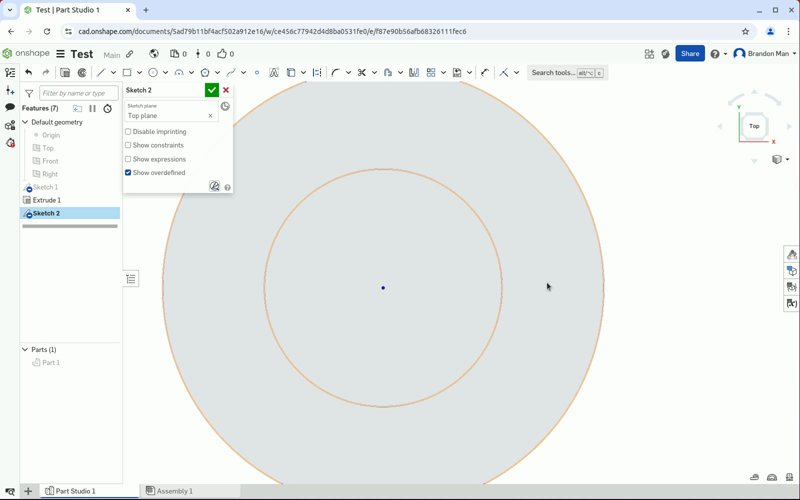
scroll(-6)
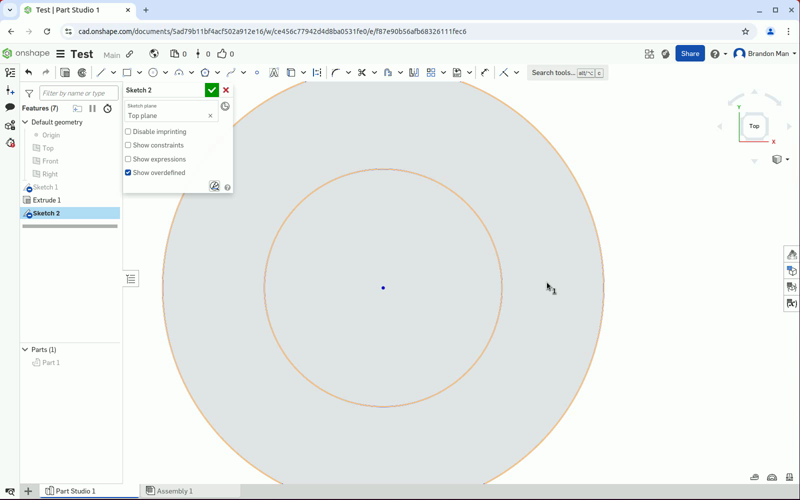
scroll(-6)
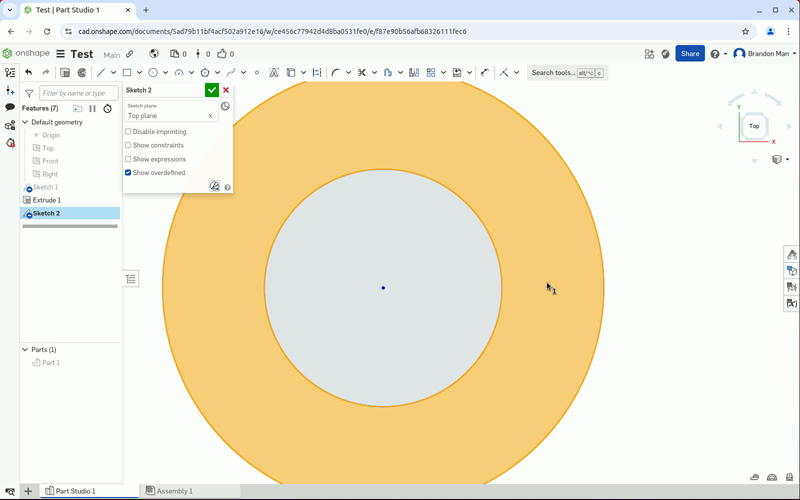
scroll(-6)
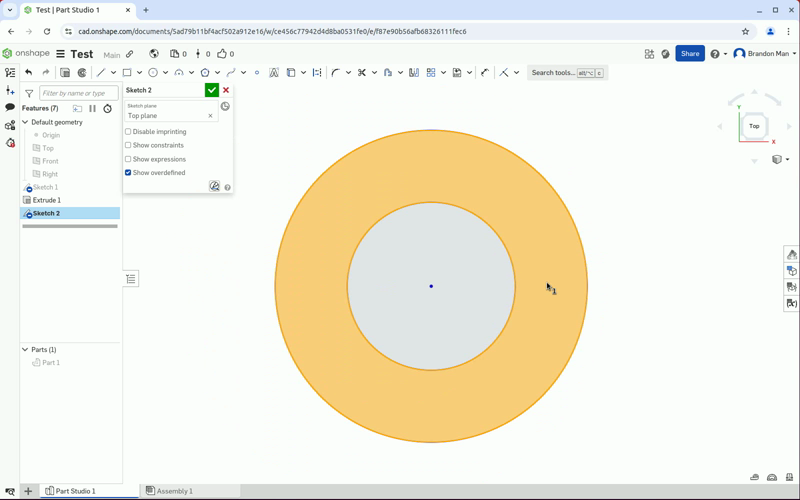
scroll(-6)
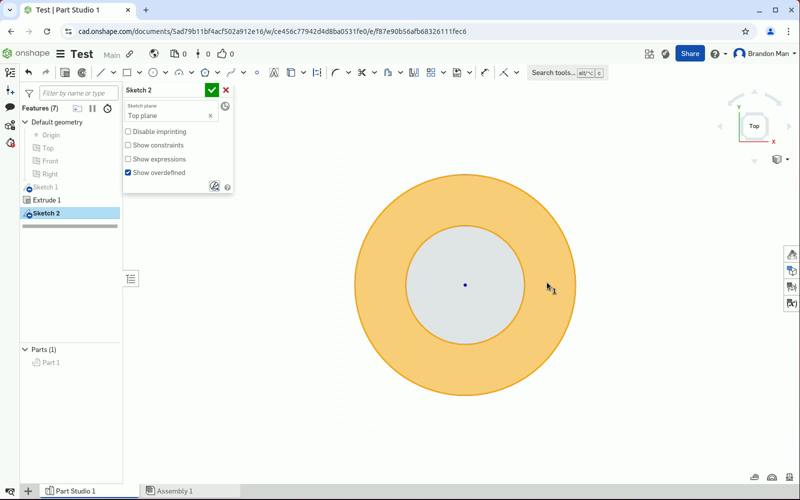
scroll(-6)
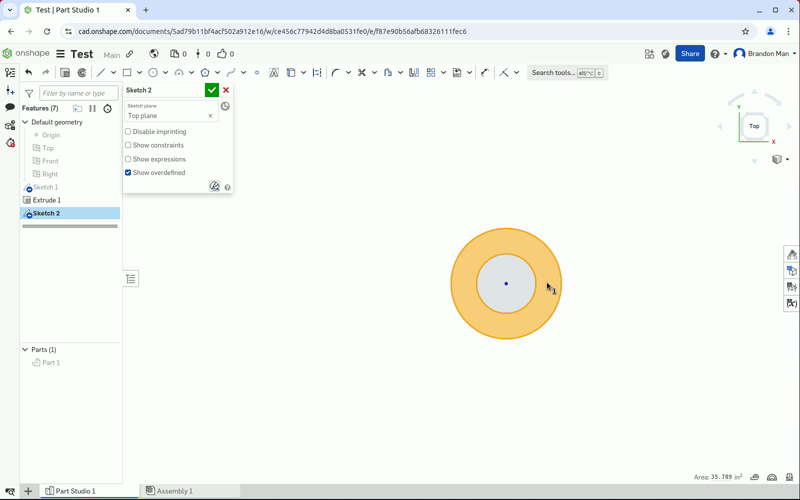
scroll(-6)
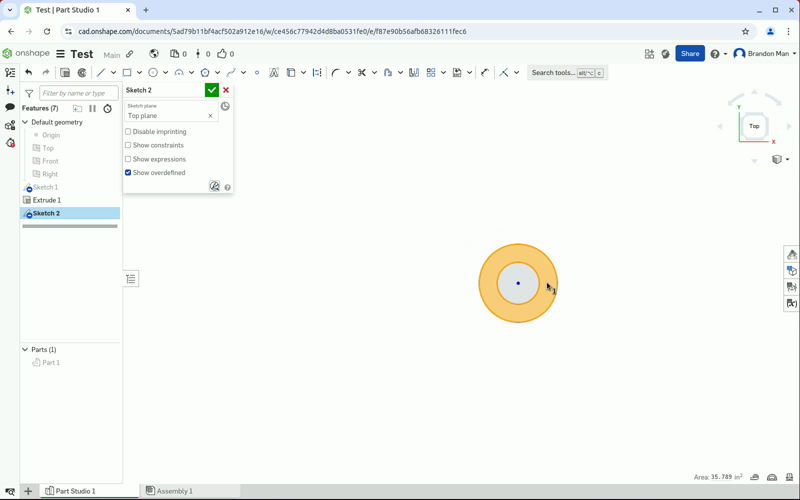
scroll(-6)
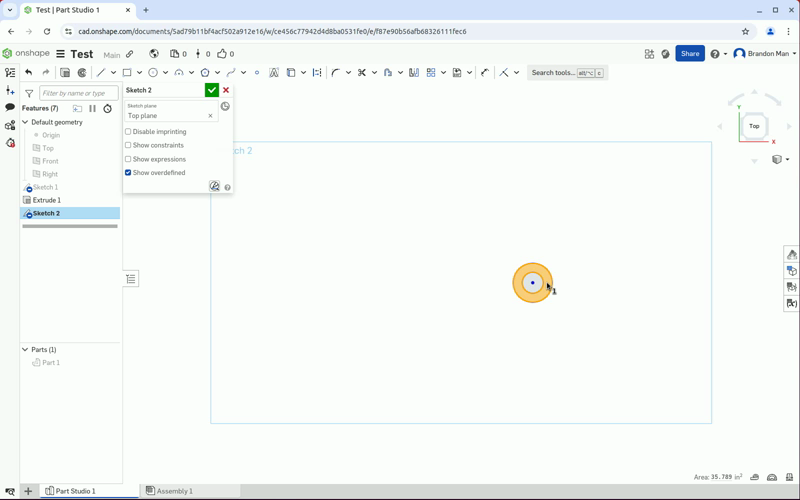
mouse_move(73, 352)
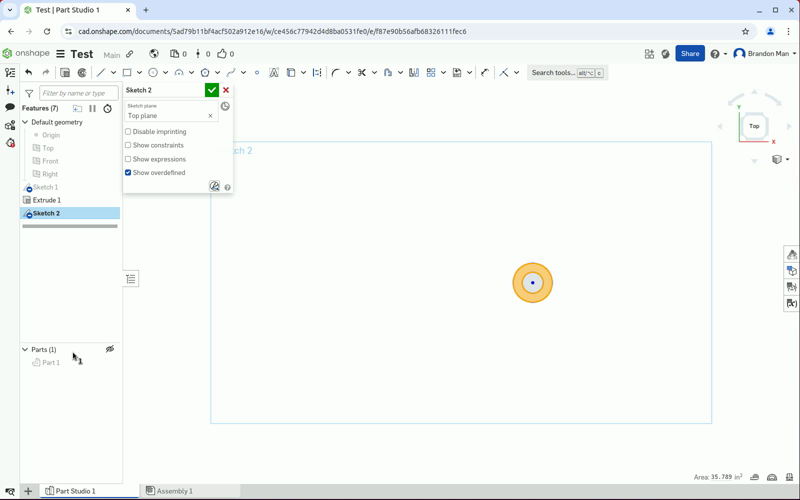
key(shift+y)
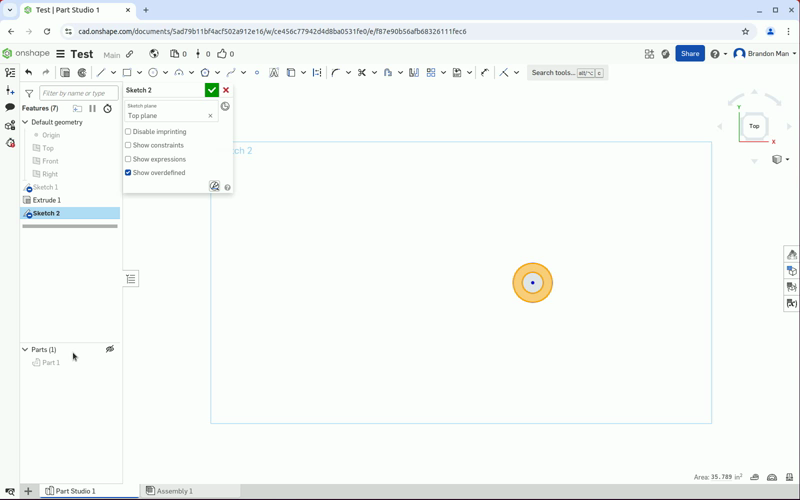
key(shift+e)
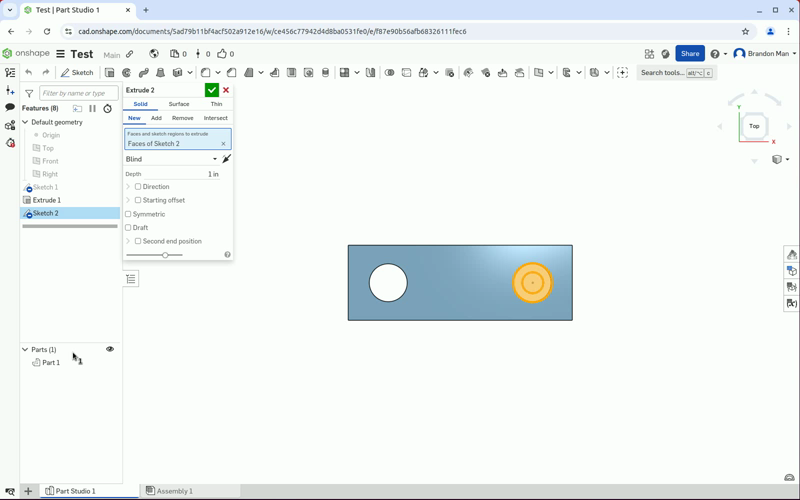
mouse_move(143, 106)
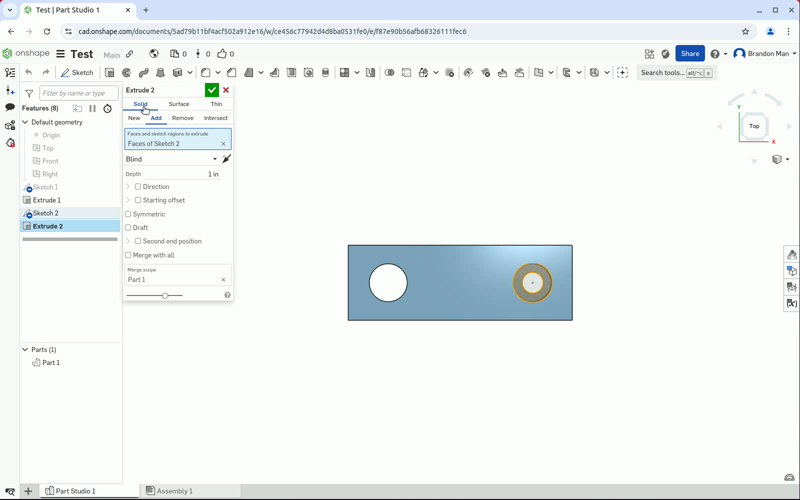
click(143, 106)
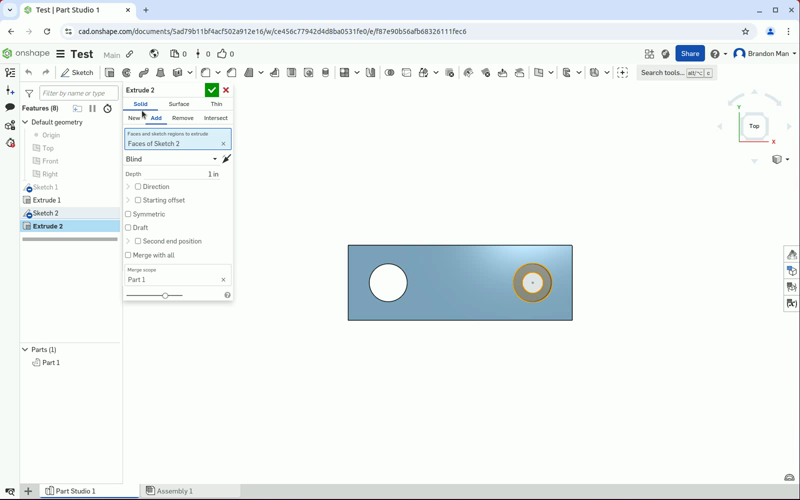
mouse_move(137, 120)
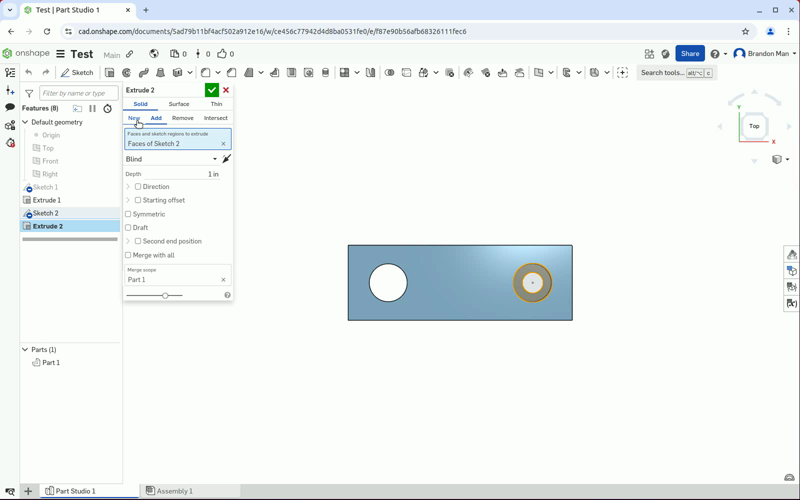
click(137, 120)
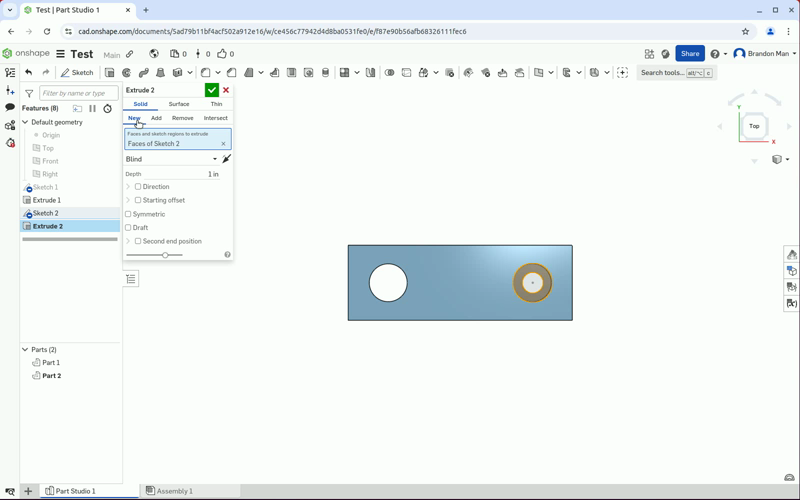
key(tab, 4)
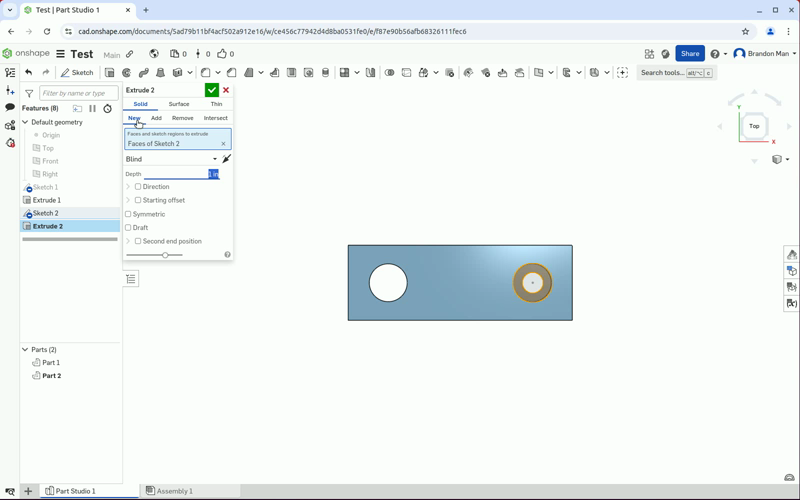
text(15.405)
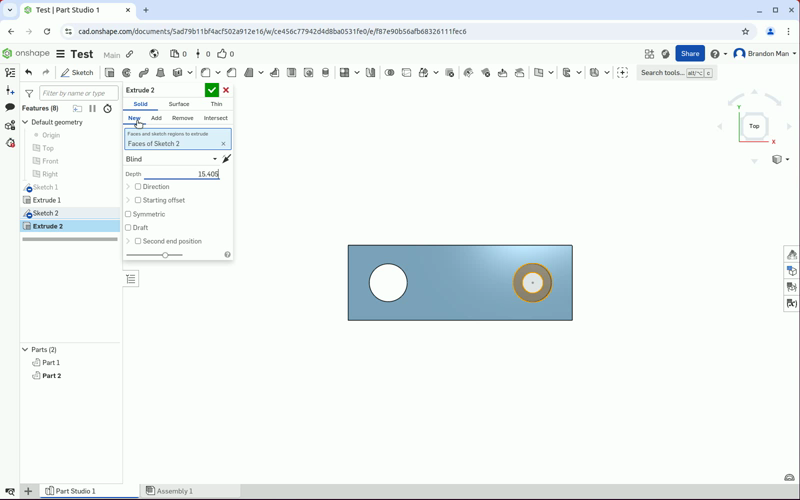
key(enter)
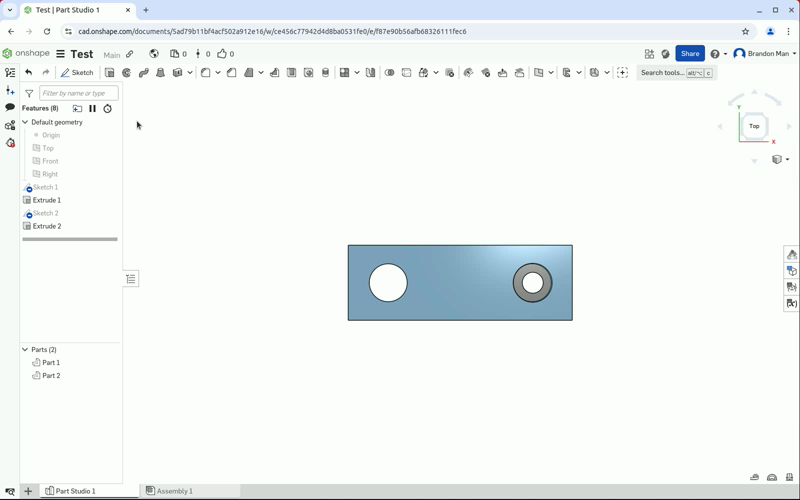
key(shift+h)
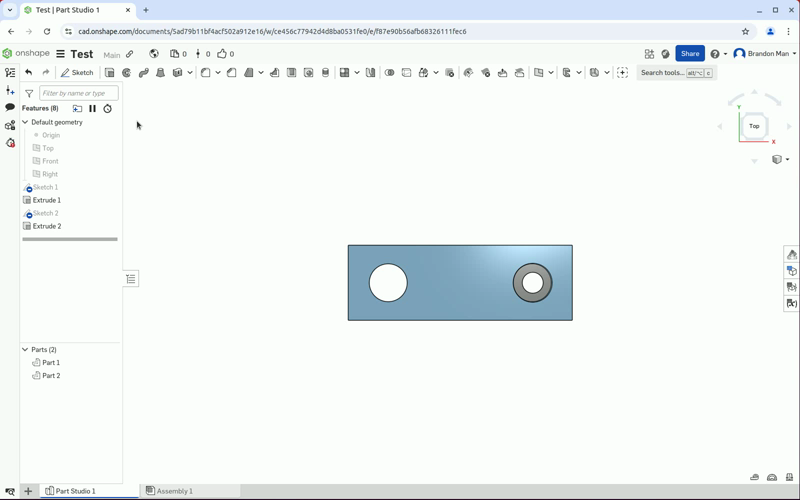
key(shift+h)
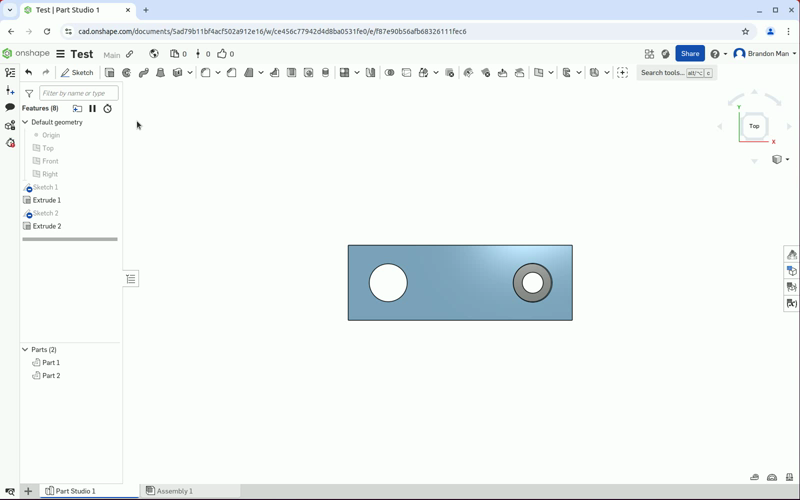
mouse_move(73, 189)
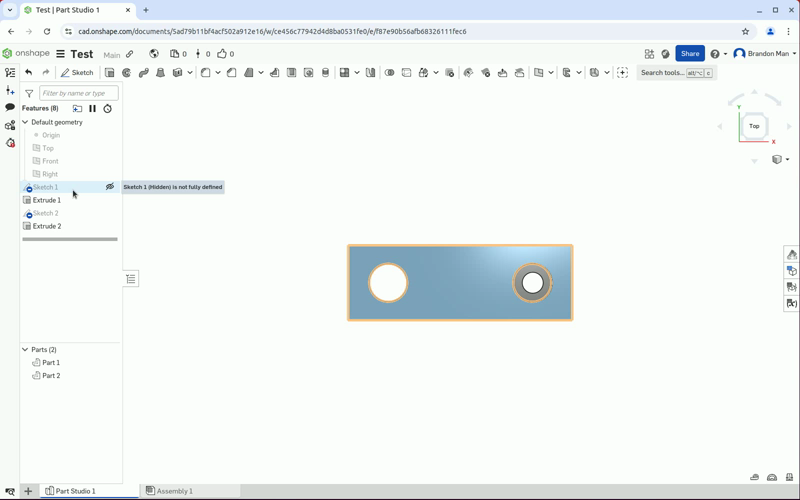
click(73, 189)
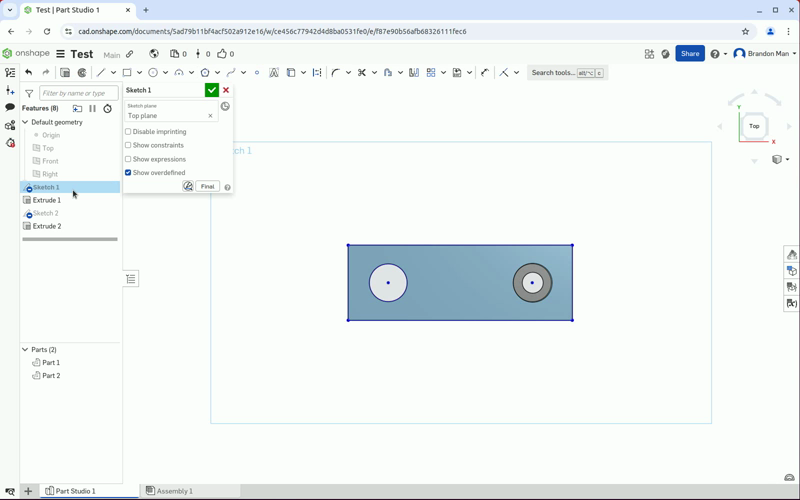
mouse_move(229, 92)
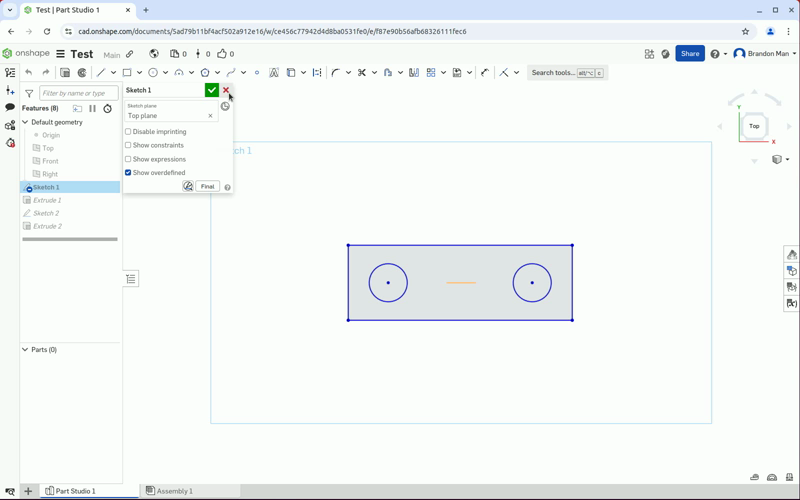
click(229, 92)
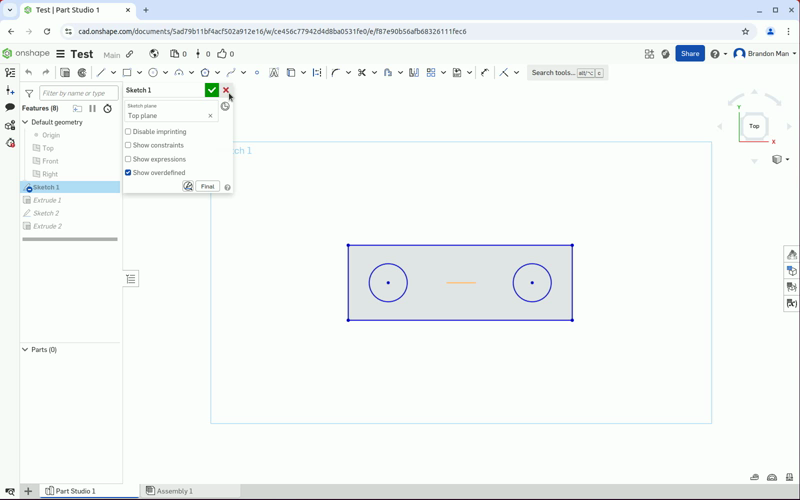
key(shift+s)
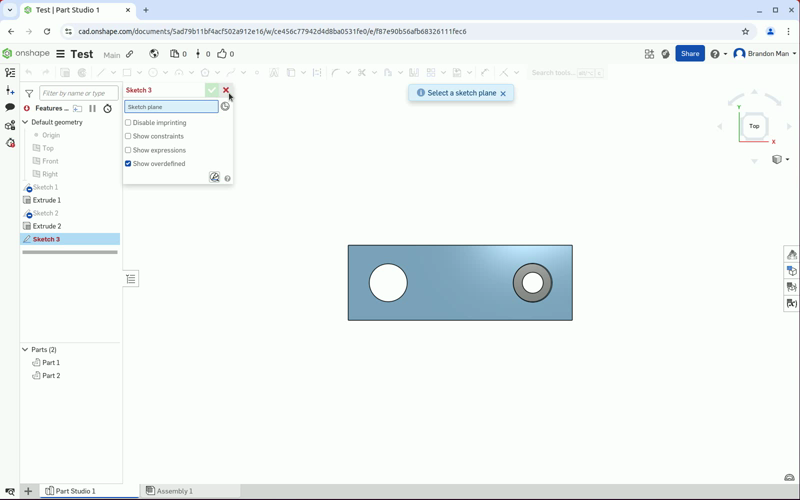
mouse_move(73, 150)
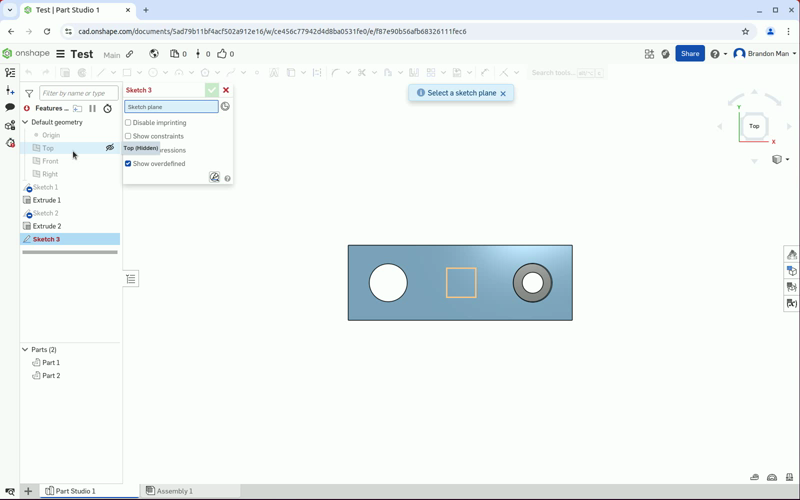
click(73, 150)
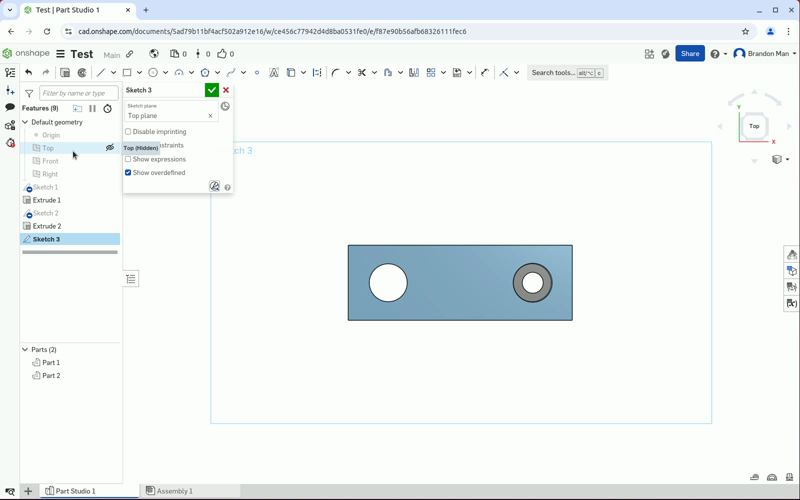
mouse_move(73, 352)
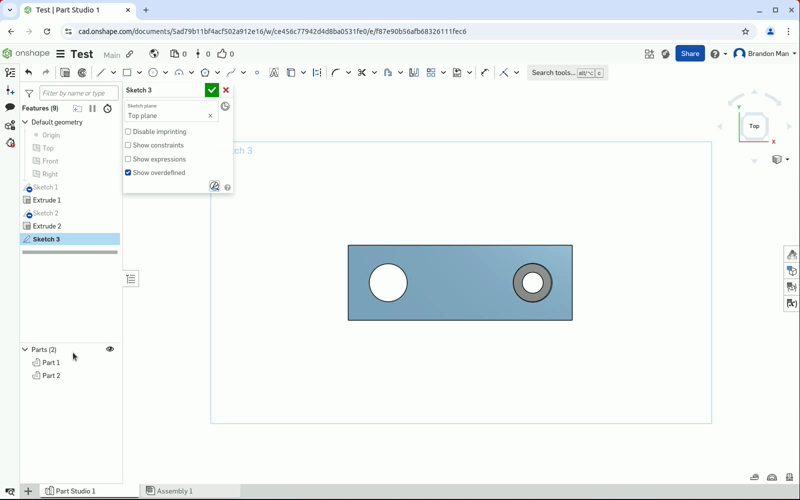
key(y)
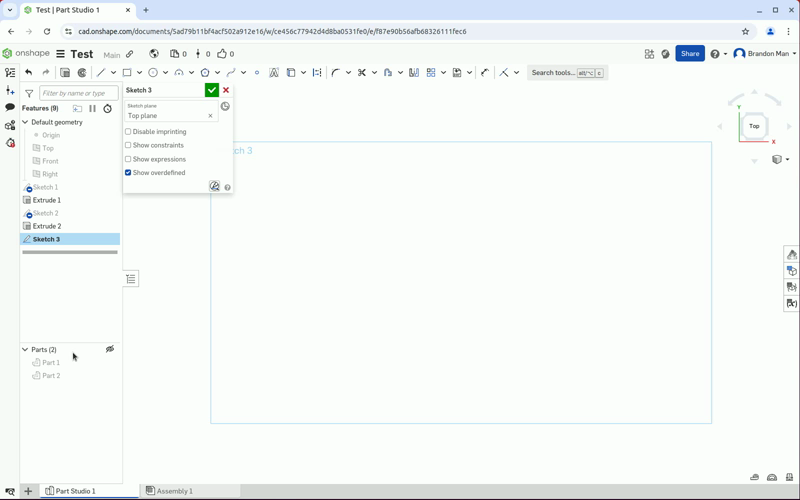
key(c)
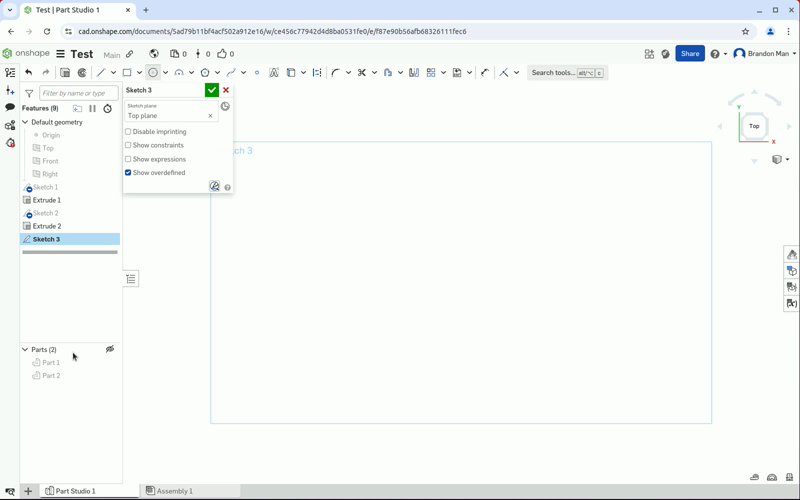
key_down(shift)
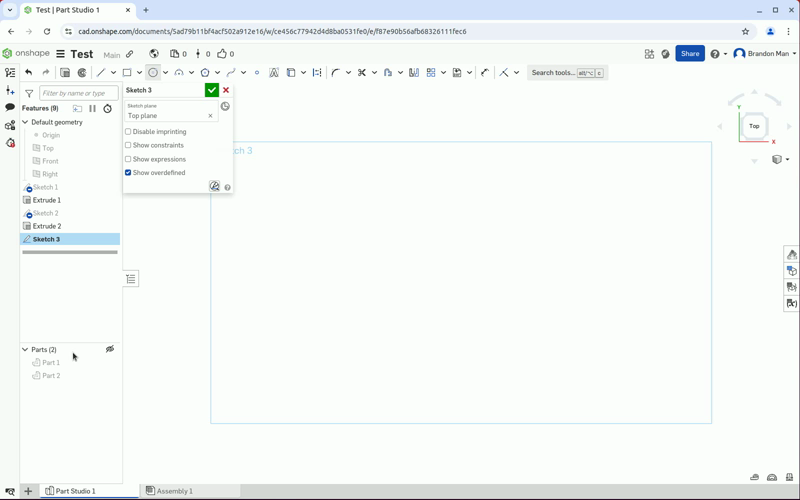
mouse_move(389, 282)
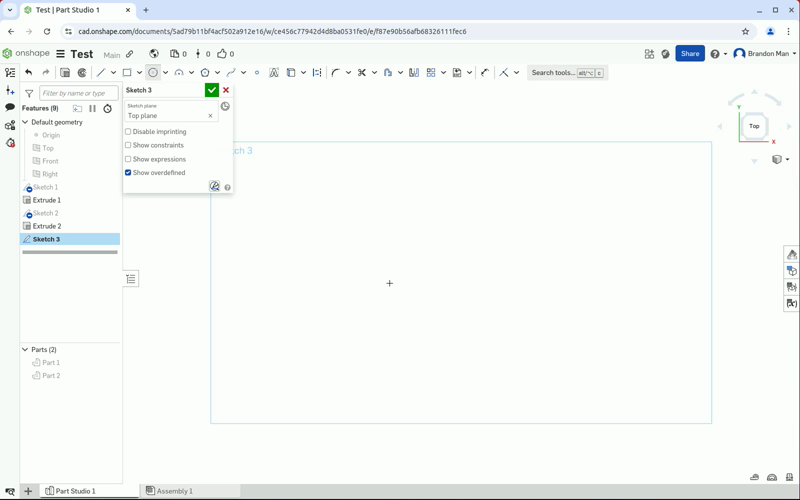
click(389, 282)
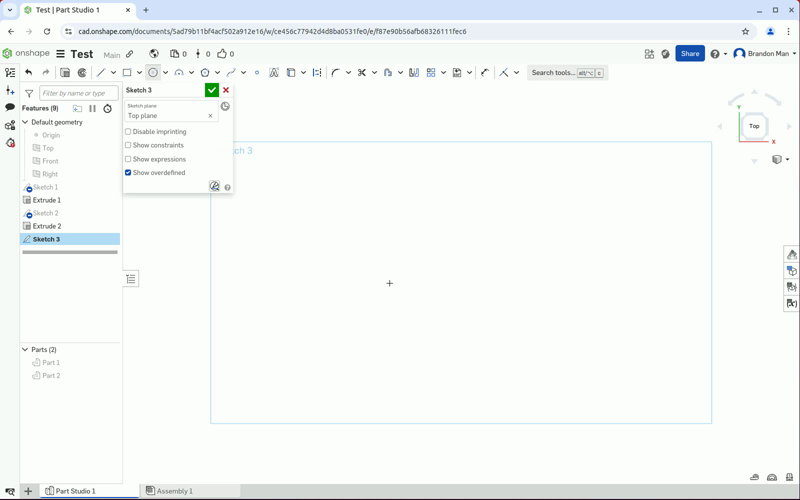
key_up(shift)
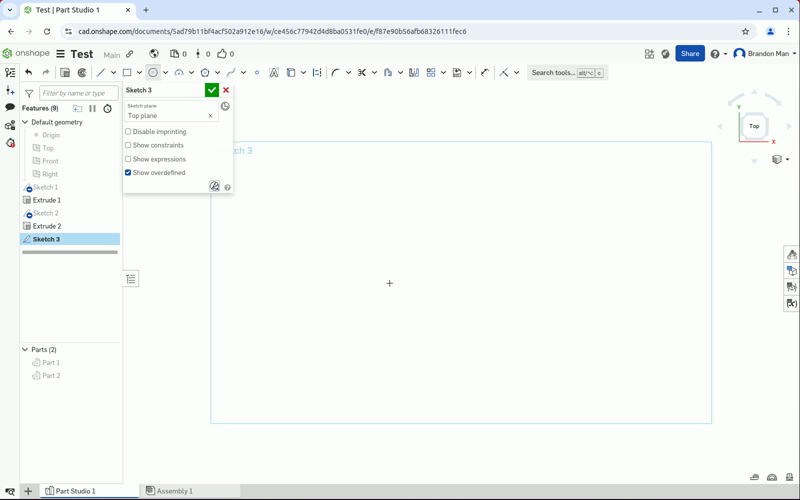
mouse_move(408, 282)
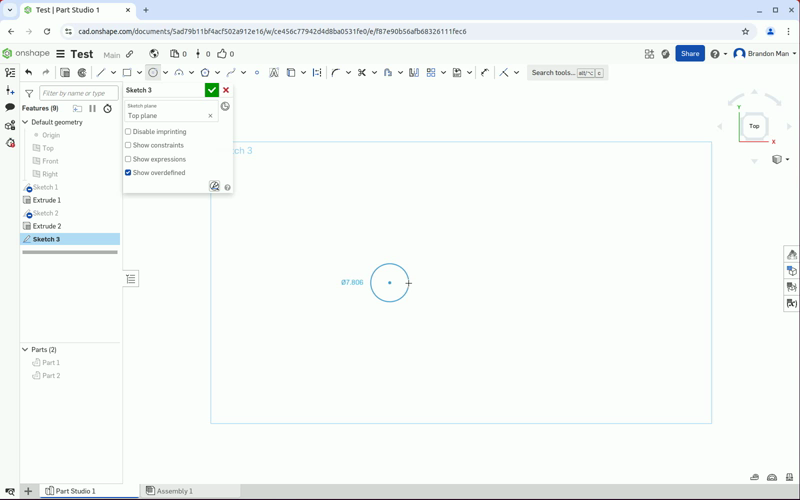
click(408, 282)
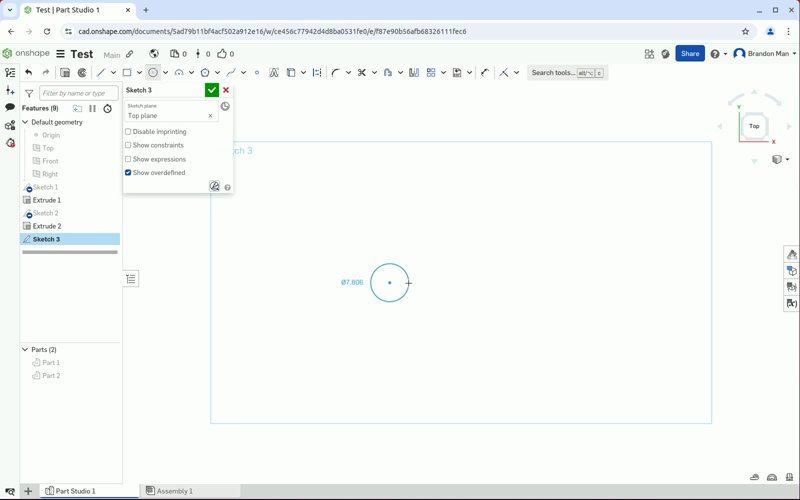
key(esc)
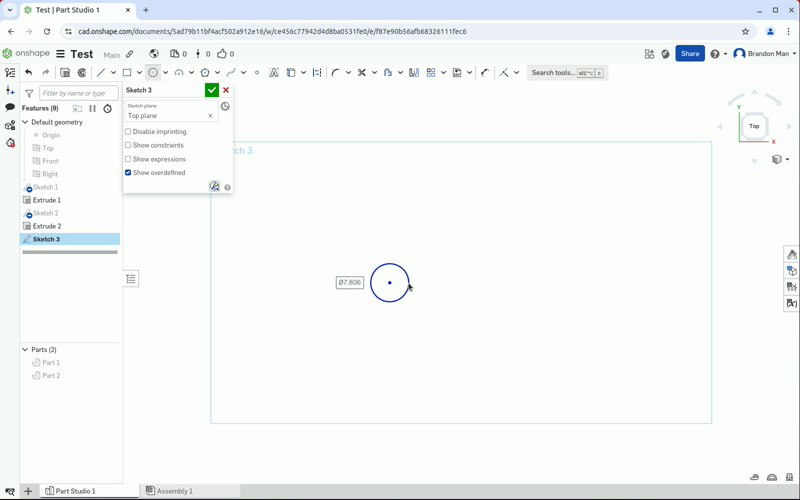
key(c)
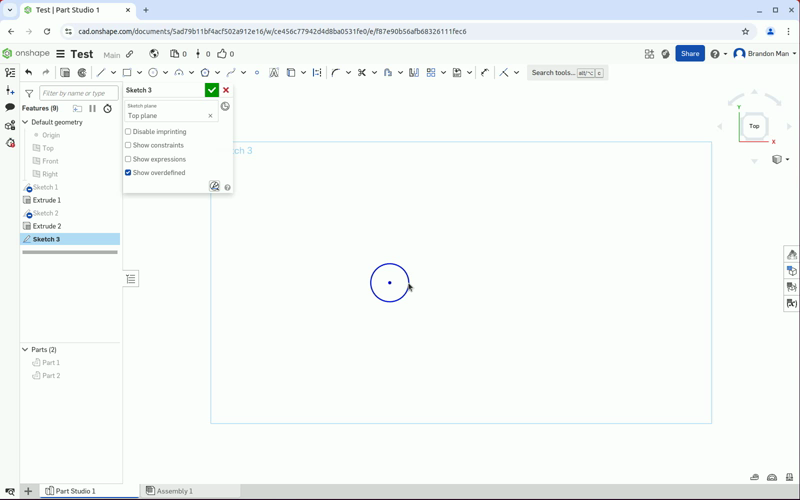
key_down(shift)
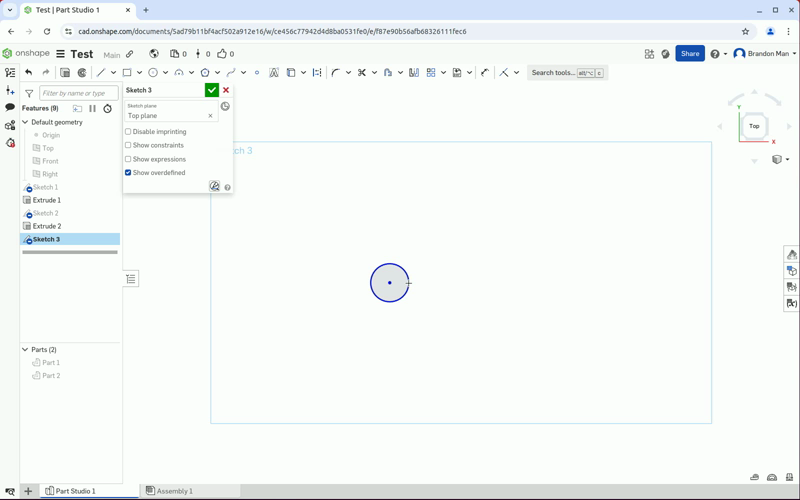
mouse_move(389, 282)
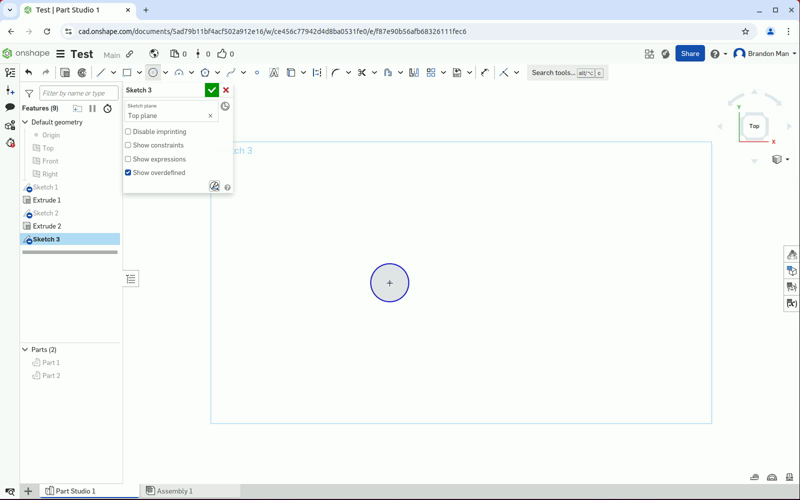
click(389, 282)
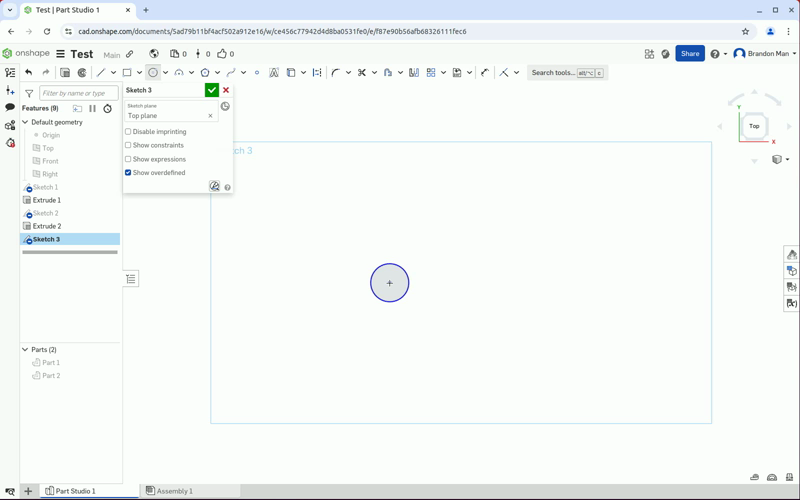
key_up(shift)
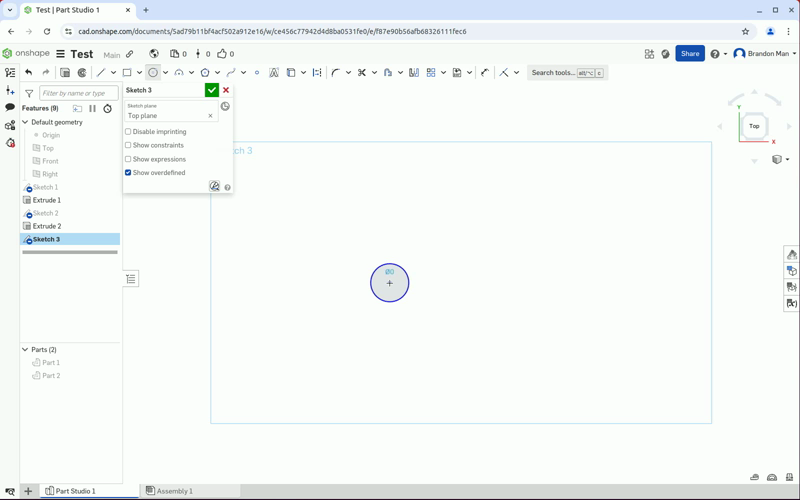
mouse_move(399, 282)
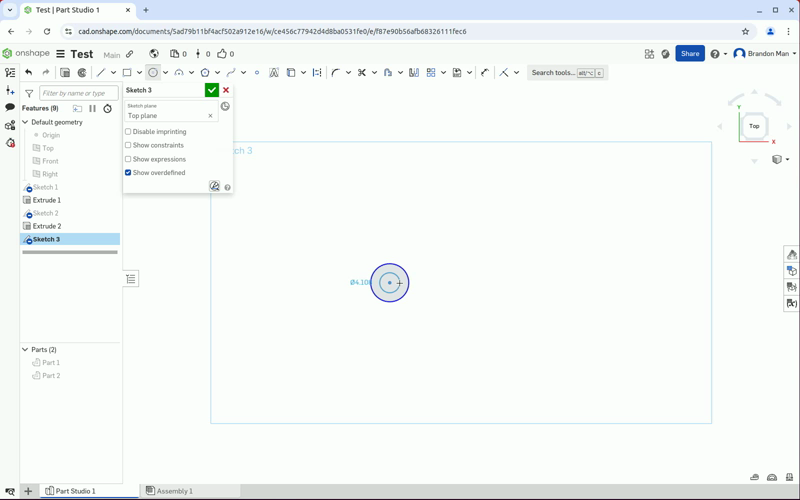
click(399, 282)
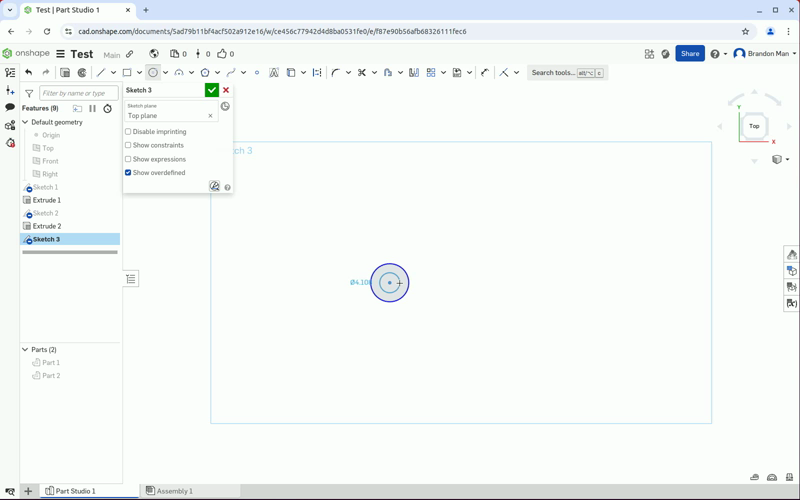
key(esc)
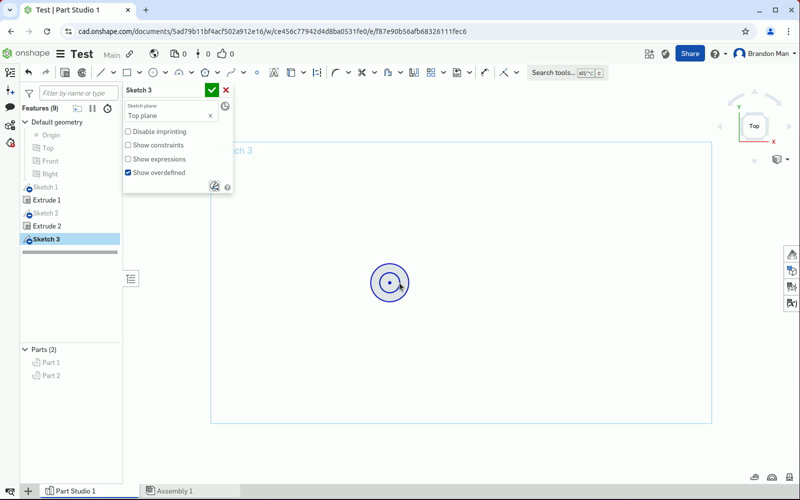
mouse_move(398, 269)
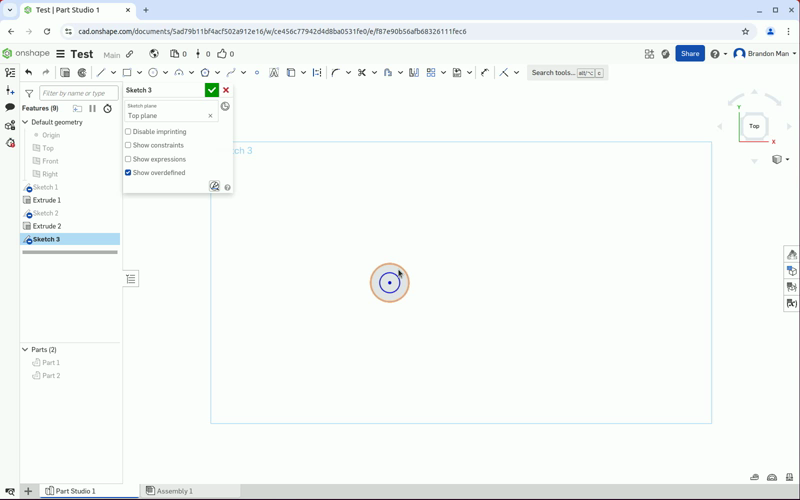
scroll(6)
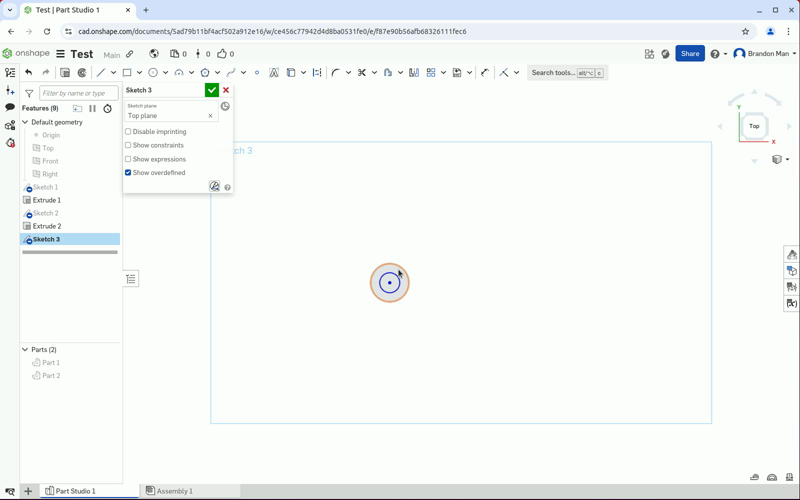
scroll(6)
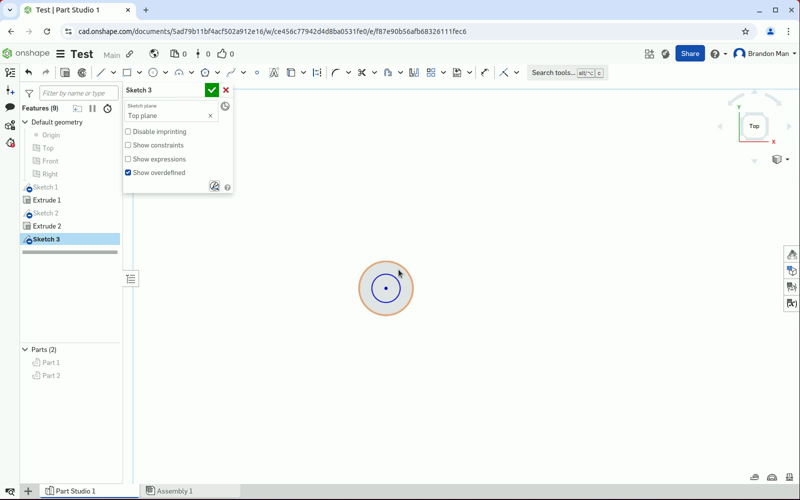
scroll(6)
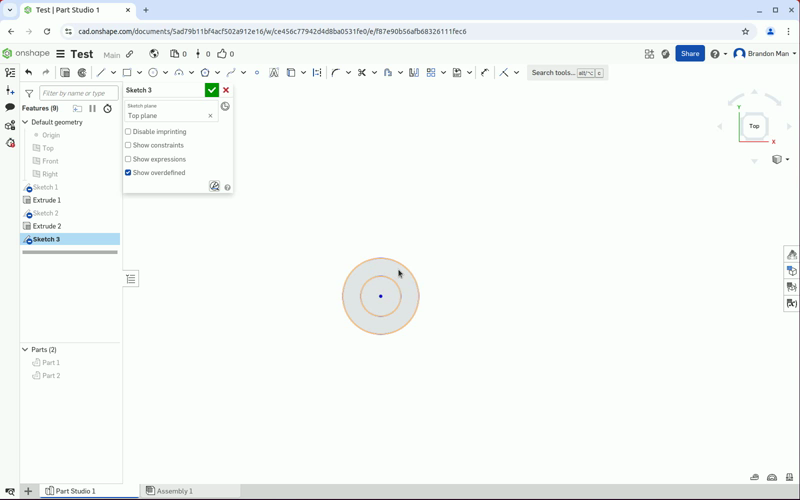
scroll(6)
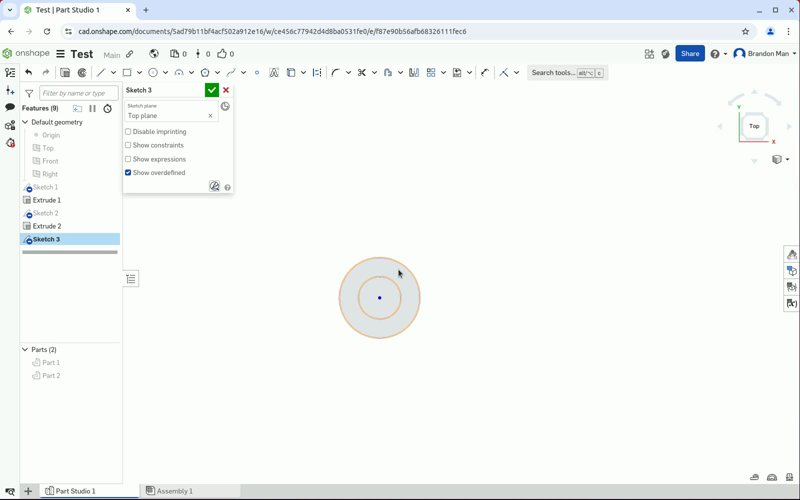
scroll(6)
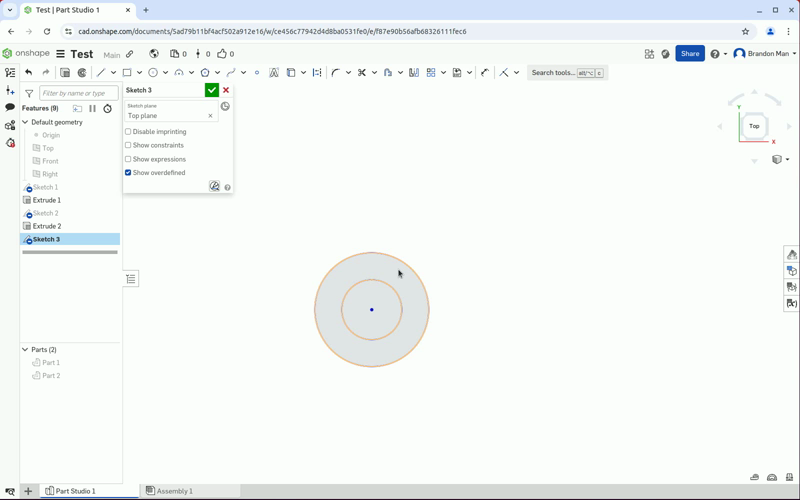
scroll(6)
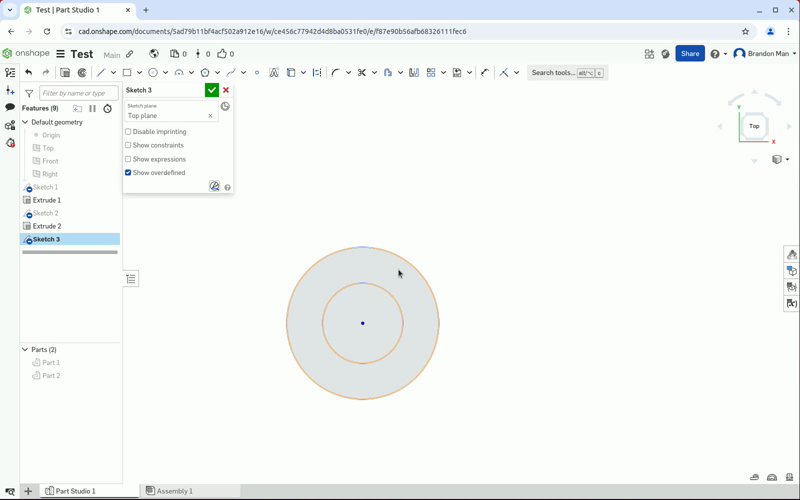
scroll(6)
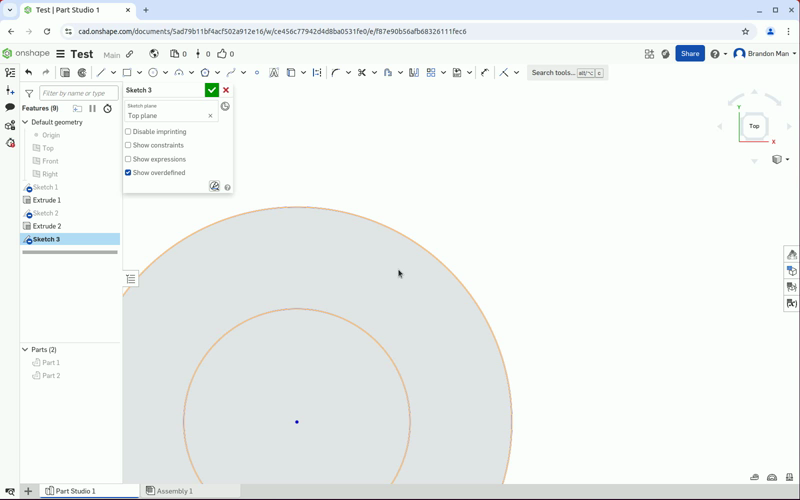
click(398, 269)
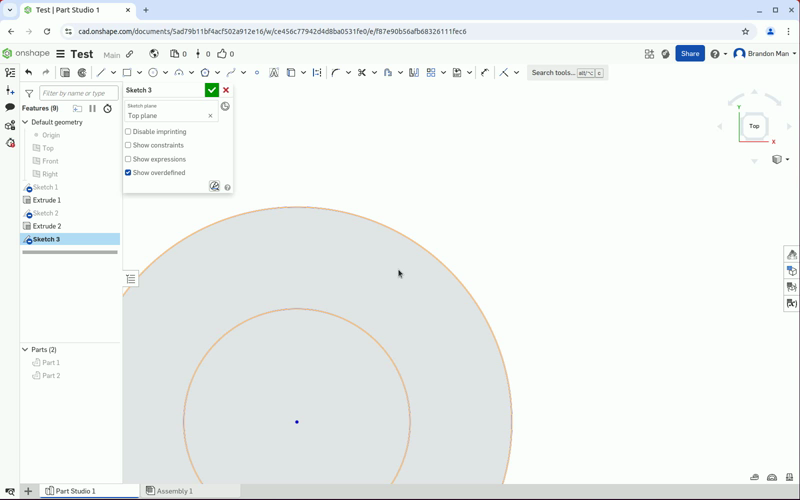
scroll(-6)
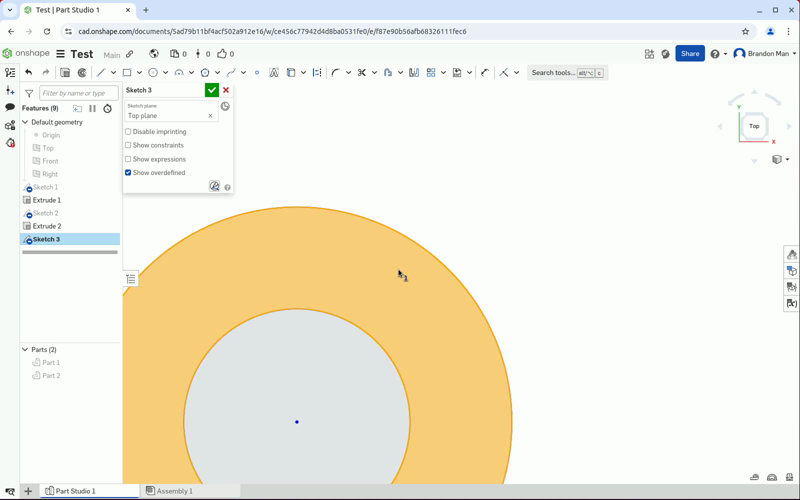
scroll(-6)
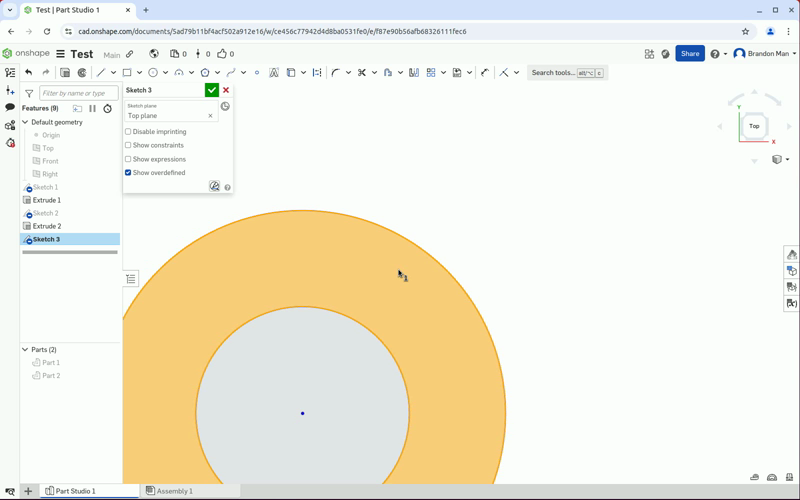
scroll(-6)
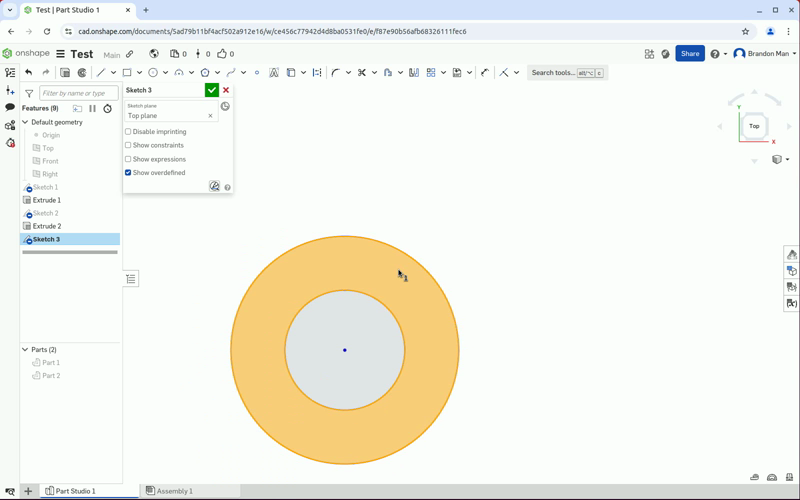
scroll(-6)
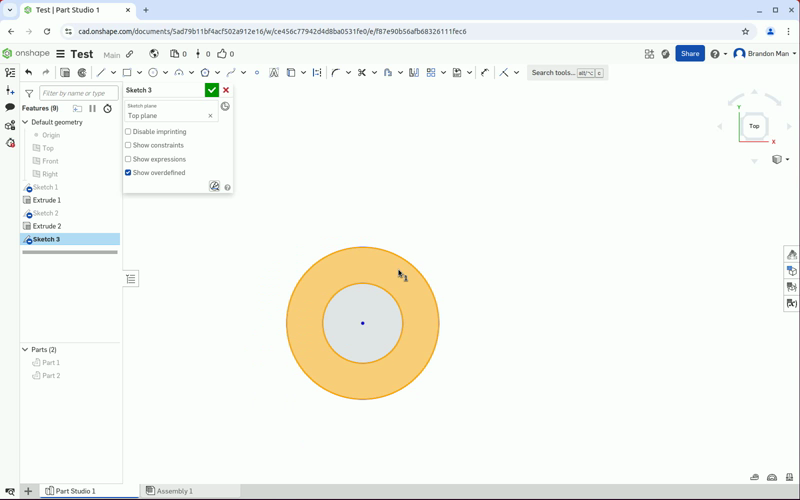
scroll(-6)
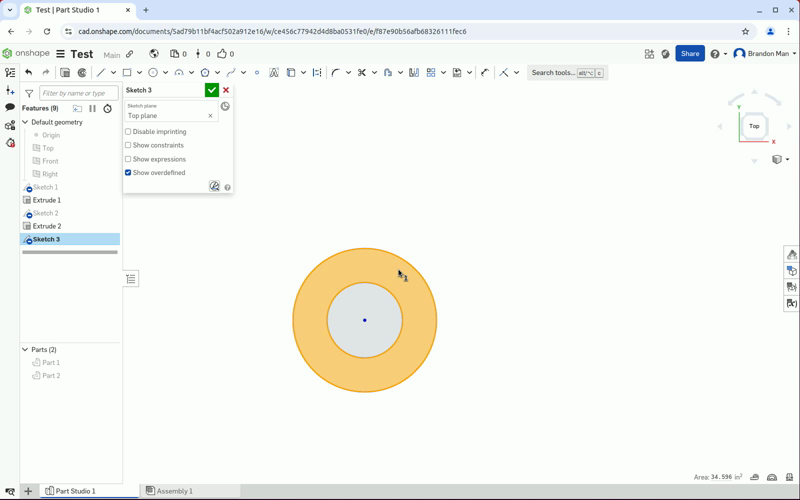
scroll(-6)
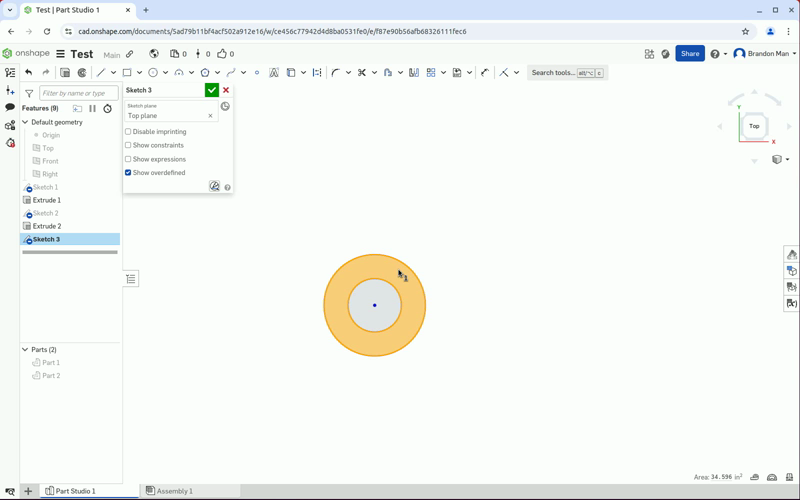
scroll(-6)
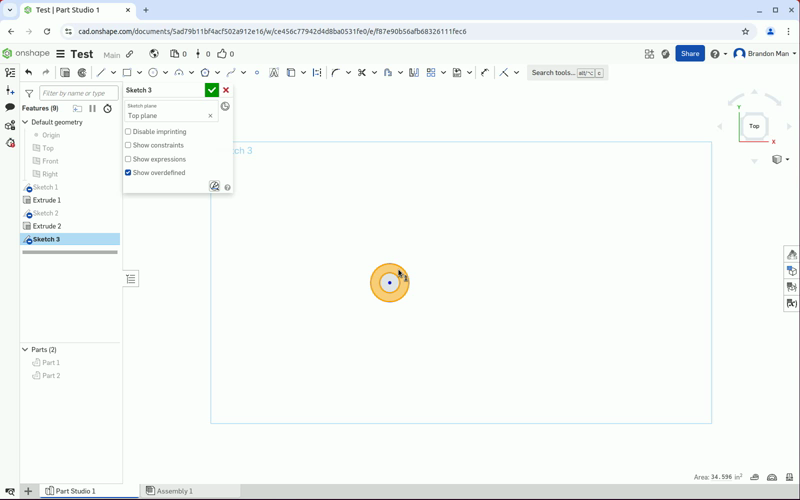
mouse_move(73, 352)
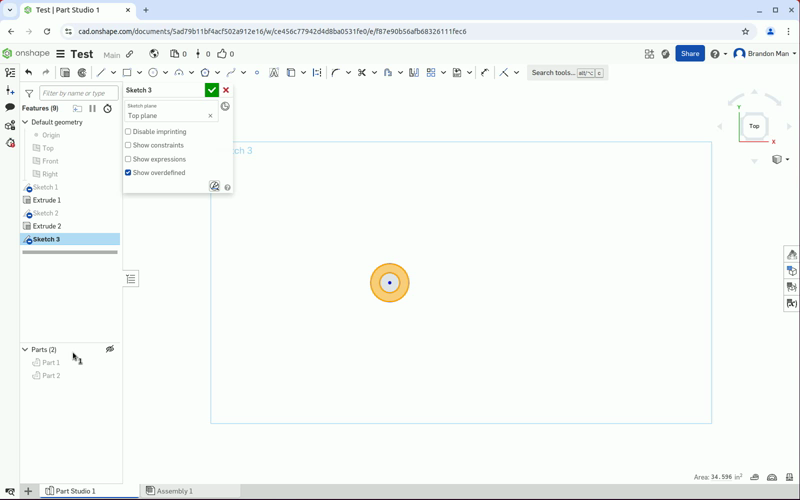
key(shift+y)
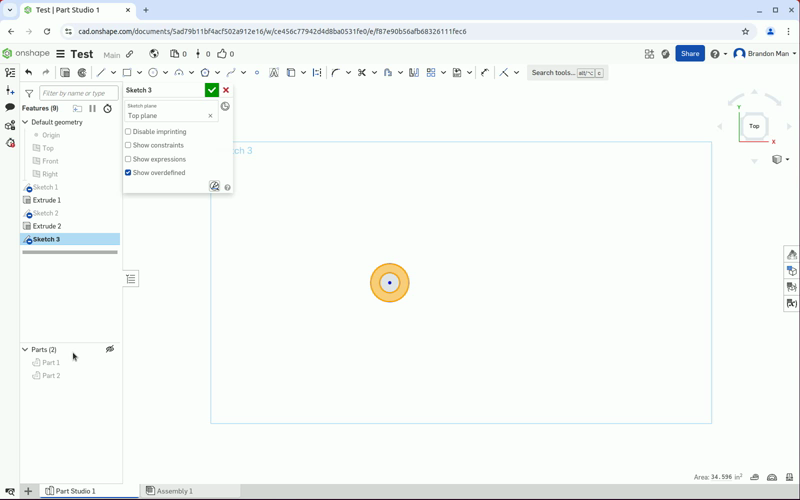
key(shift+e)
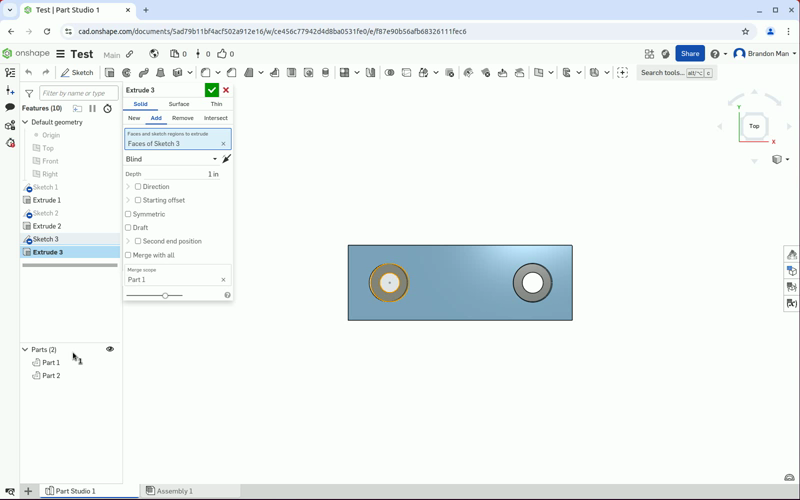
mouse_move(143, 106)
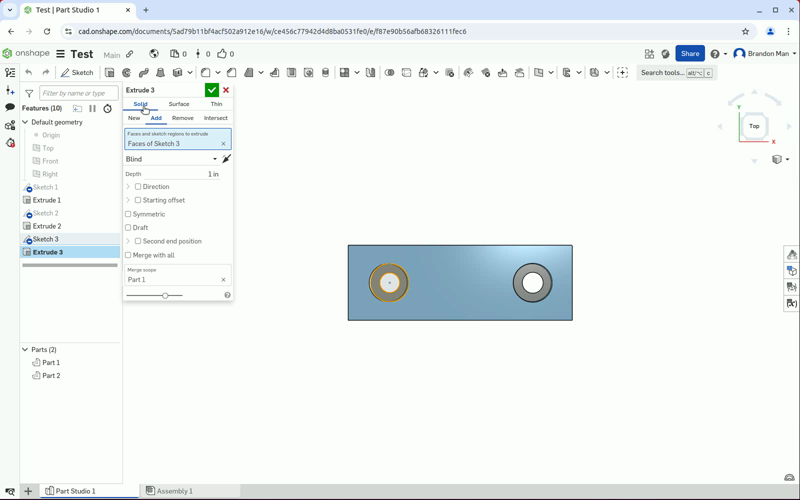
click(143, 106)
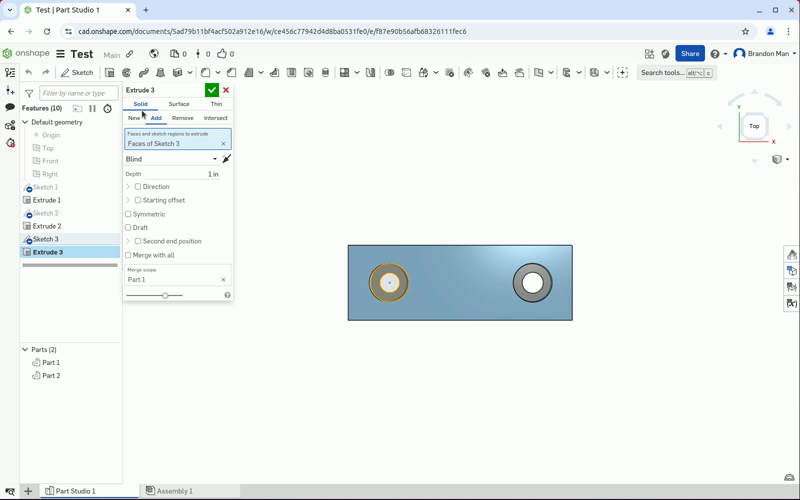
mouse_move(137, 120)
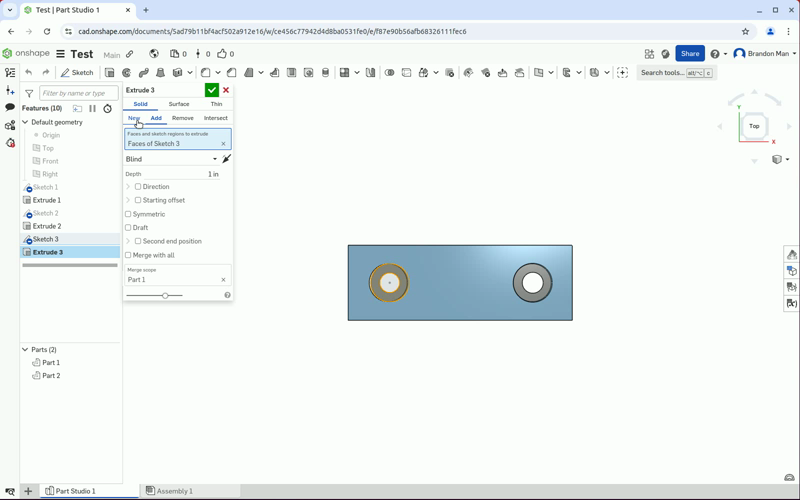
click(137, 120)
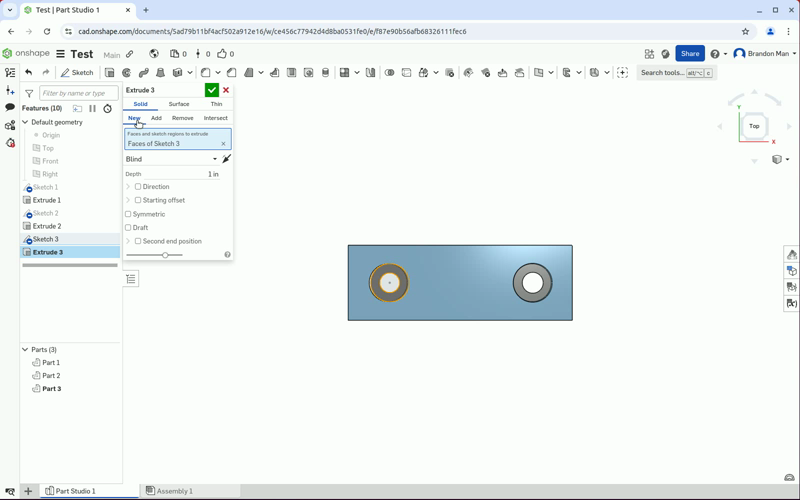
key(tab, 4)
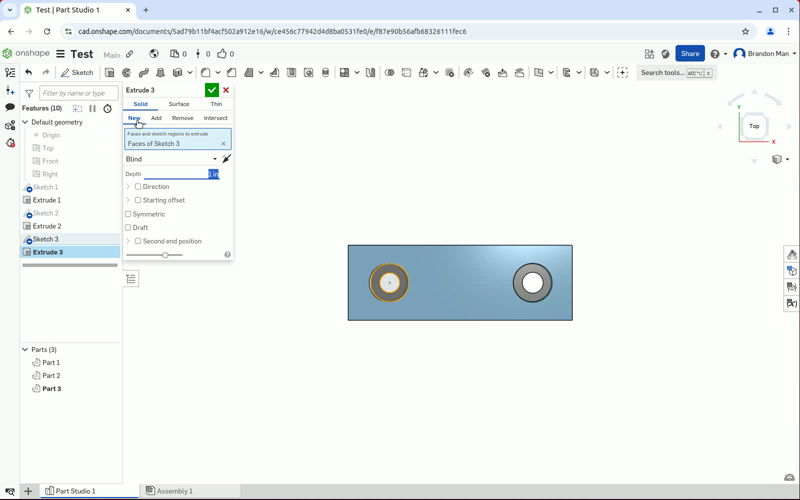
text(15.405)
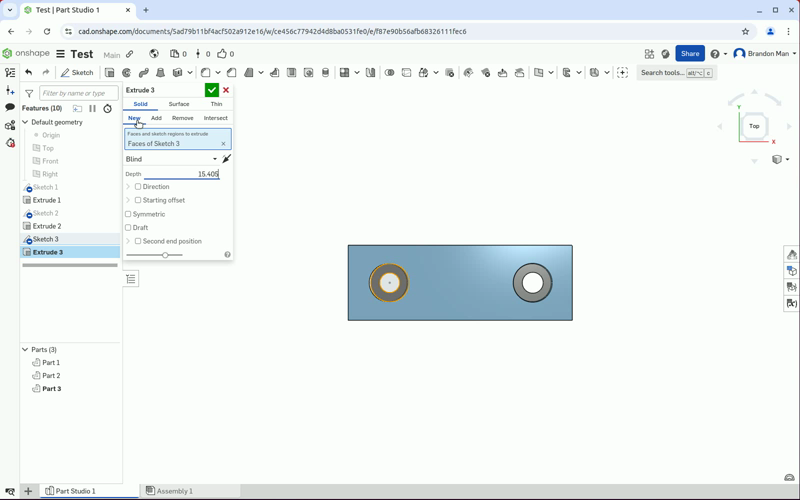
key(enter)
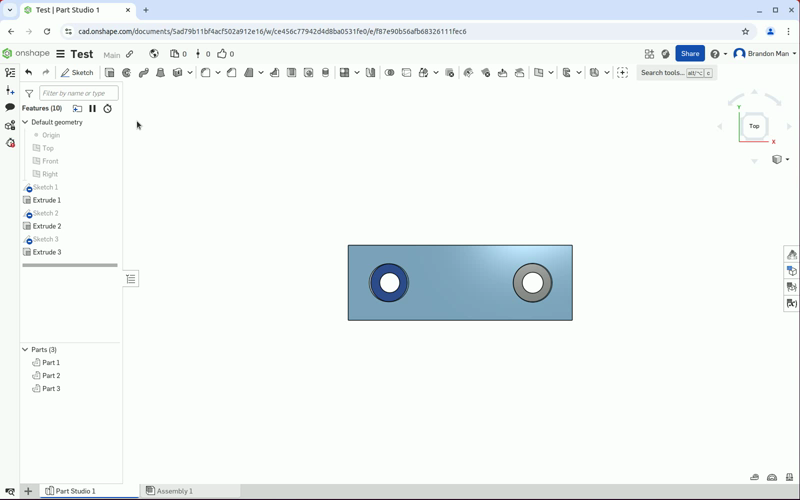
key(shift+h)
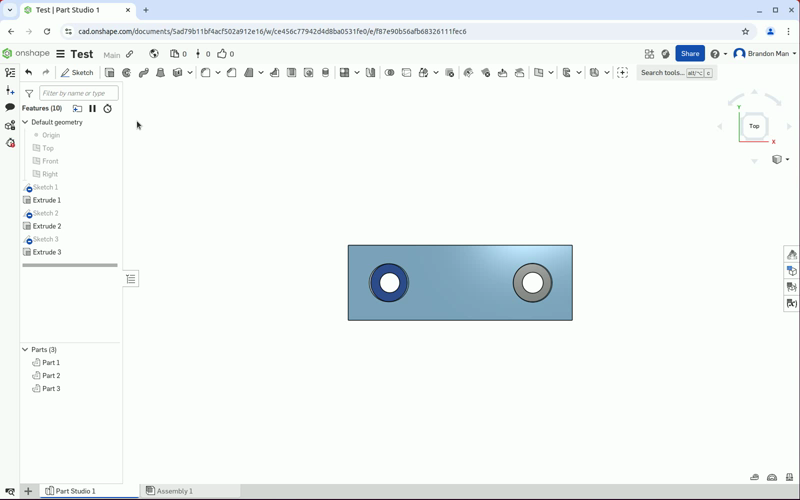
key(shift+h)
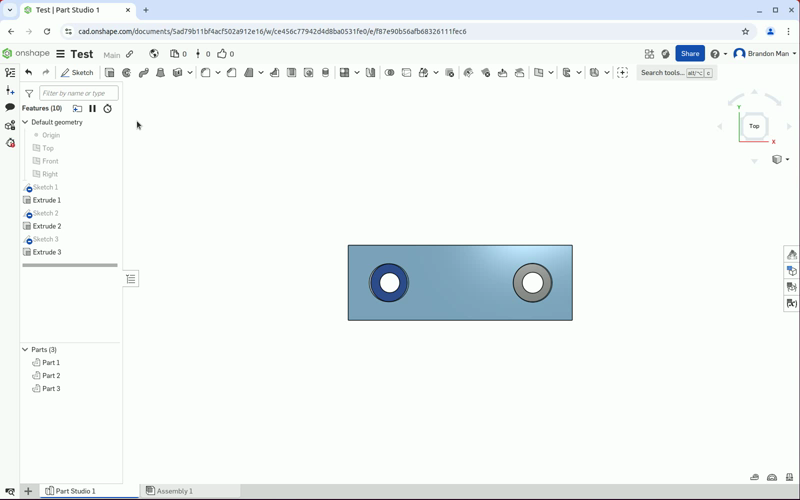
mouse_move(73, 189)
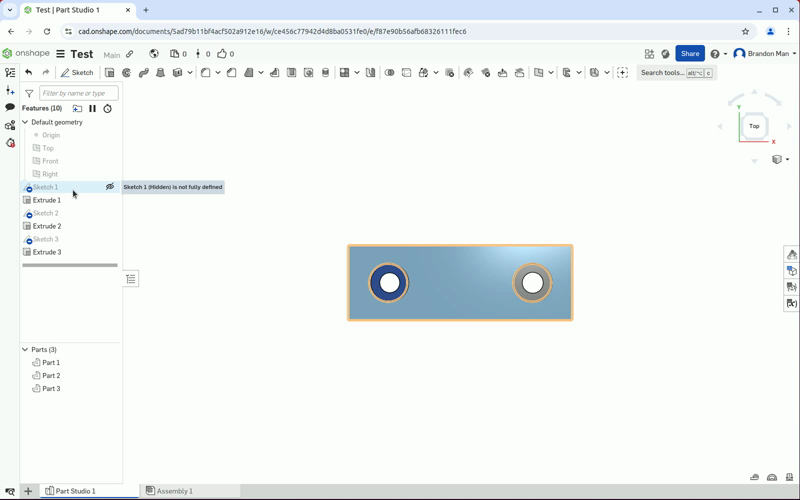
click(73, 189)
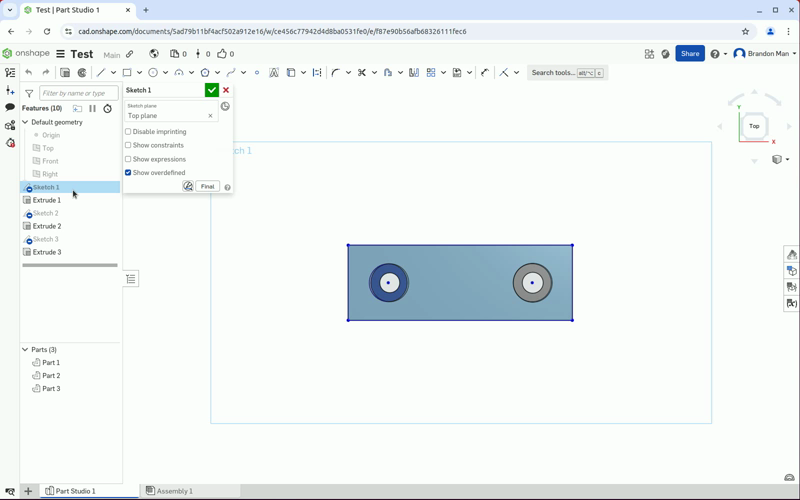
mouse_move(229, 92)
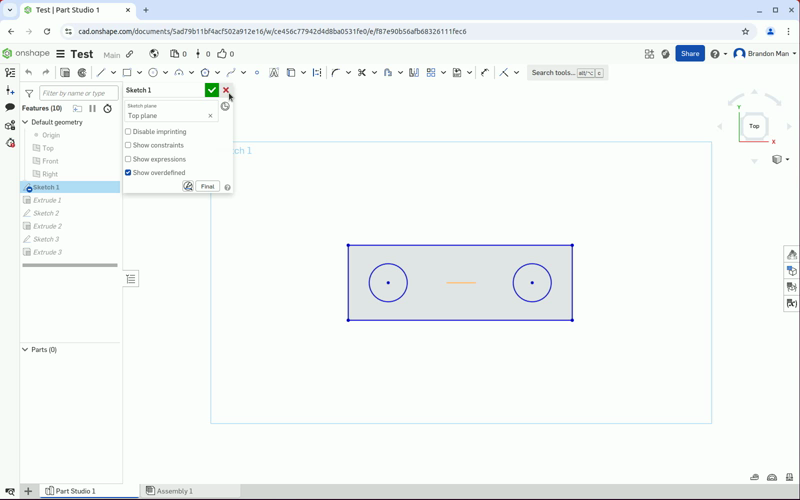
click(229, 92)
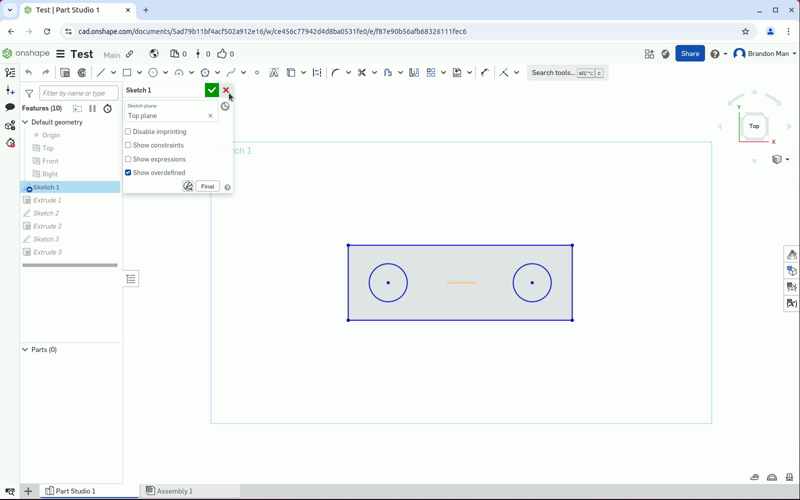
key(shift+s)
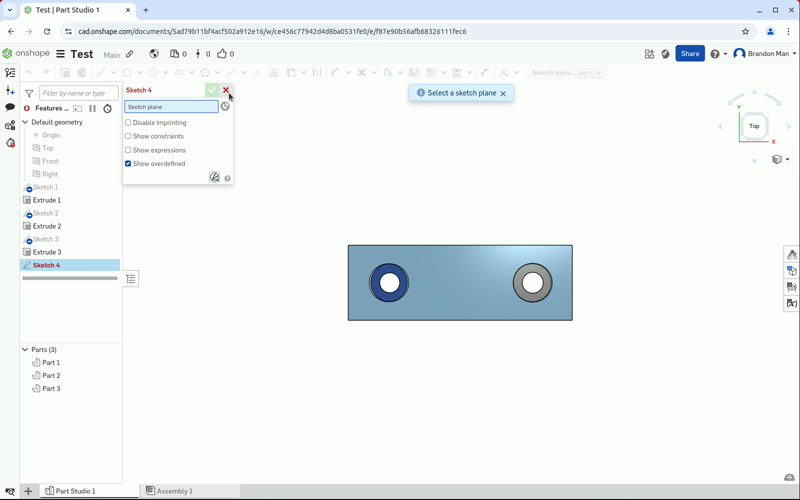
mouse_move(73, 150)
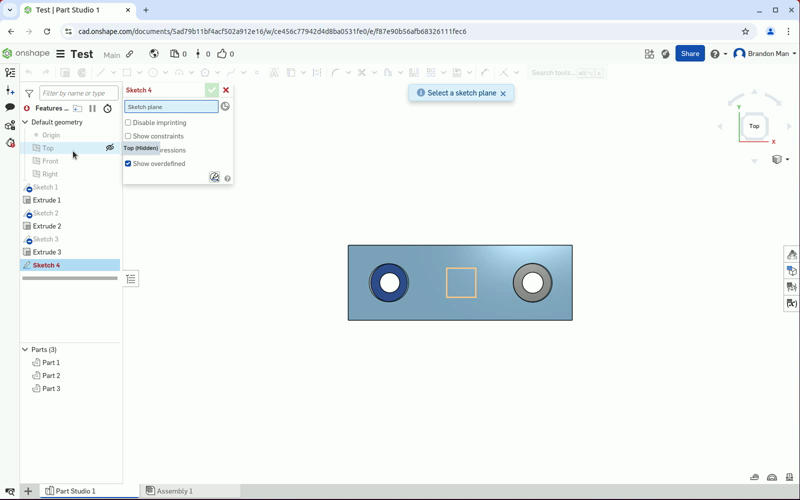
click(73, 150)
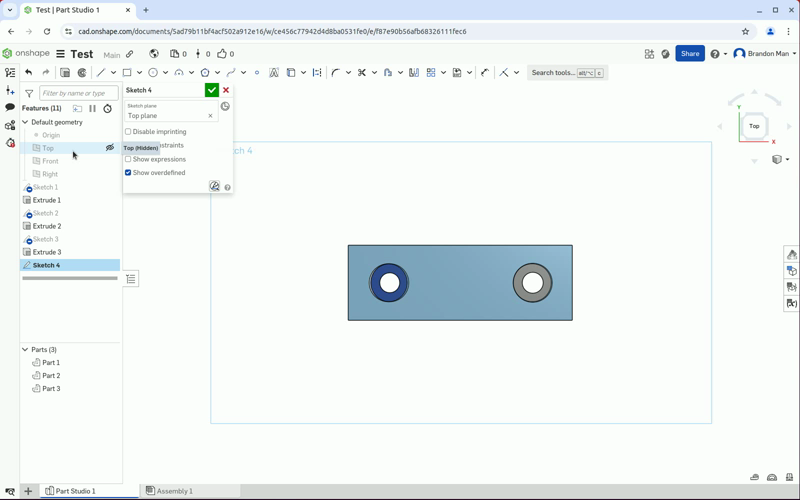
mouse_move(73, 352)
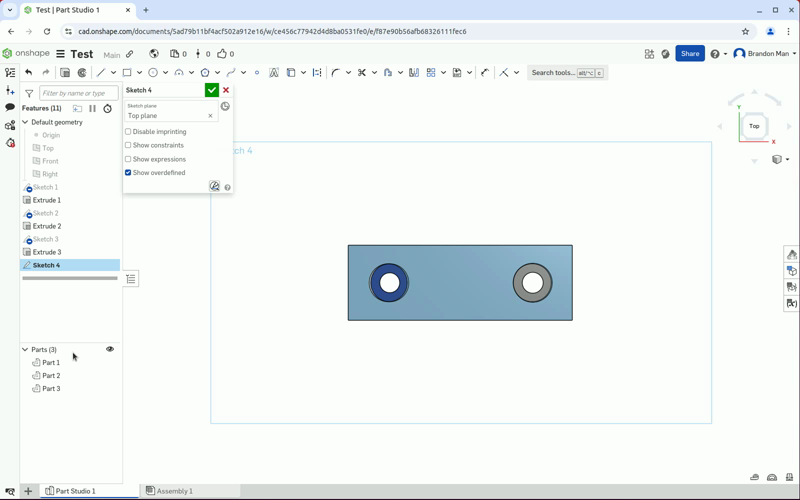
key(y)
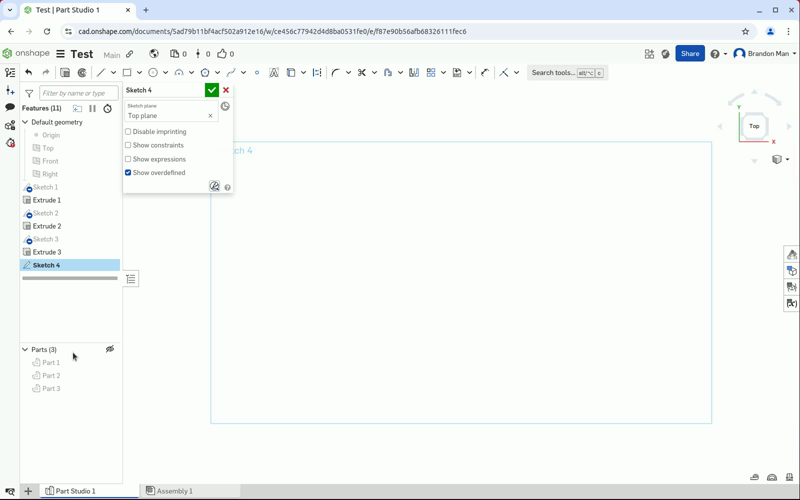
key(c)
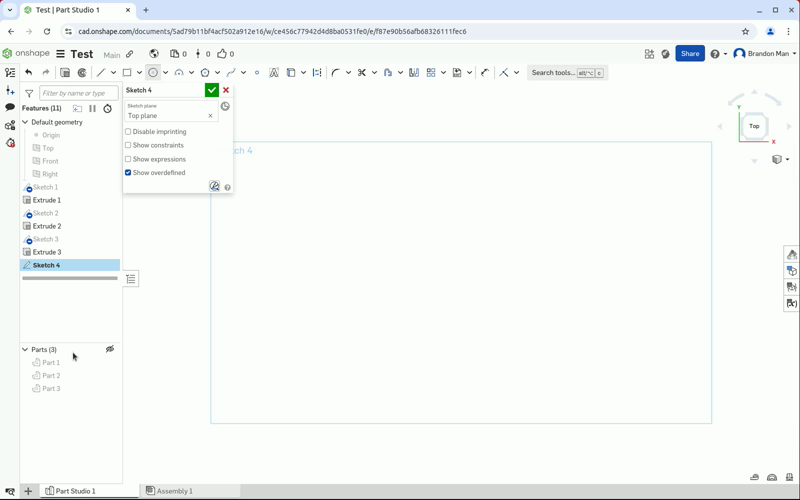
key_down(shift)
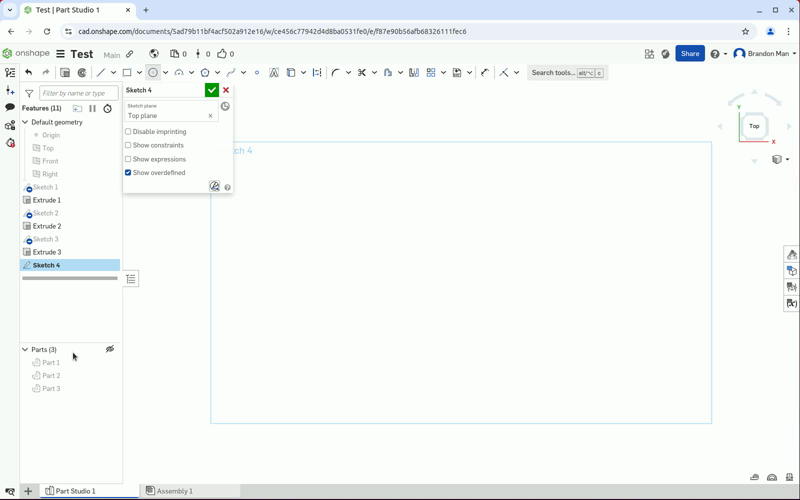
mouse_move(389, 282)
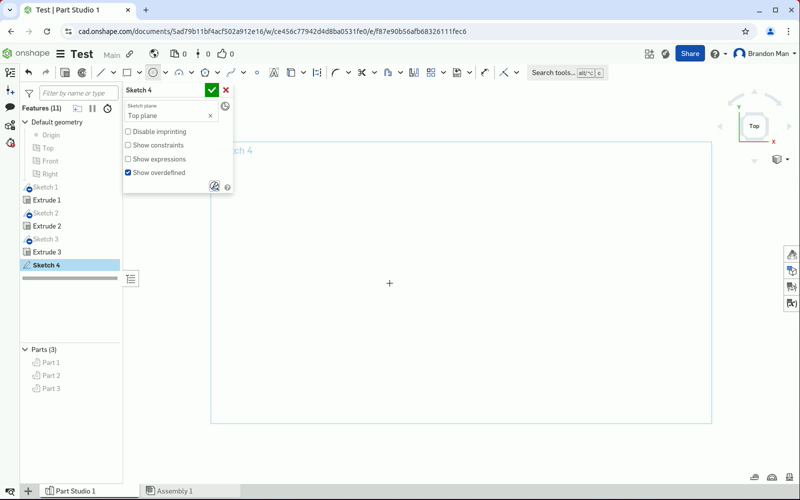
click(389, 282)
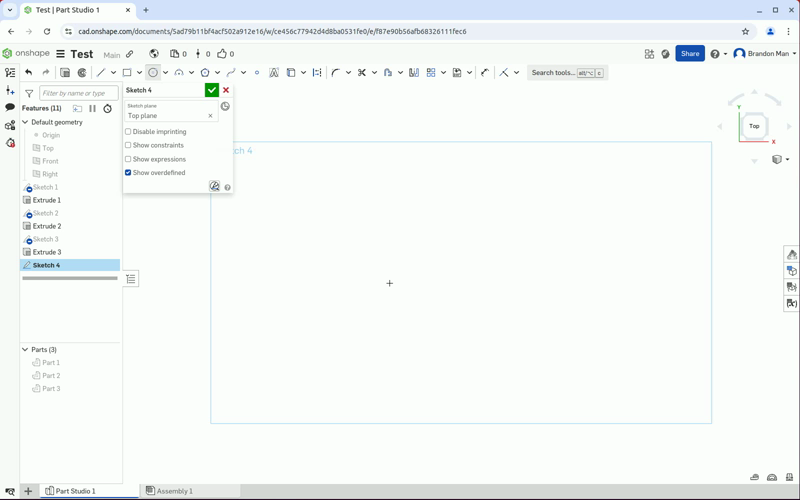
key_up(shift)
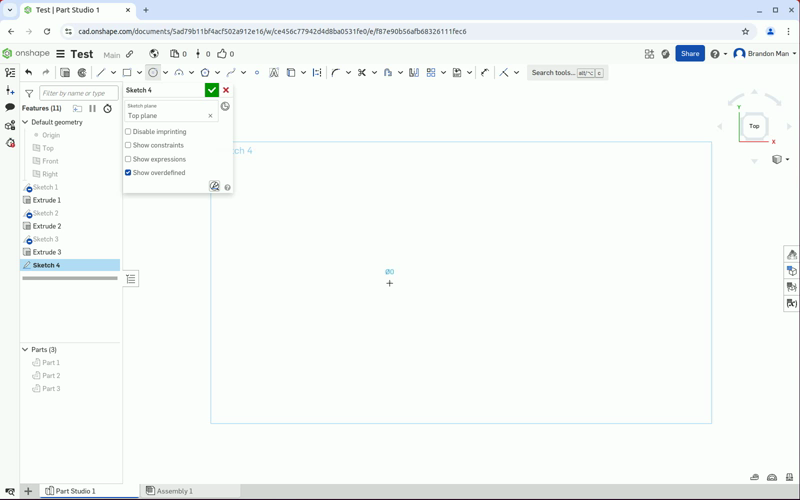
mouse_move(408, 282)
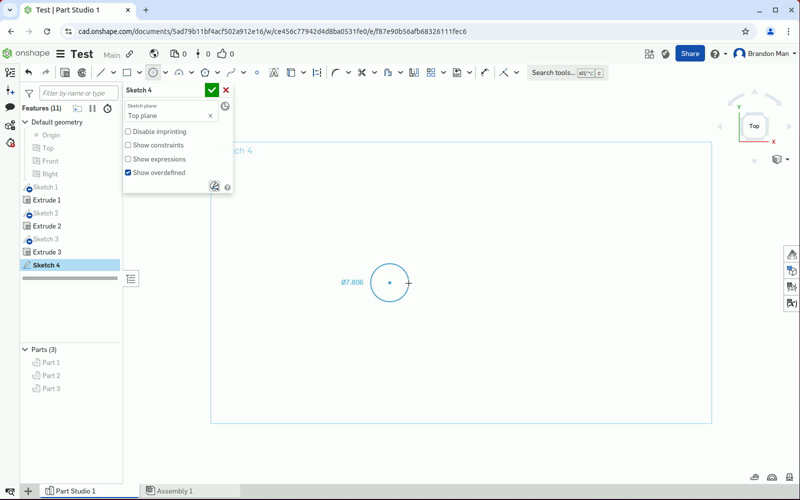
click(408, 282)
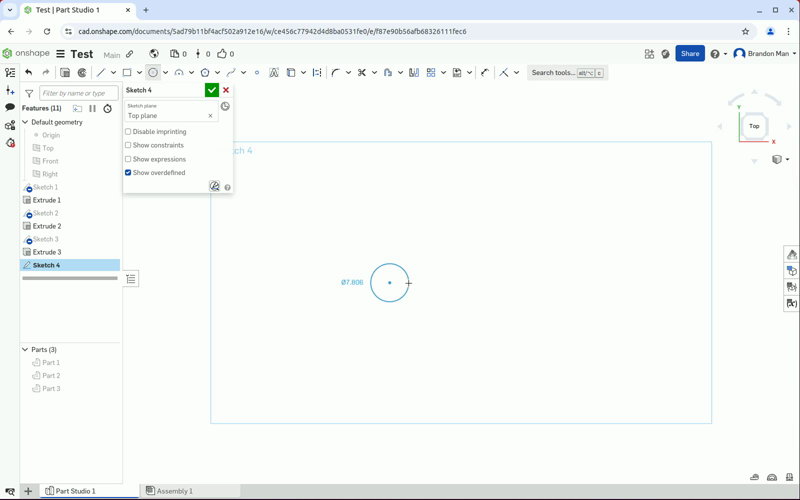
key(esc)
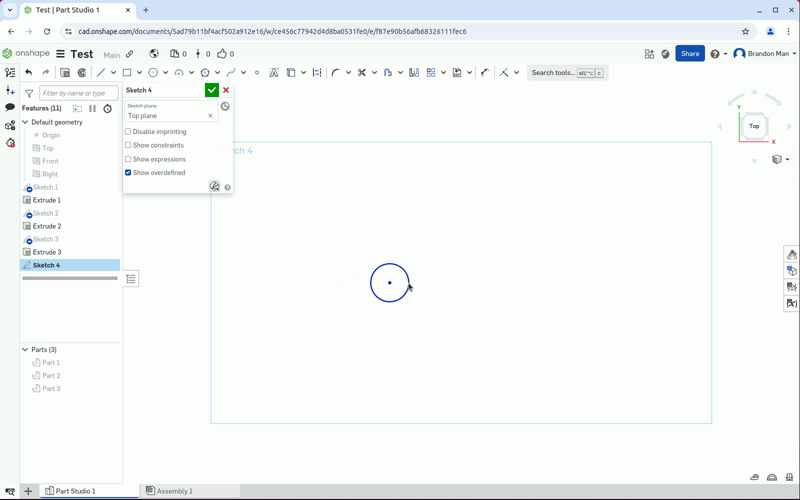
key(c)
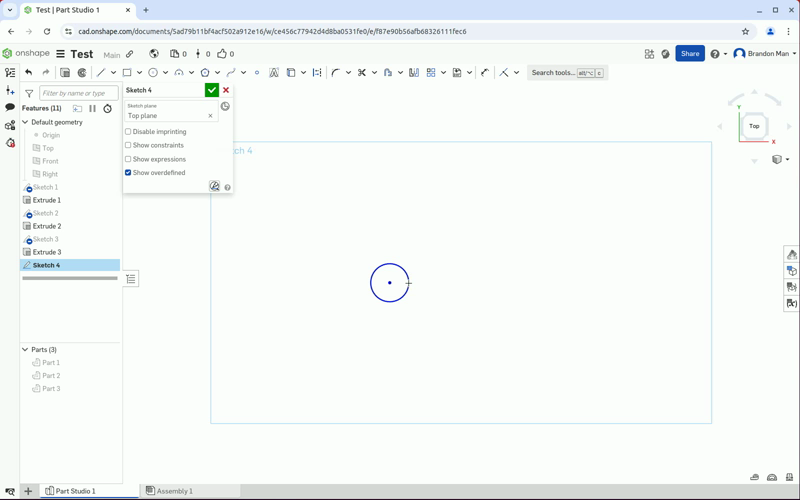
key_down(shift)
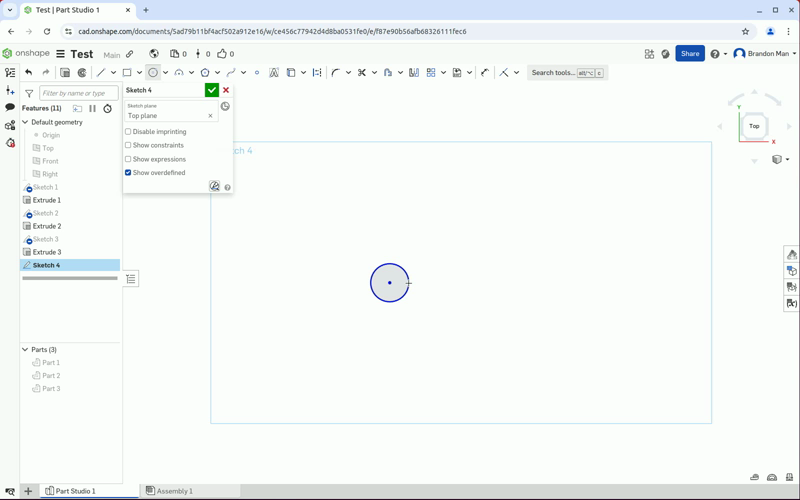
mouse_move(389, 282)
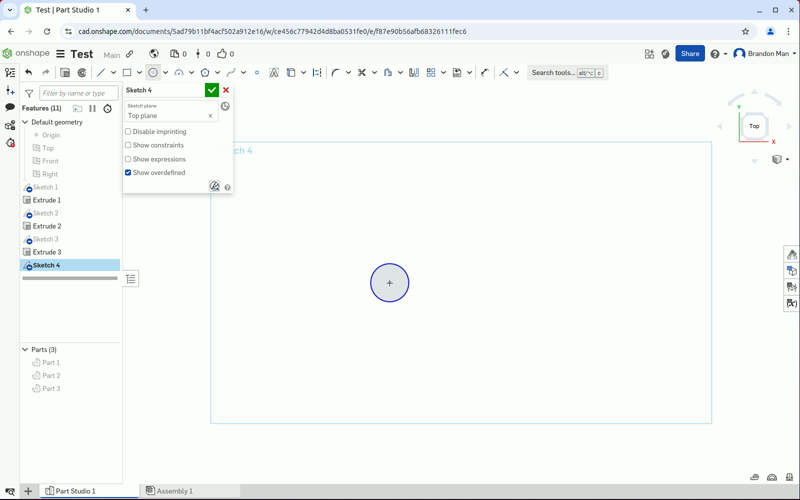
click(389, 282)
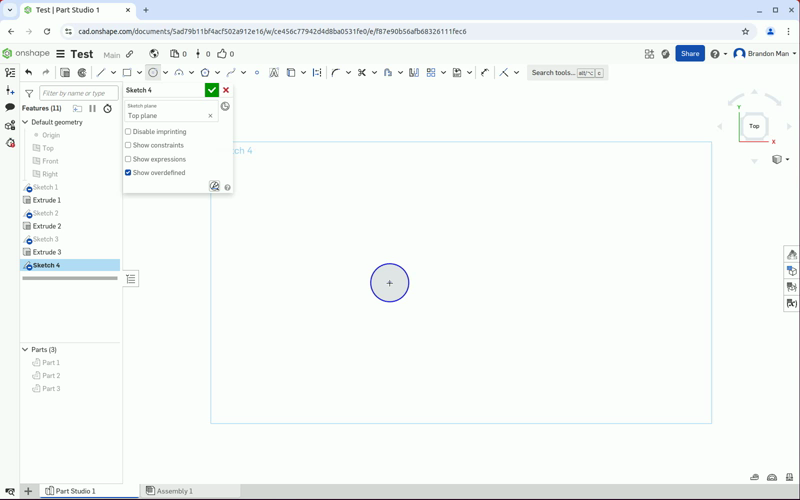
key_up(shift)
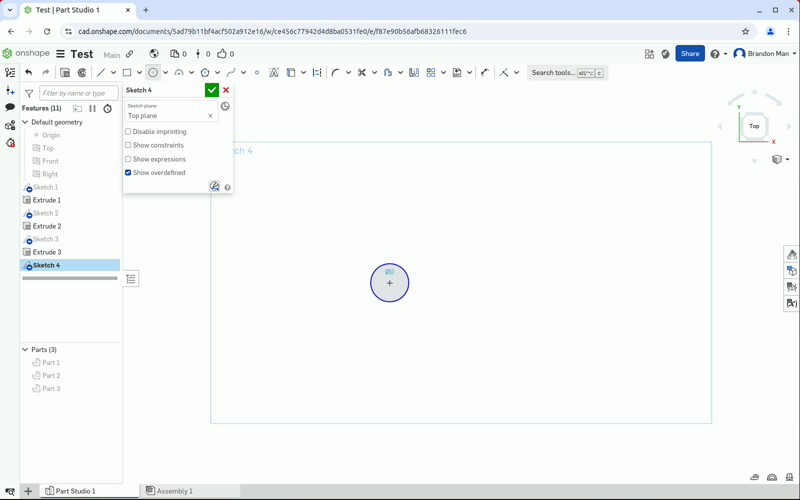
mouse_move(399, 282)
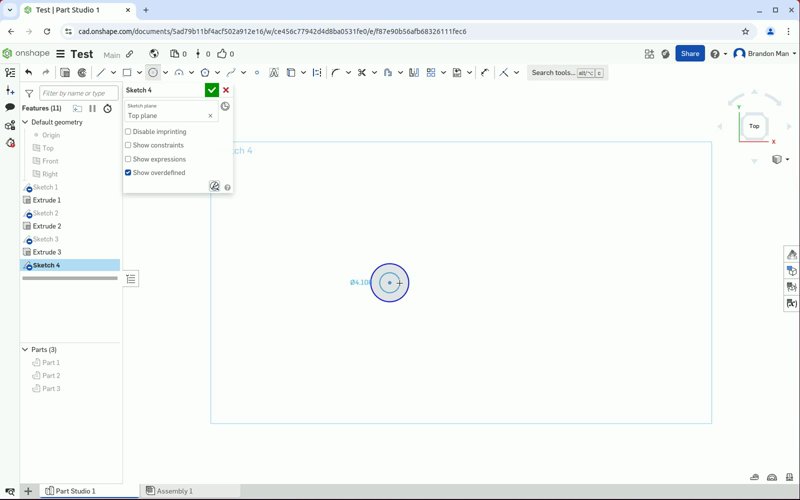
click(399, 282)
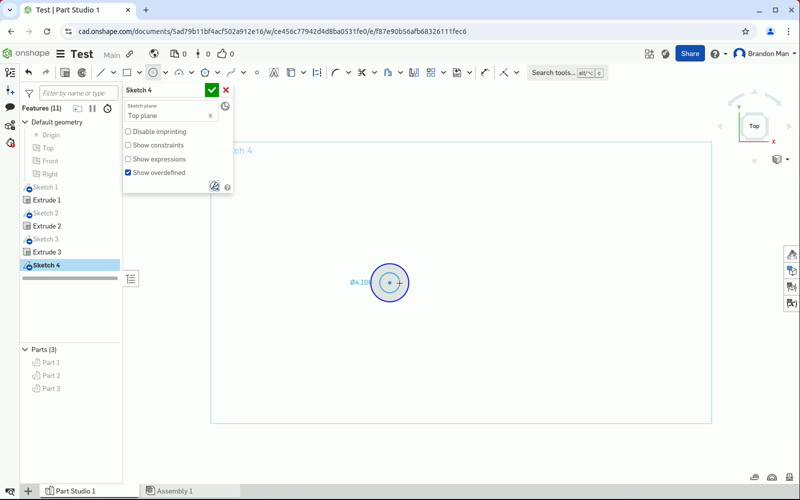
key(esc)
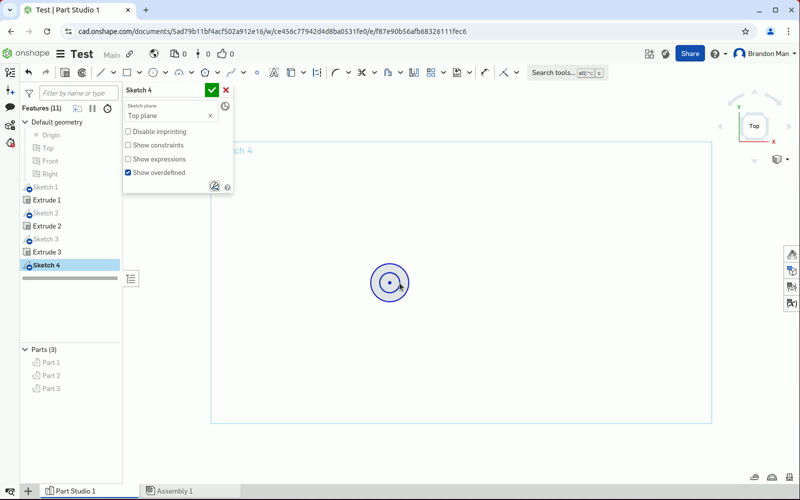
mouse_move(398, 290)
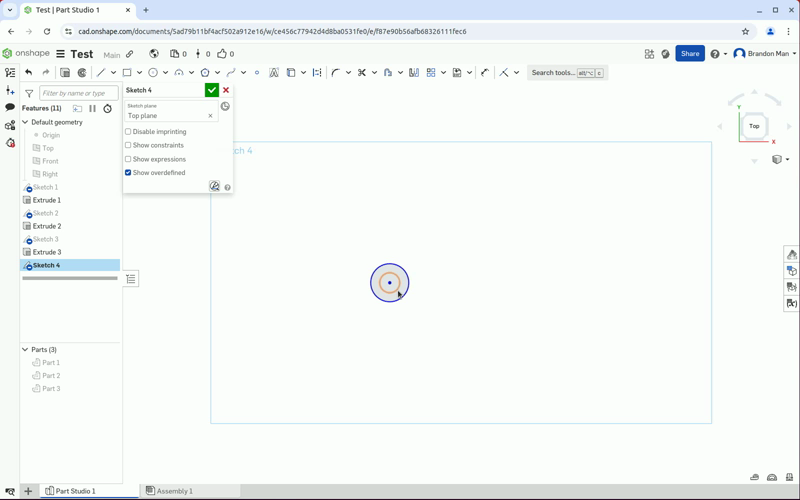
scroll(6)
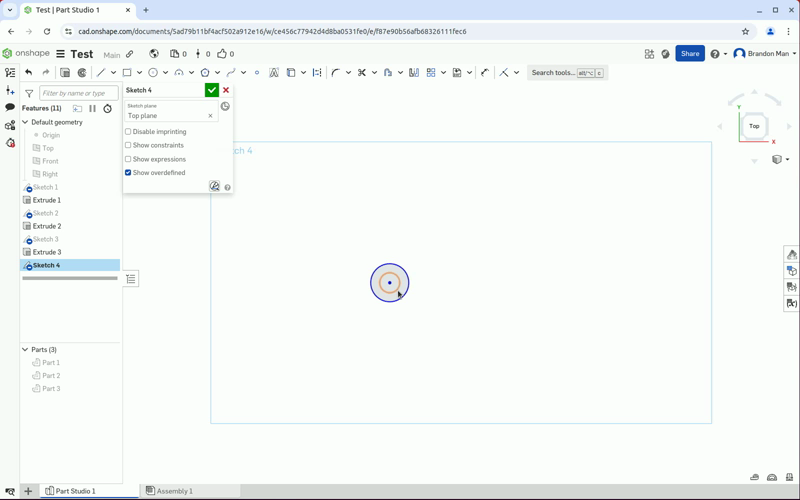
scroll(6)
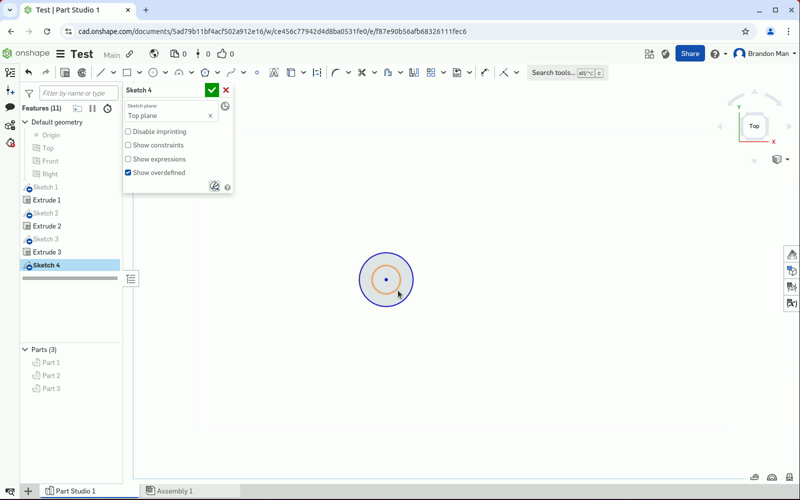
scroll(6)
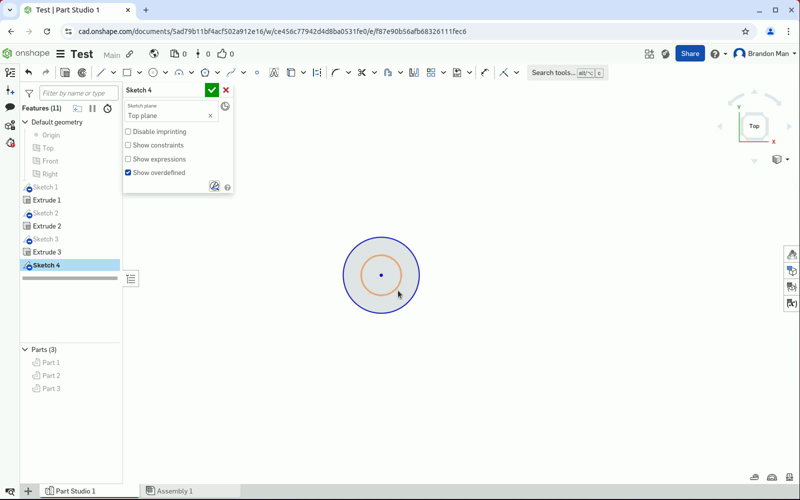
scroll(6)
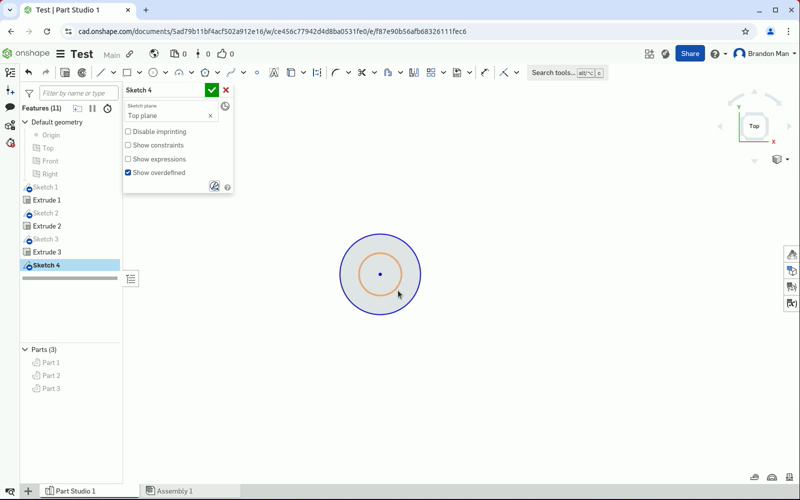
scroll(6)
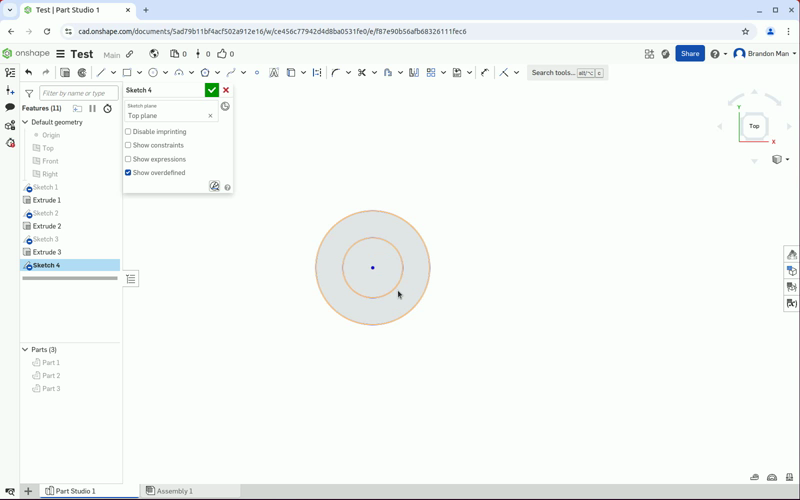
scroll(6)
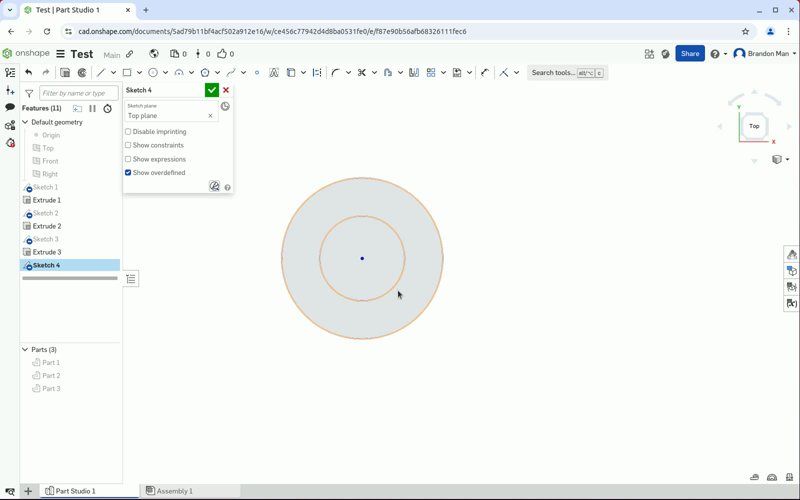
scroll(6)
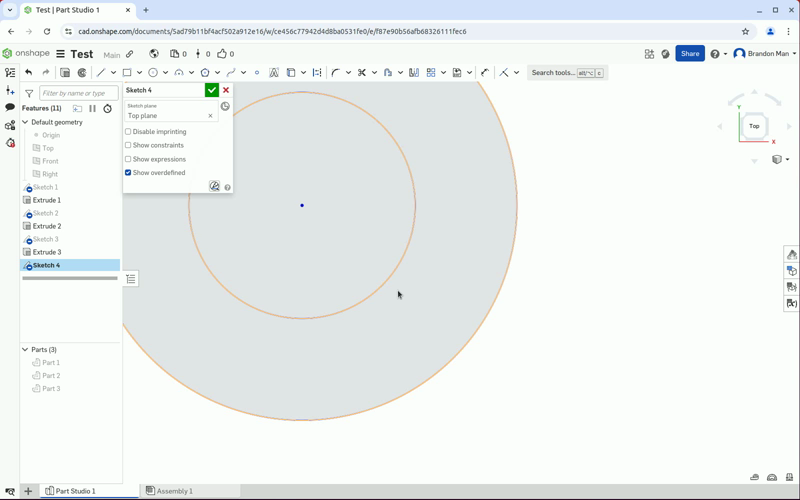
click(398, 290)
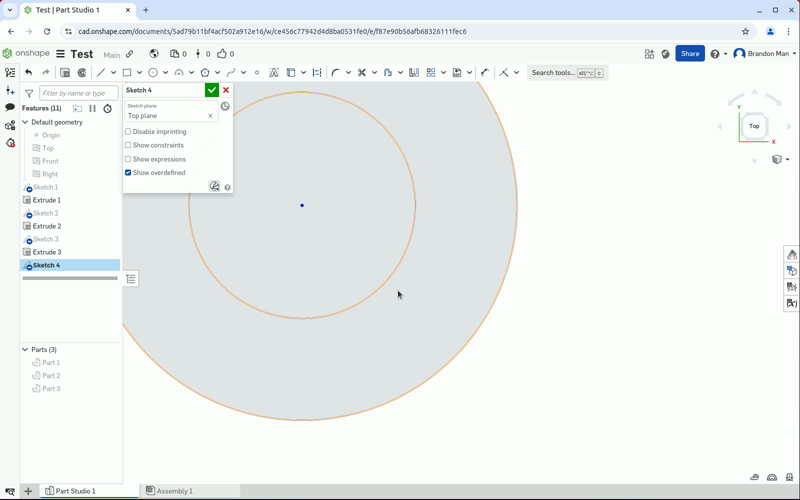
scroll(-6)
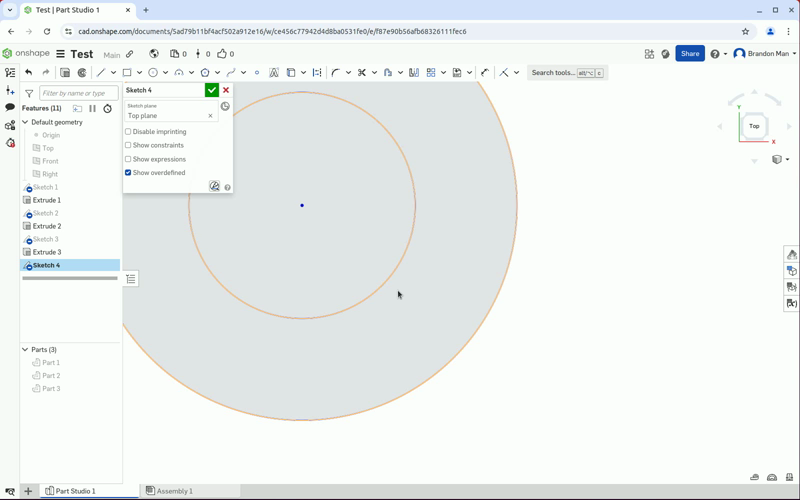
scroll(-6)
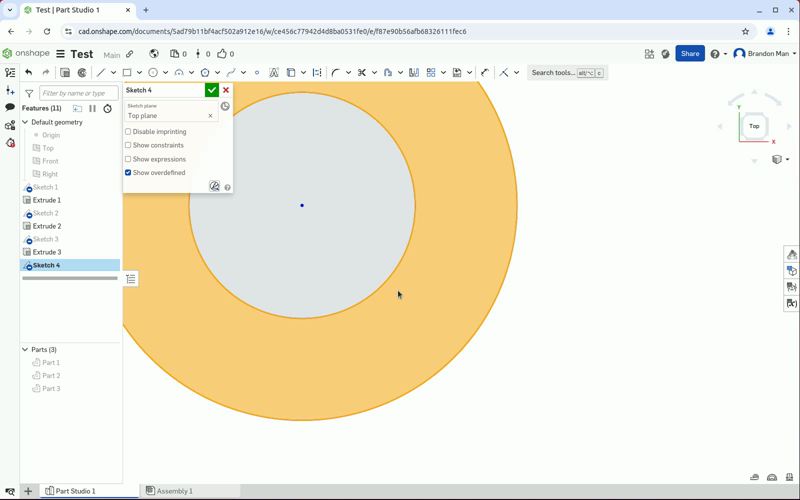
scroll(-6)
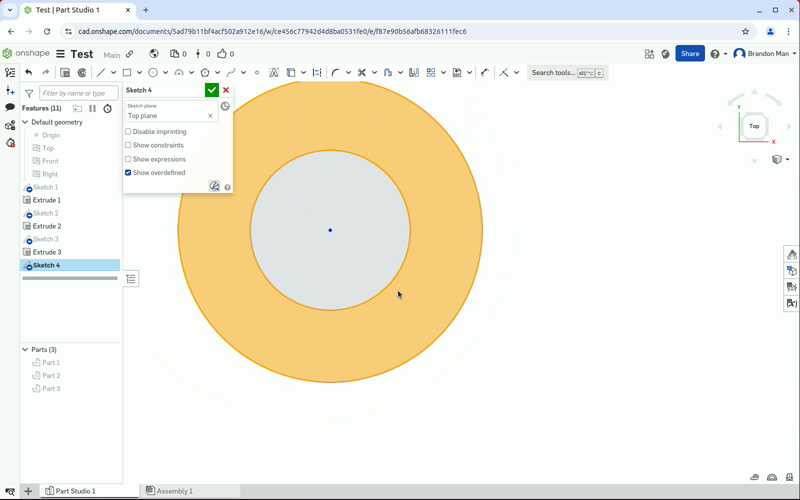
scroll(-6)
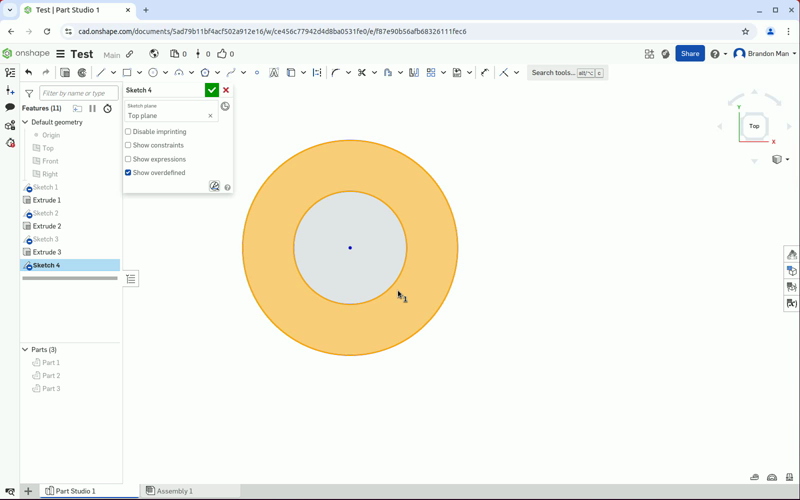
scroll(-6)
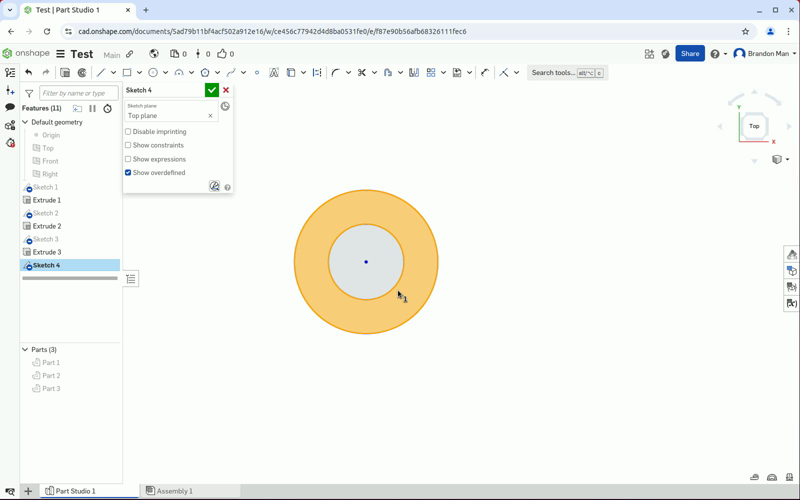
scroll(-6)
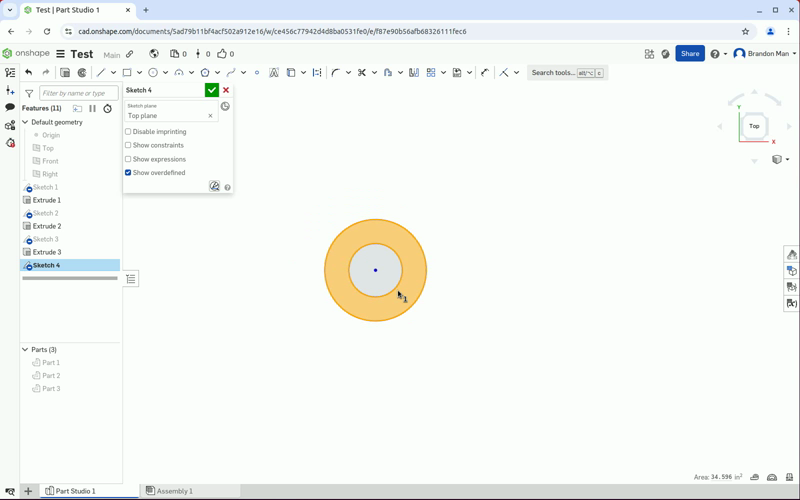
scroll(-6)
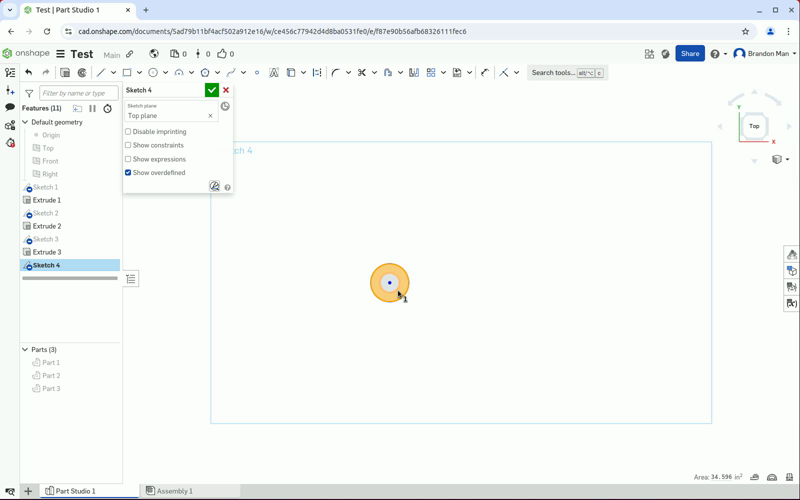
mouse_move(73, 352)
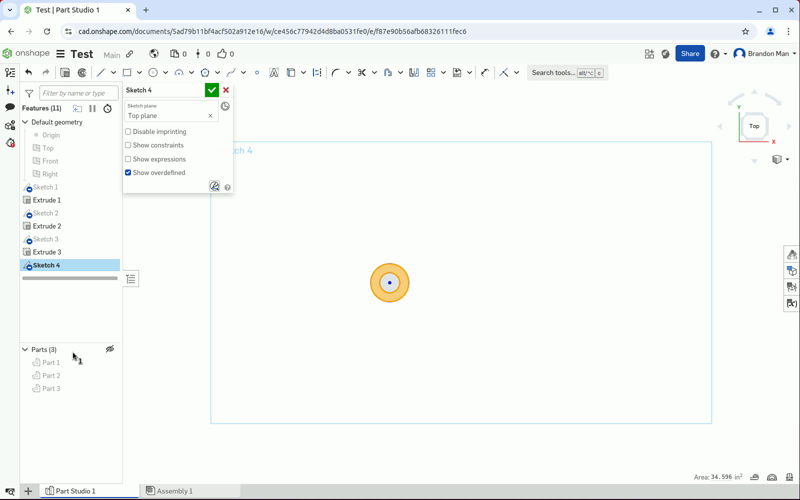
key(shift+y)
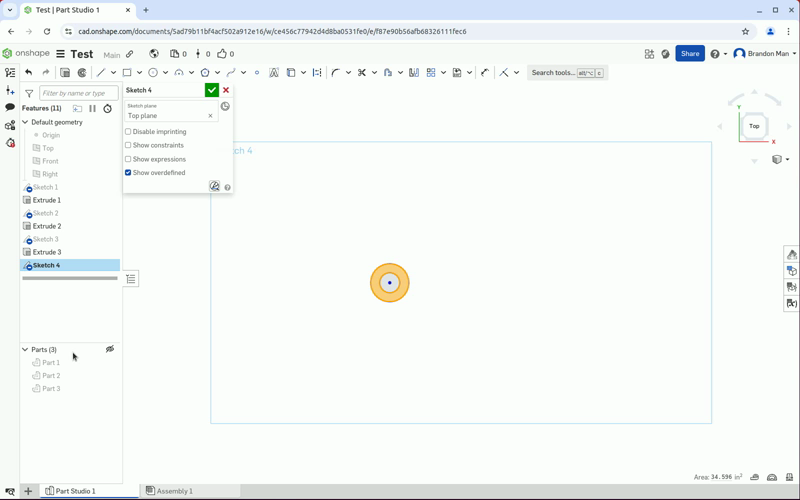
key(shift+e)
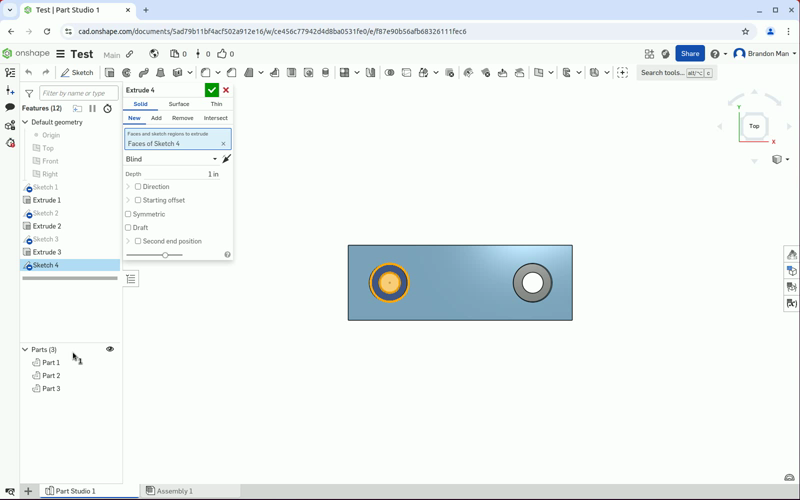
mouse_move(143, 106)
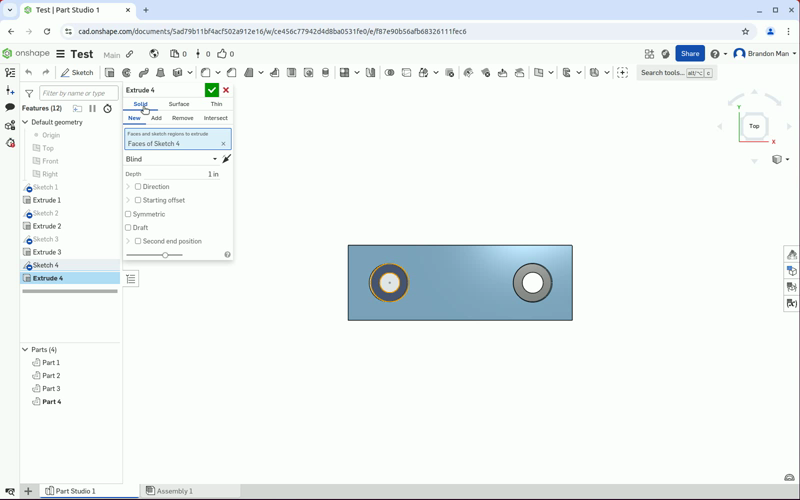
click(143, 106)
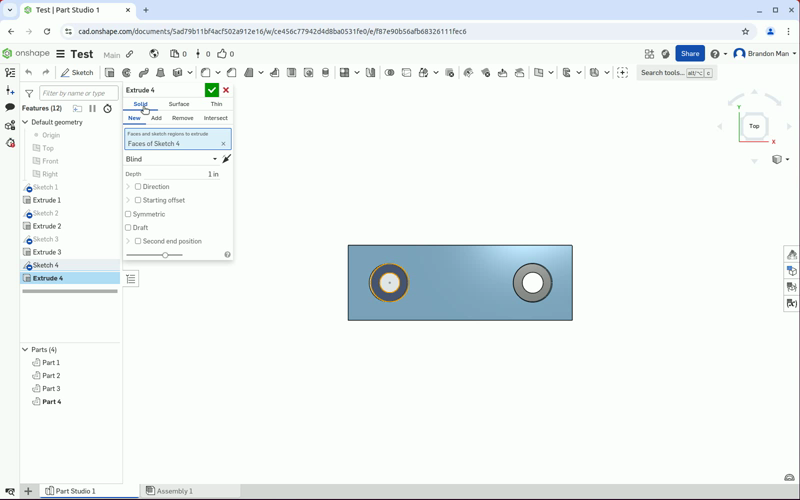
mouse_move(186, 120)
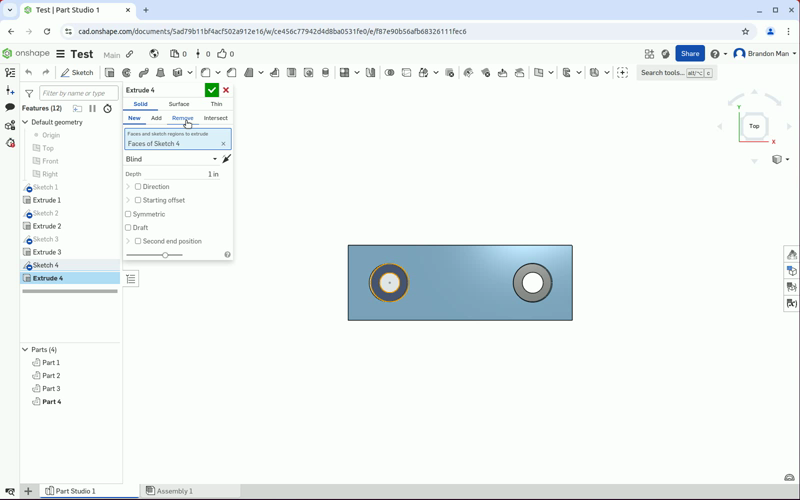
click(186, 120)
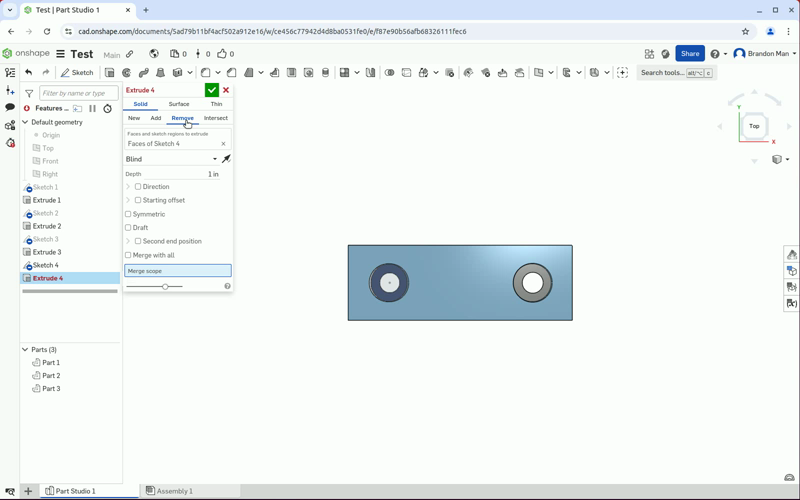
key(tab, 4)
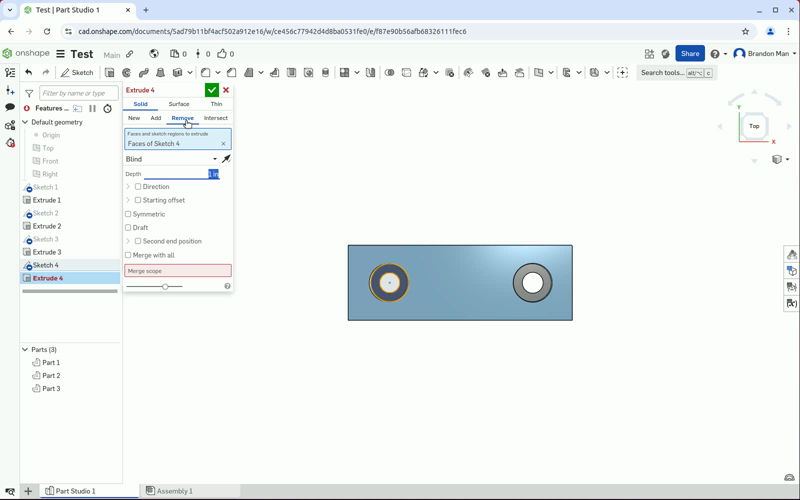
text(-12.758)
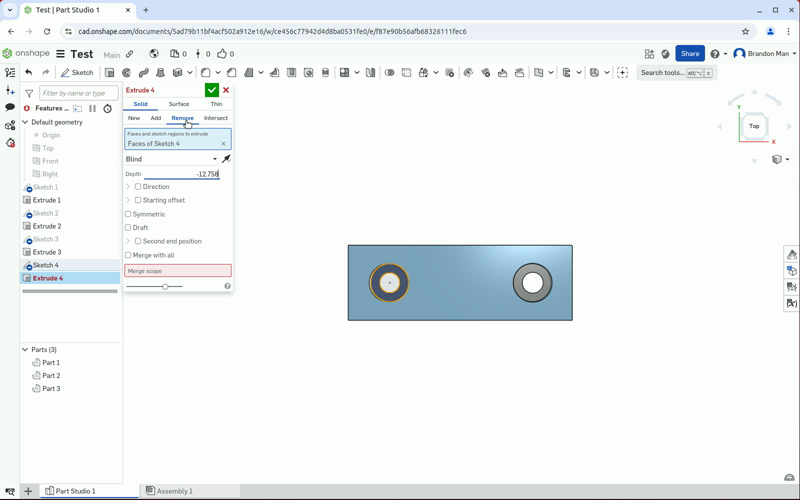
key(tab, 6)
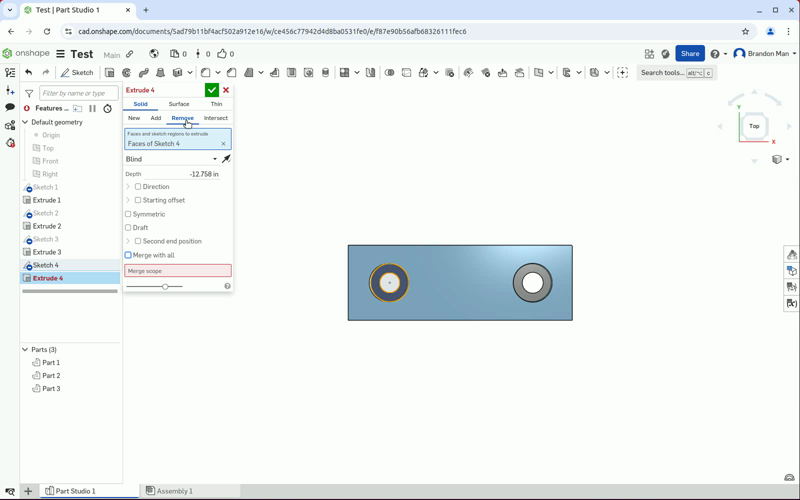
key(space)
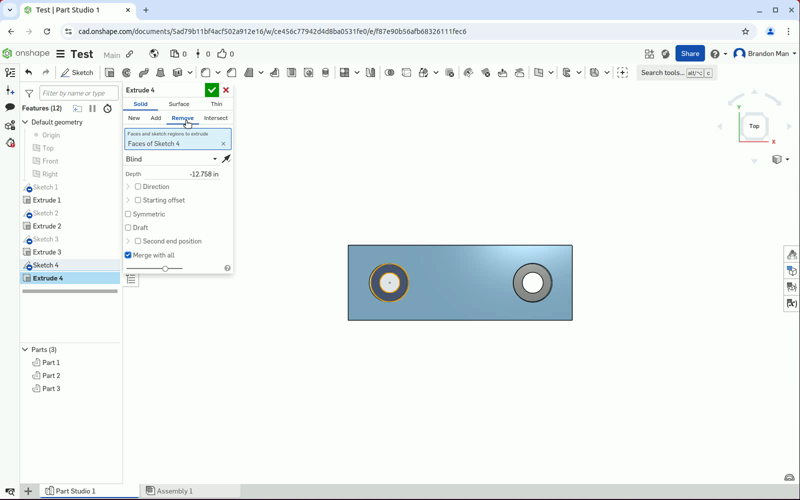
key(enter)
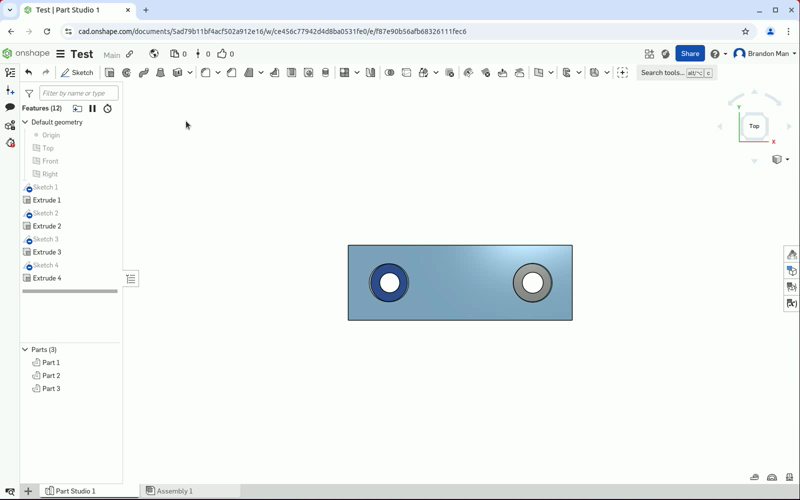
key(shift+h)
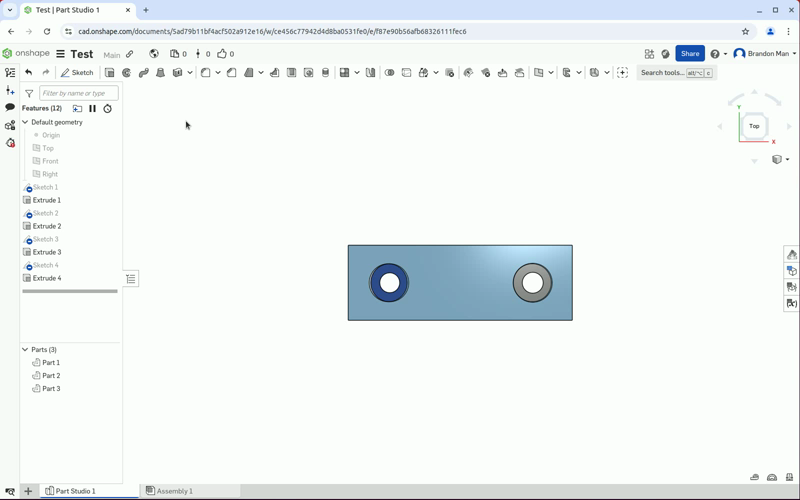
key(shift+h)
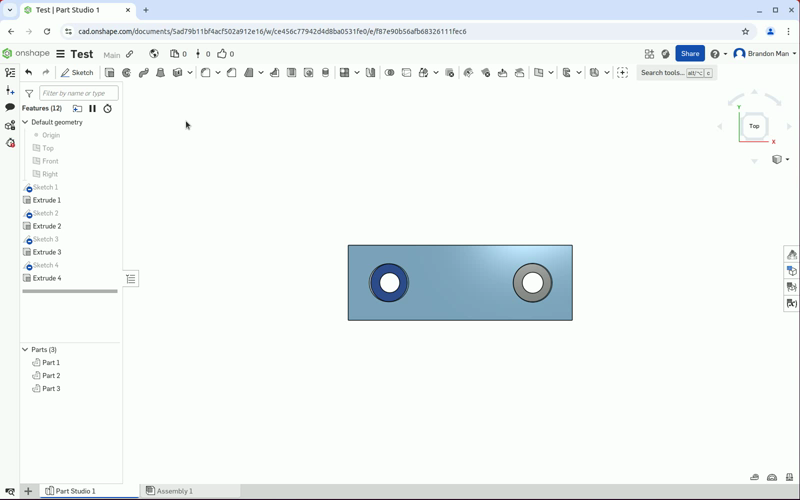
mouse_move(73, 189)
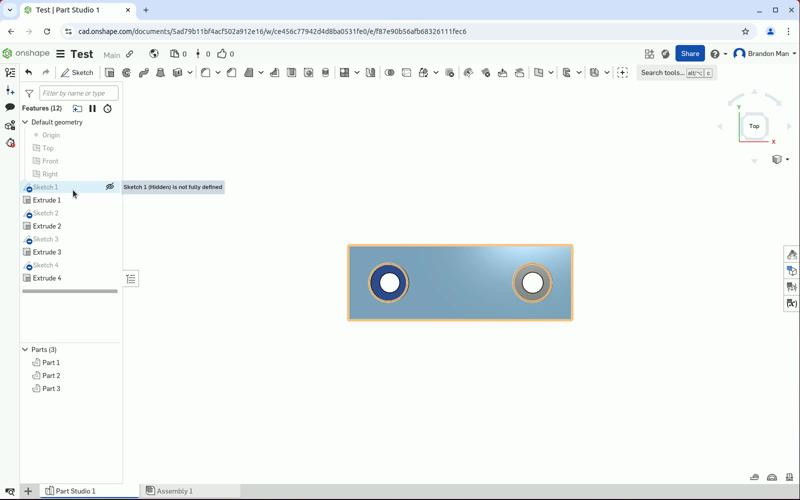
click(73, 189)
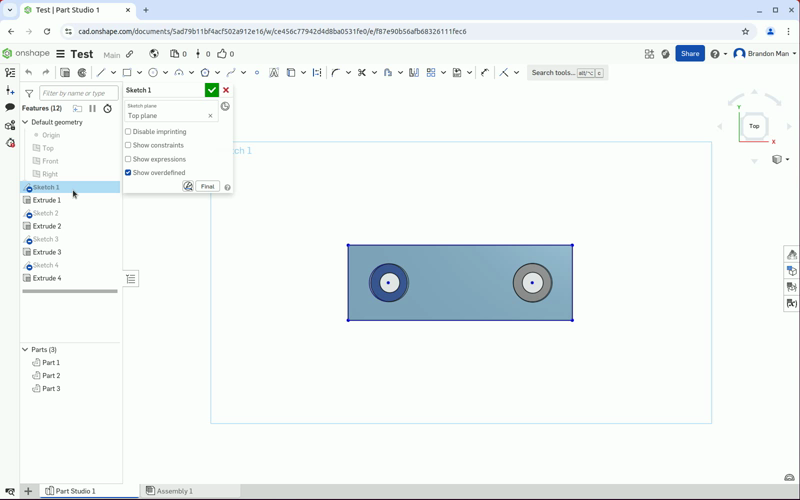
mouse_move(229, 92)
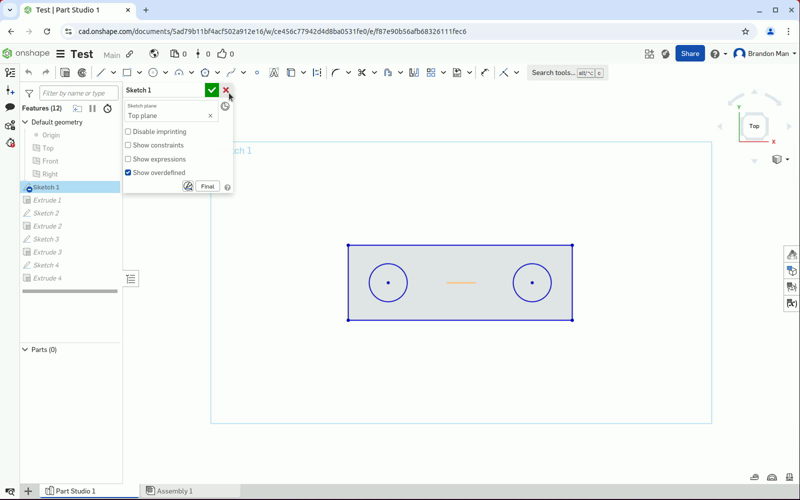
click(229, 92)
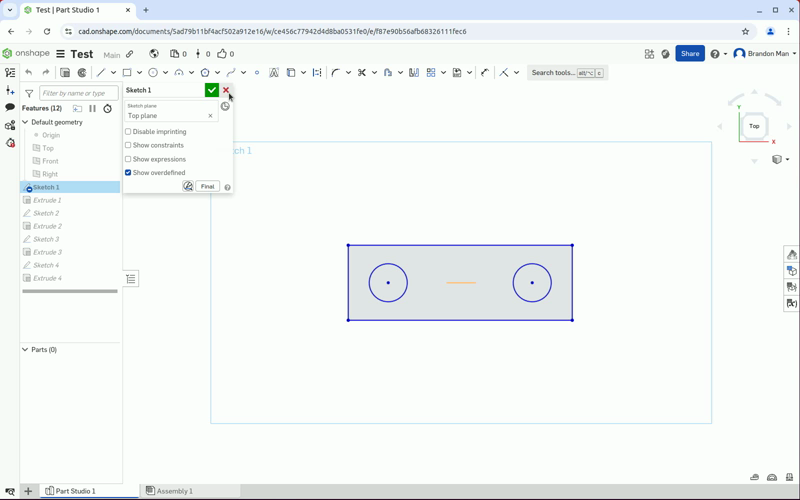
key(shift+s)
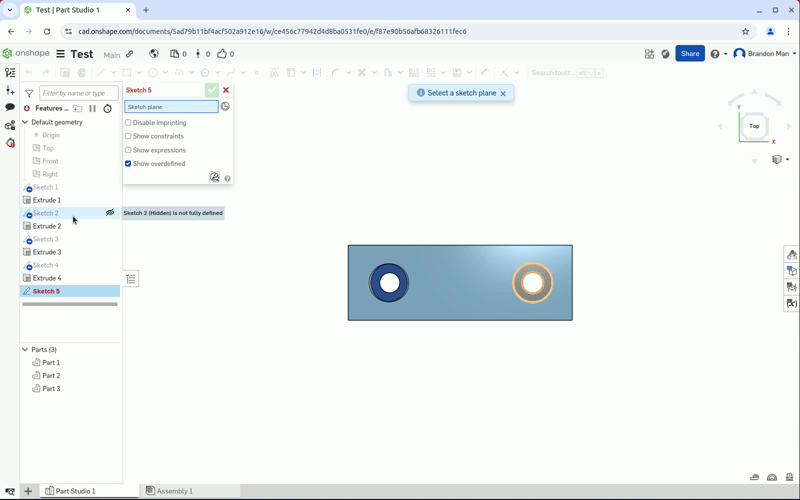
scroll(3)
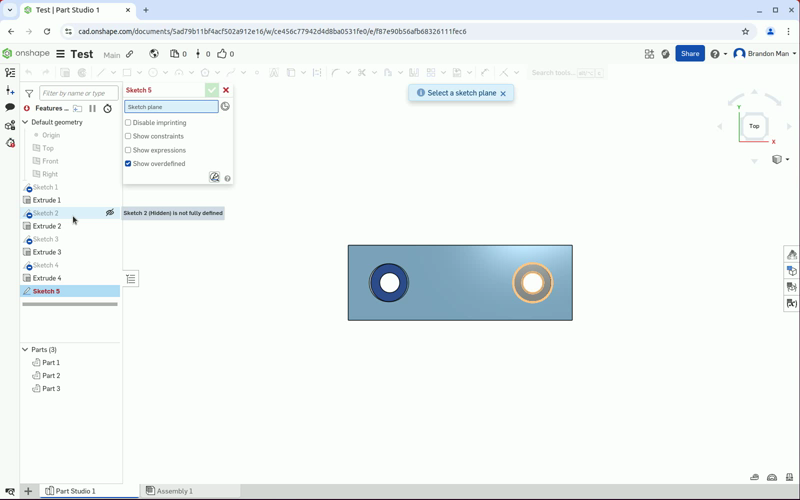
mouse_move(73, 150)
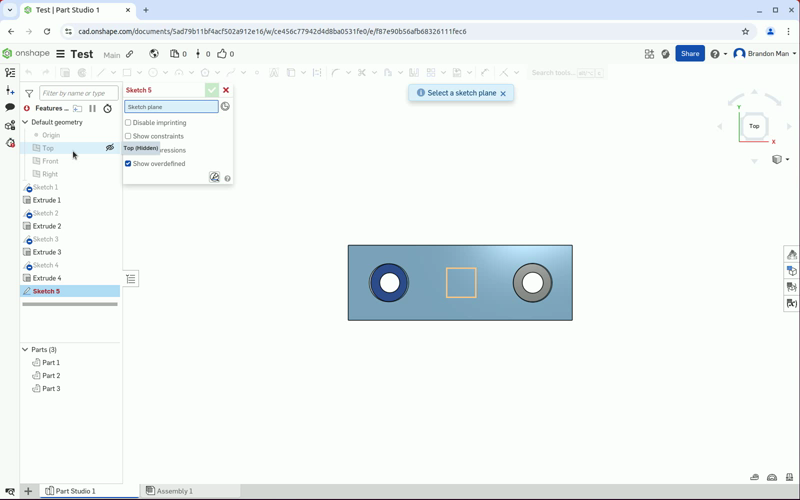
click(73, 150)
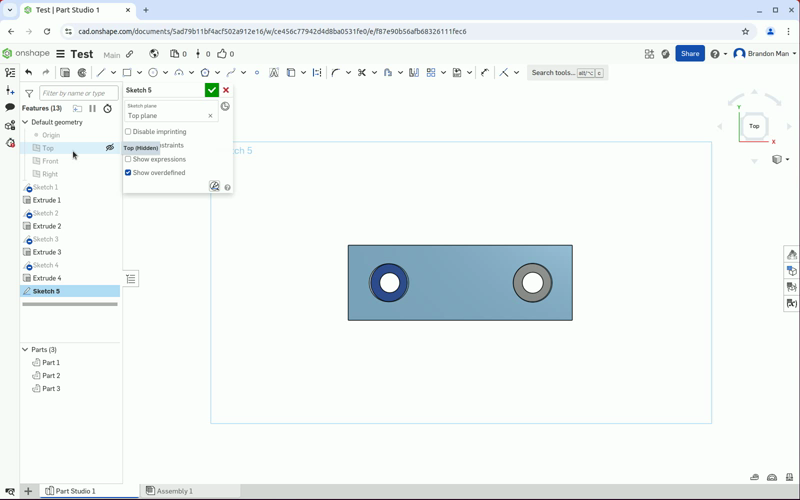
mouse_move(73, 352)
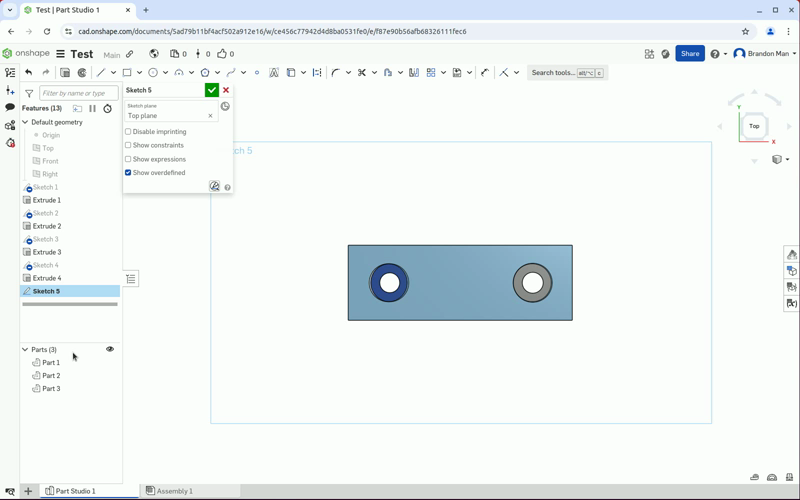
key(y)
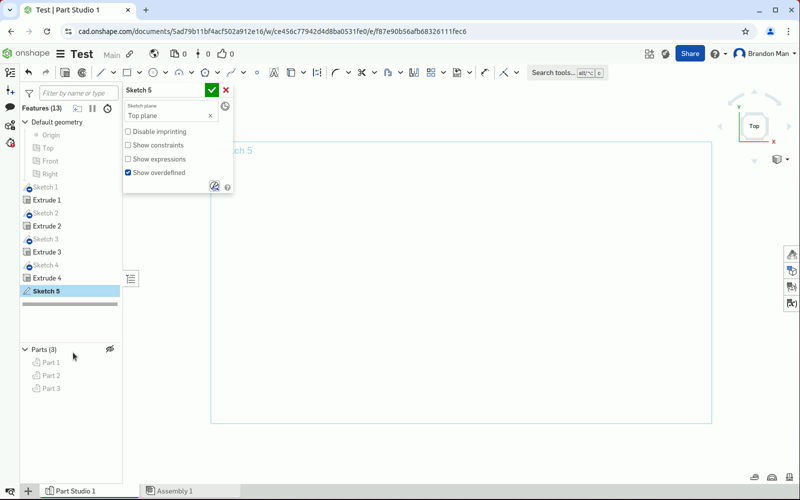
key(c)
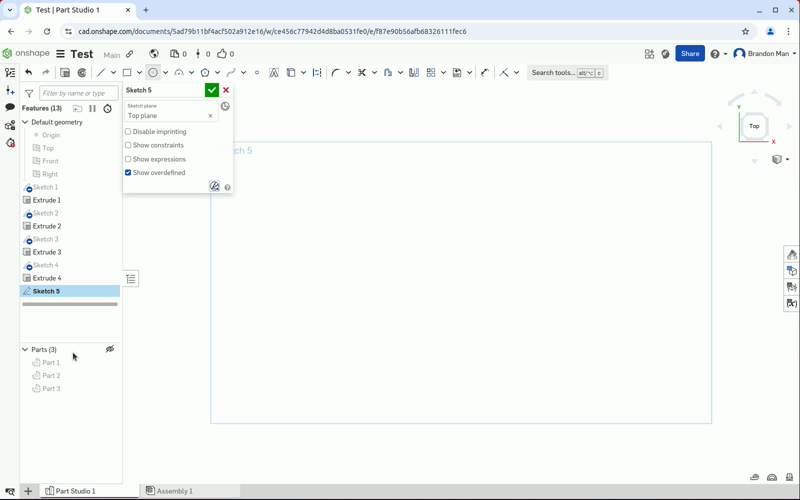
key_down(shift)
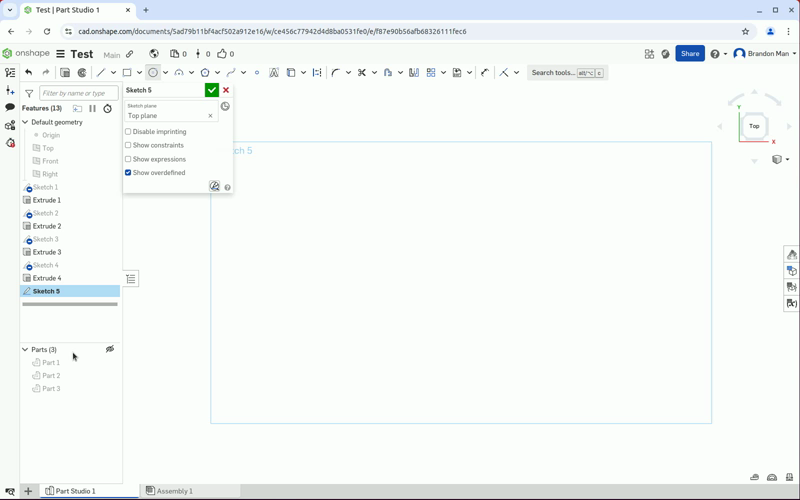
mouse_move(532, 282)
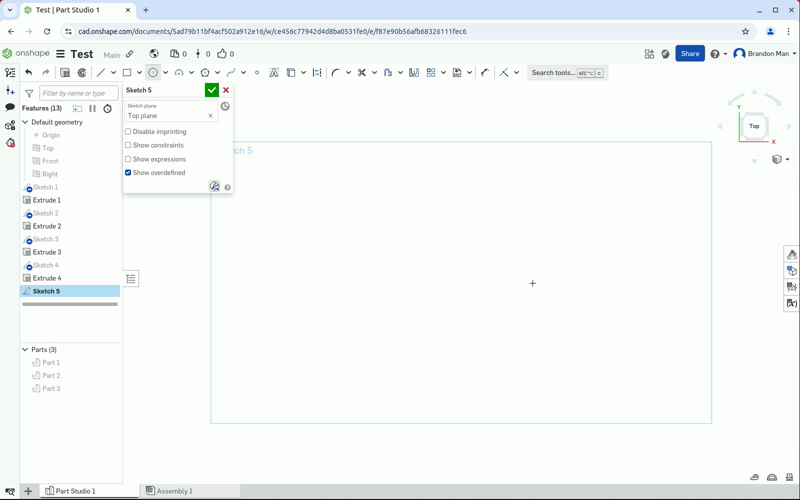
click(532, 282)
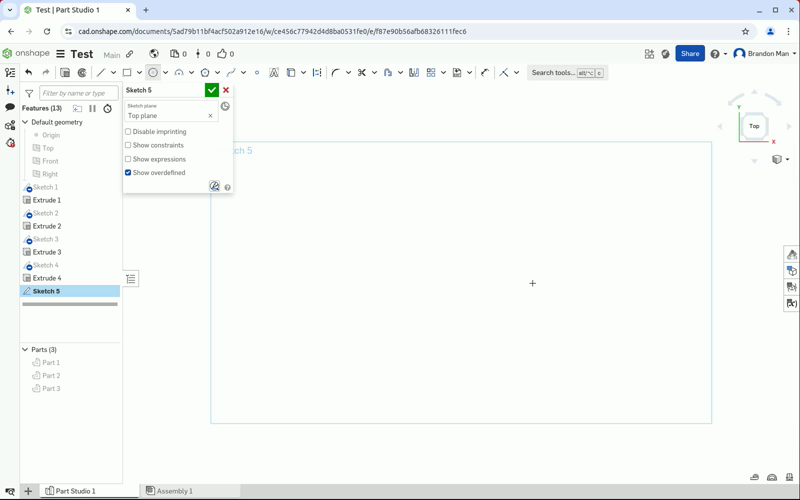
key_up(shift)
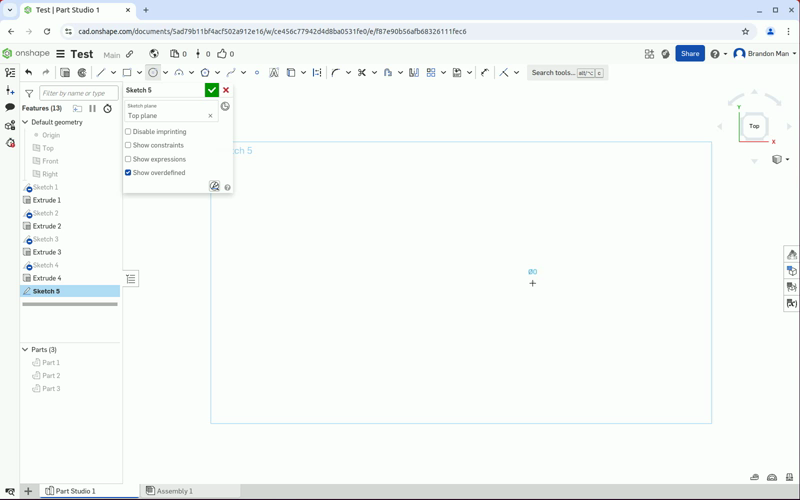
mouse_move(552, 282)
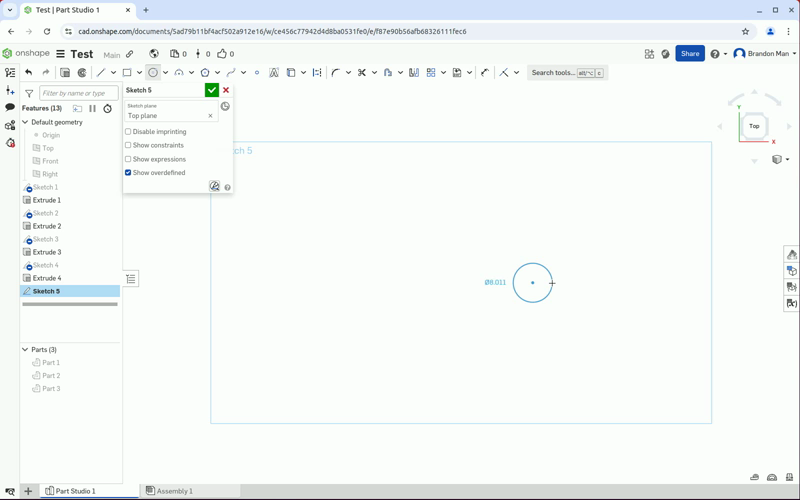
click(552, 282)
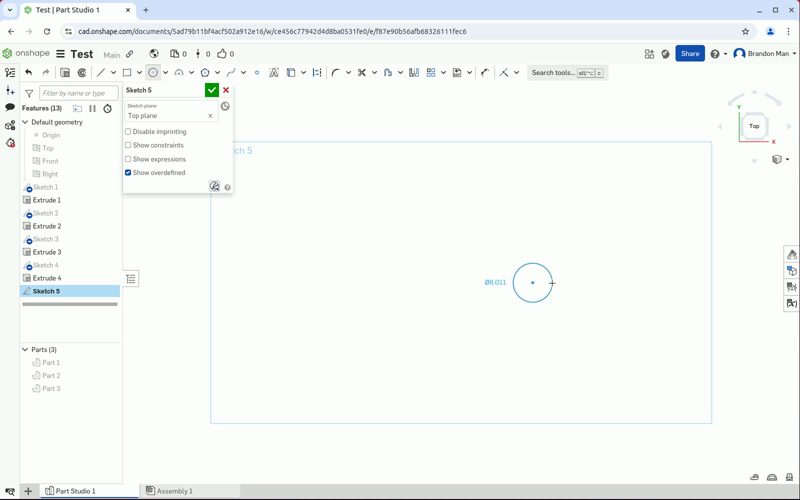
key(esc)
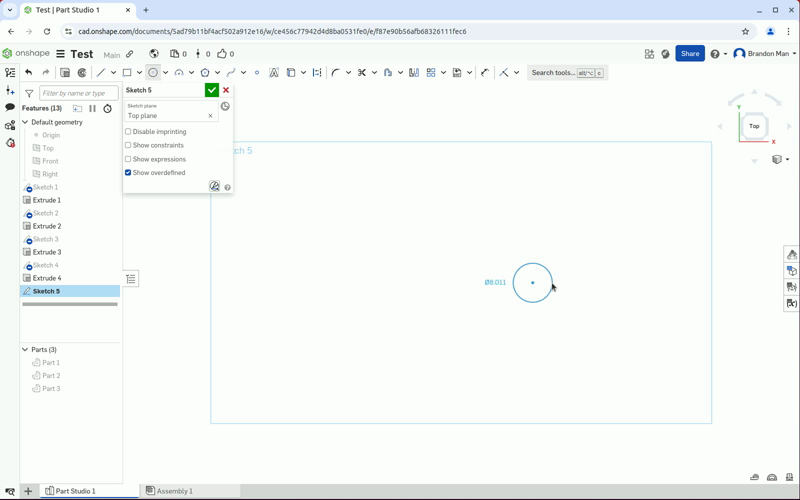
key(c)
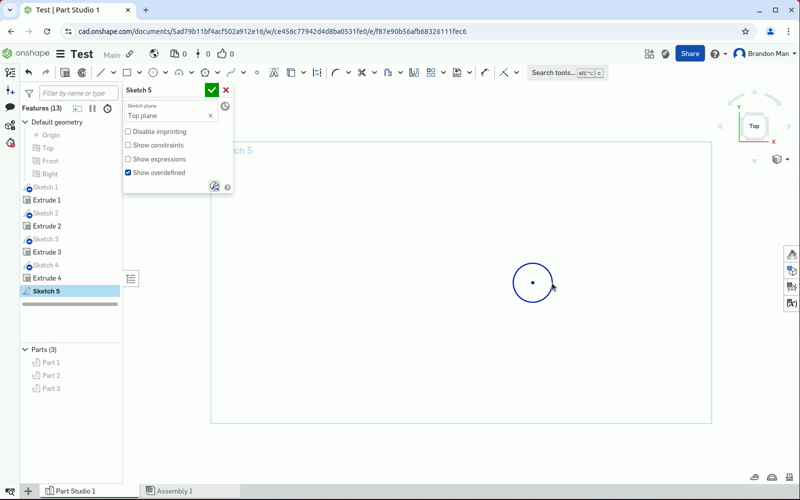
key_down(shift)
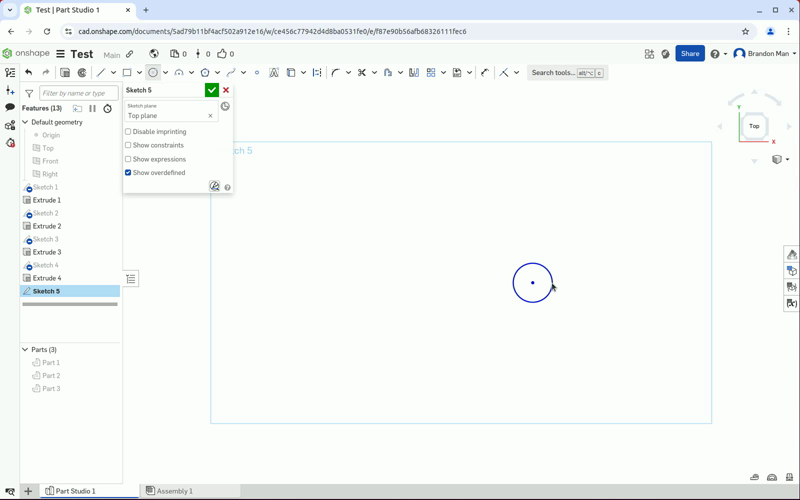
mouse_move(532, 282)
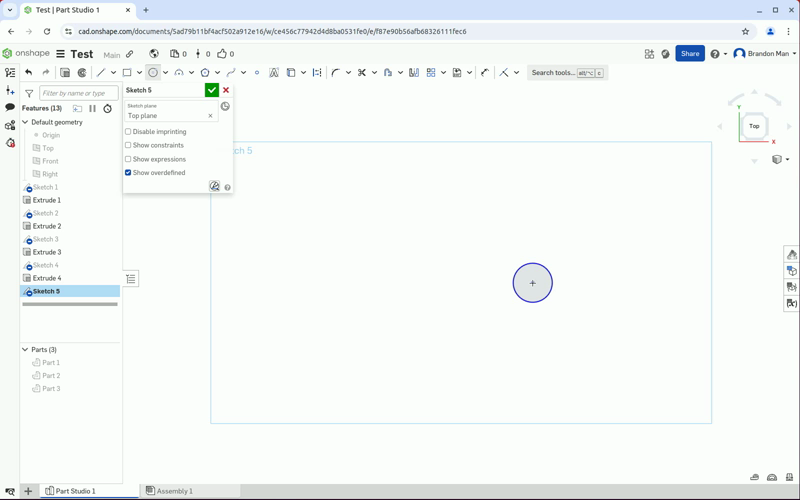
click(532, 282)
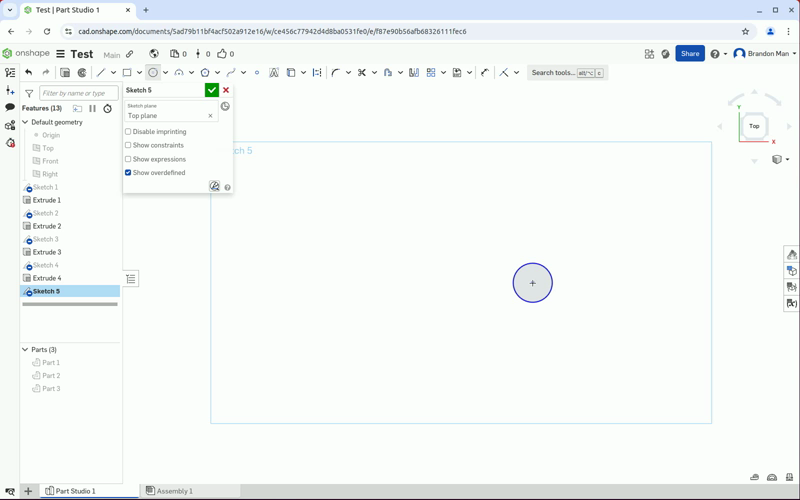
key_up(shift)
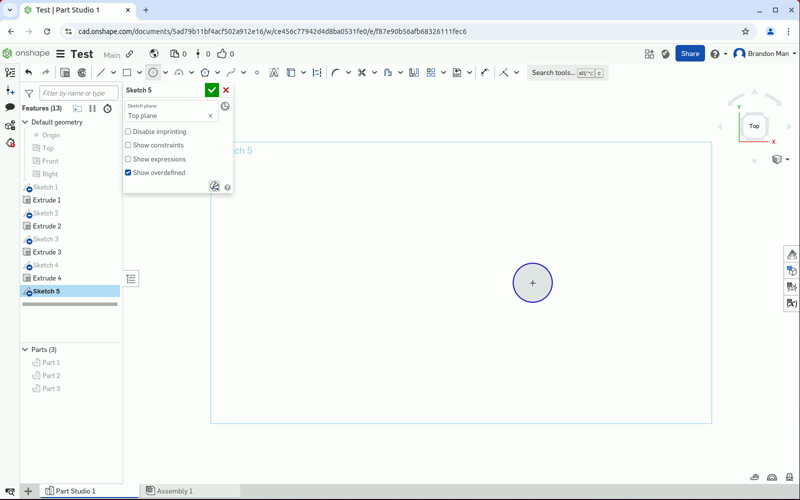
mouse_move(543, 282)
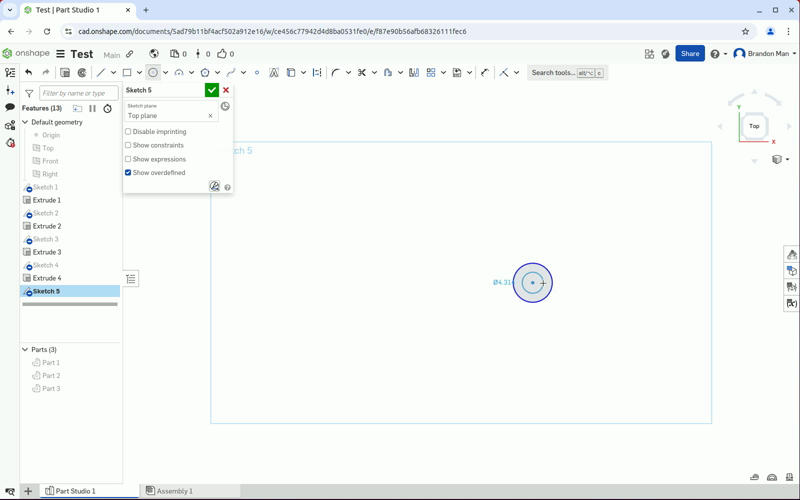
click(543, 282)
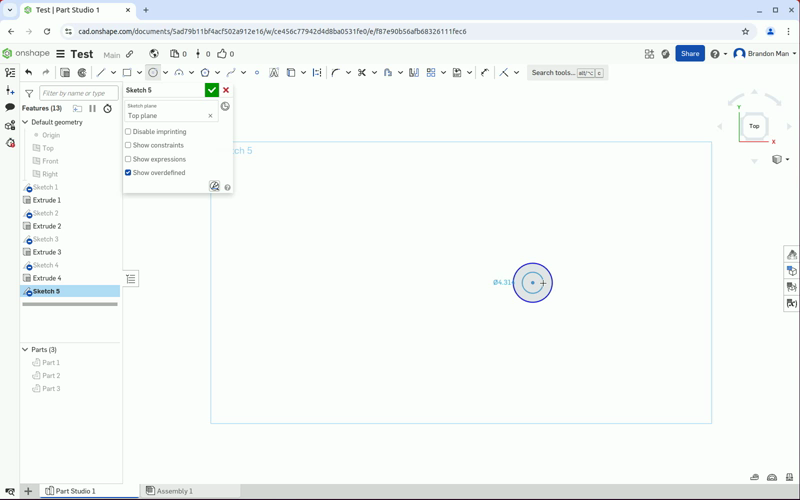
key(esc)
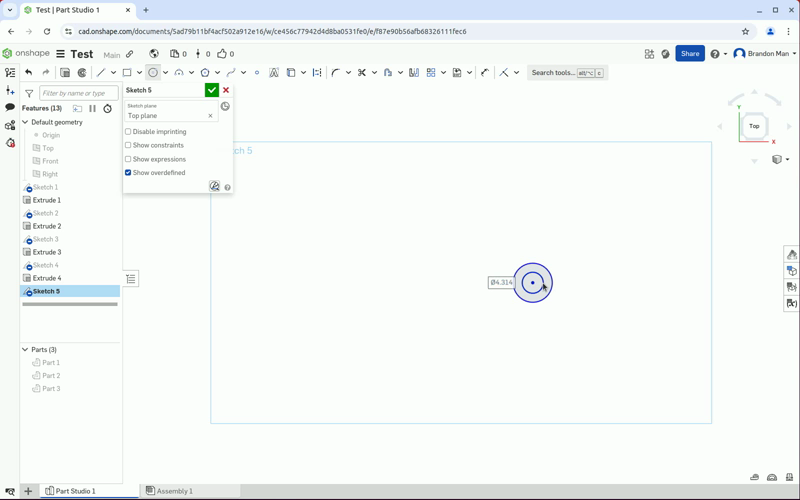
mouse_move(545, 286)
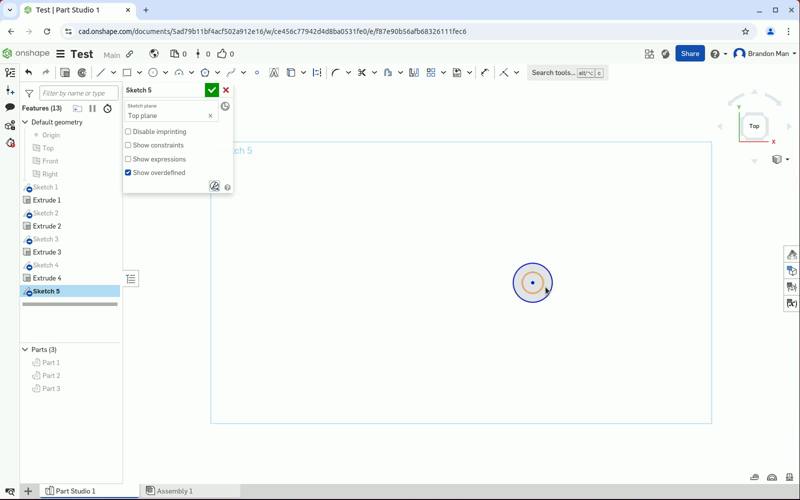
scroll(6)
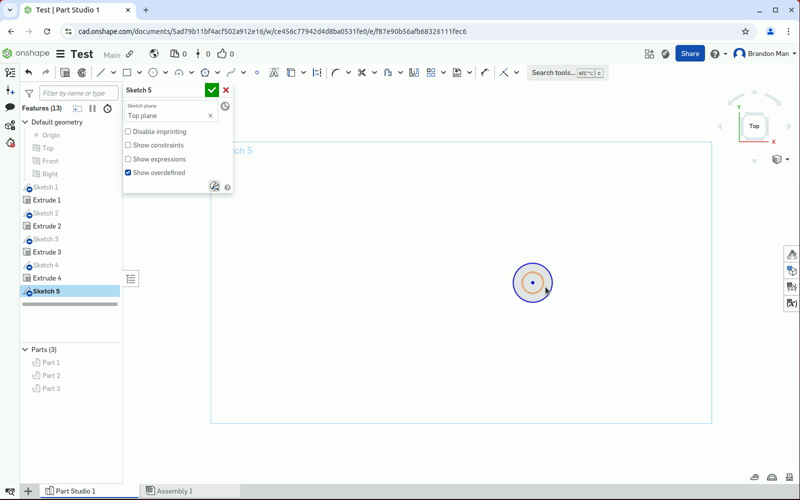
scroll(6)
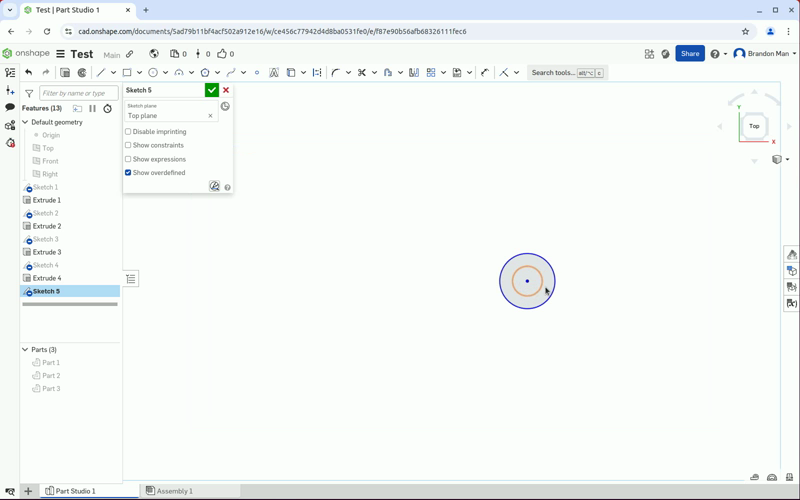
scroll(6)
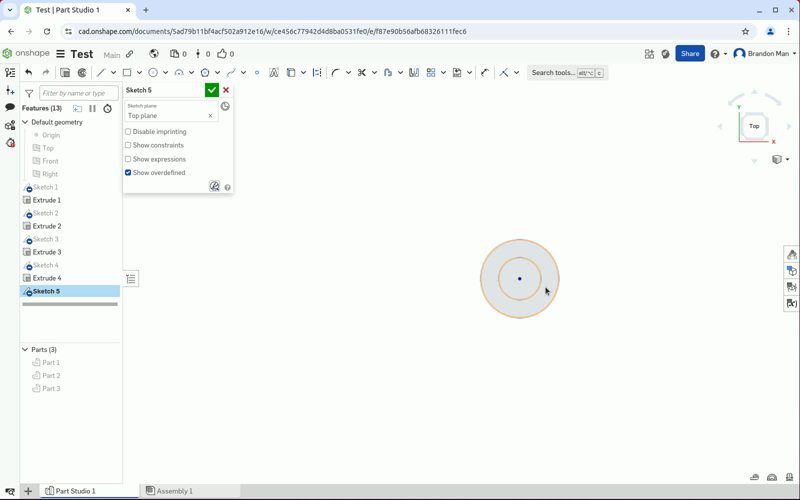
scroll(6)
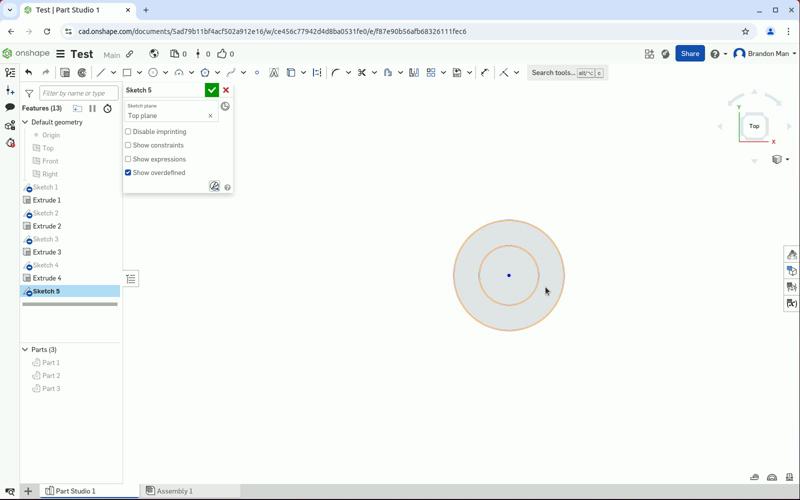
scroll(6)
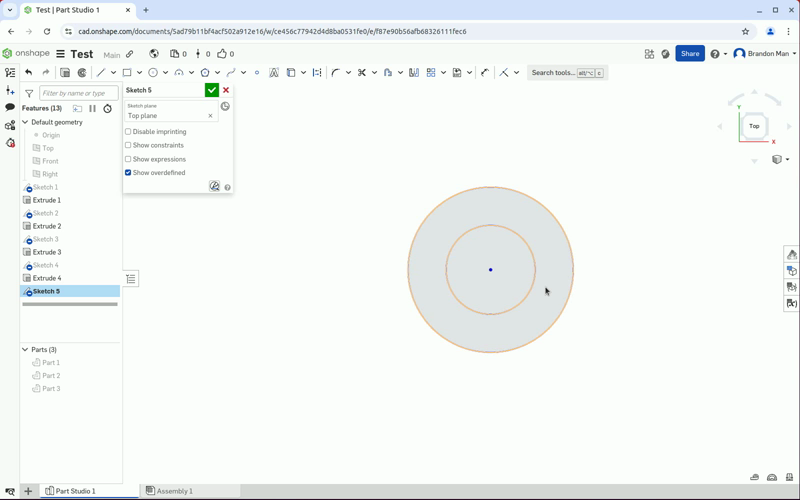
scroll(6)
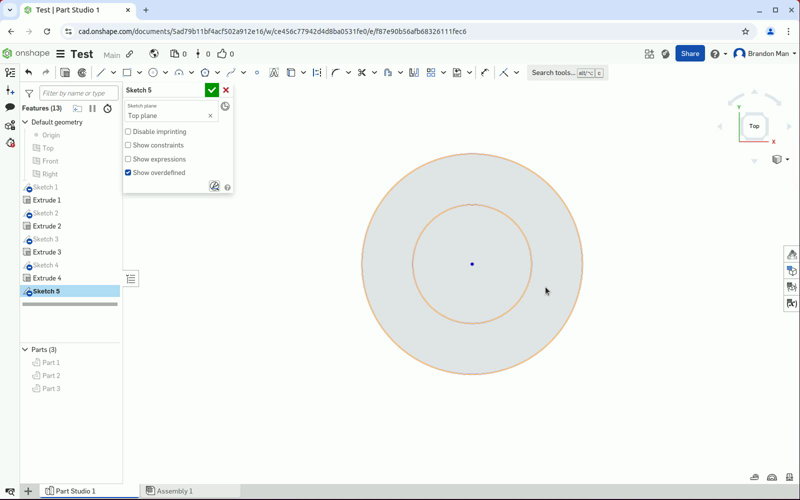
scroll(6)
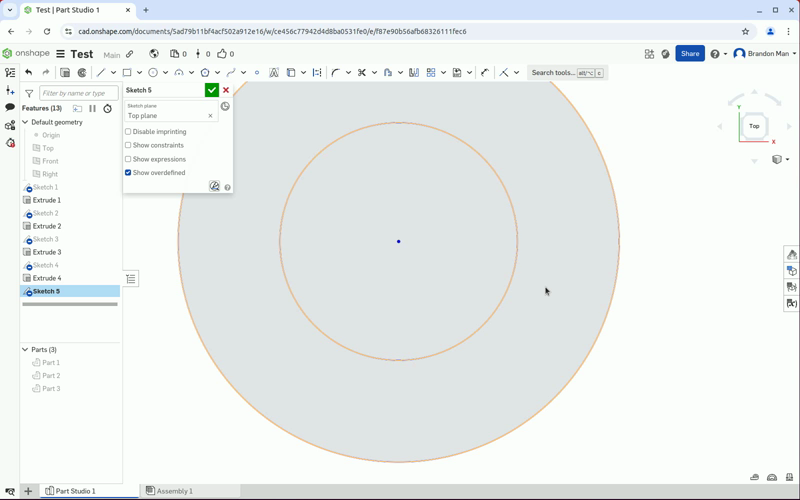
click(545, 286)
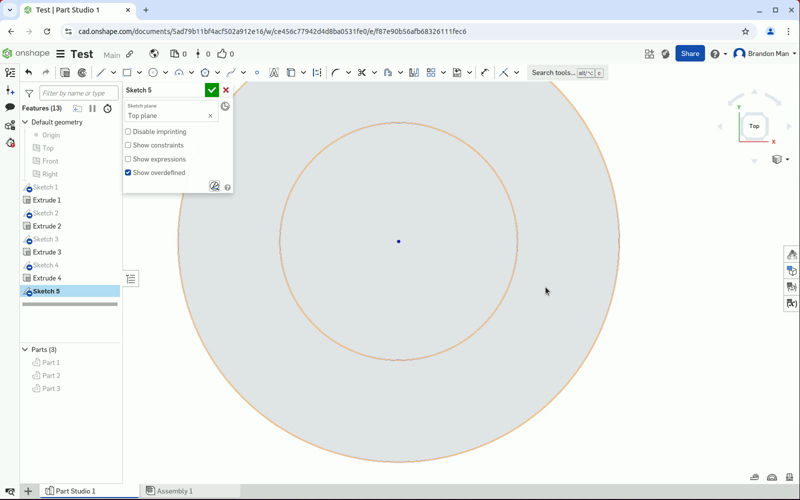
scroll(-6)
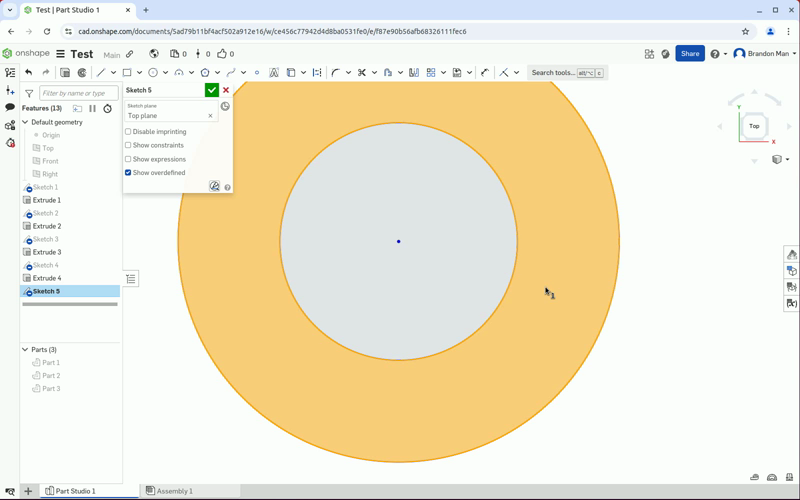
scroll(-6)
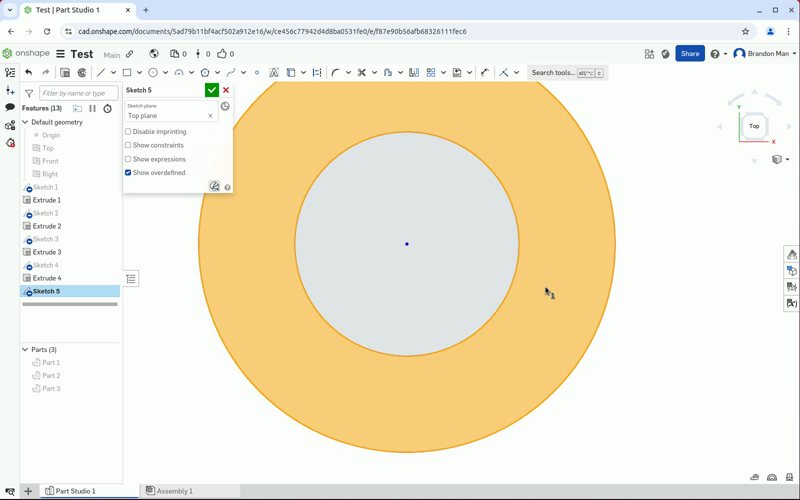
scroll(-6)
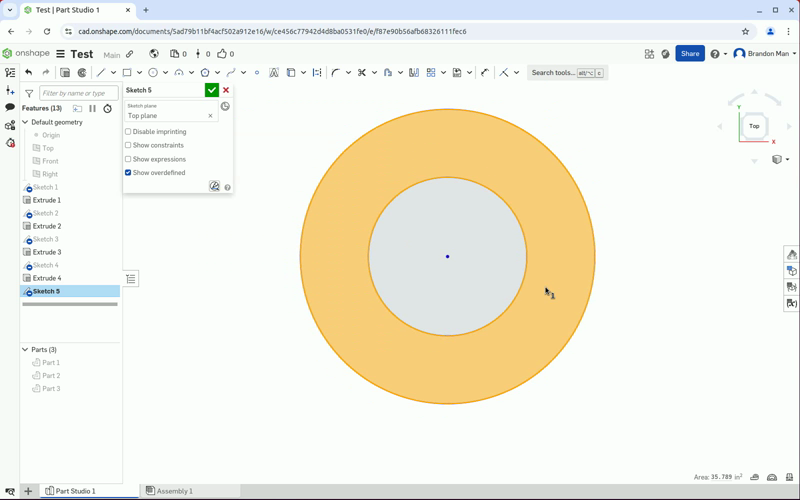
scroll(-6)
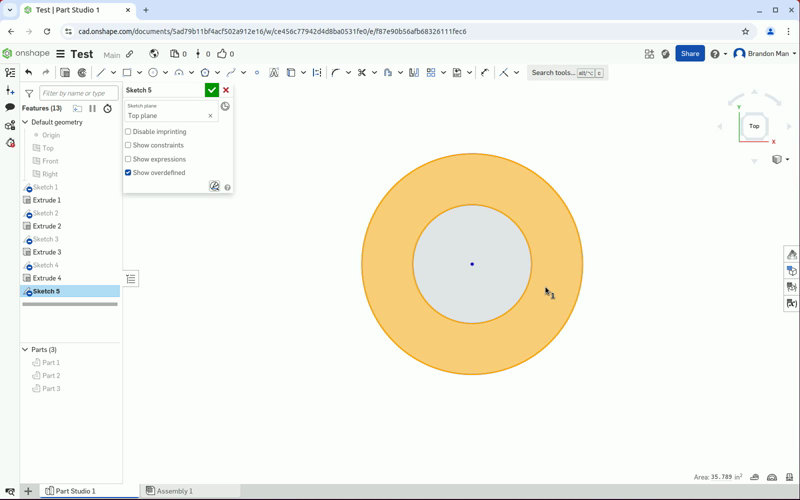
scroll(-6)
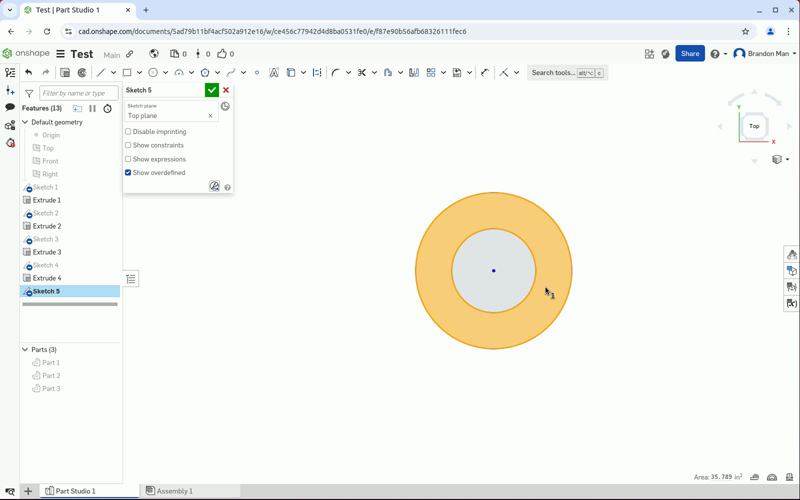
scroll(-6)
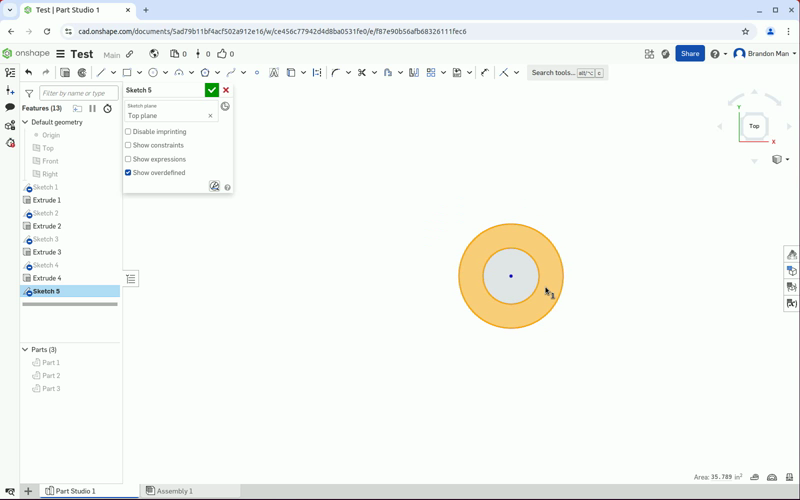
scroll(-6)
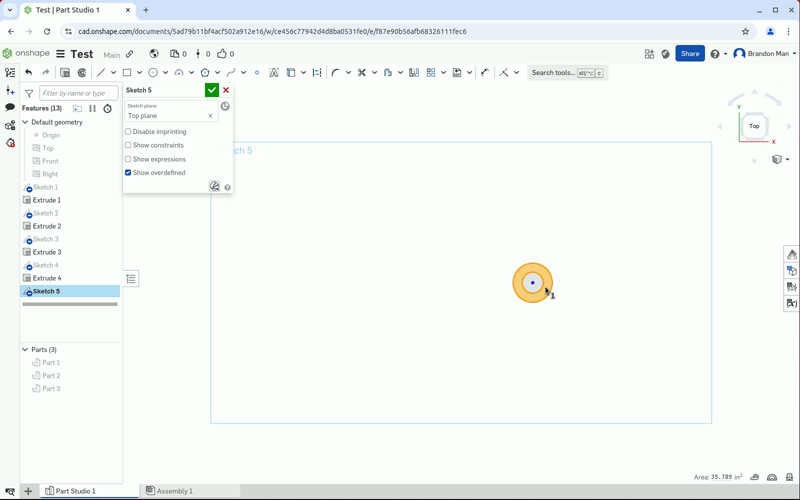
mouse_move(73, 352)
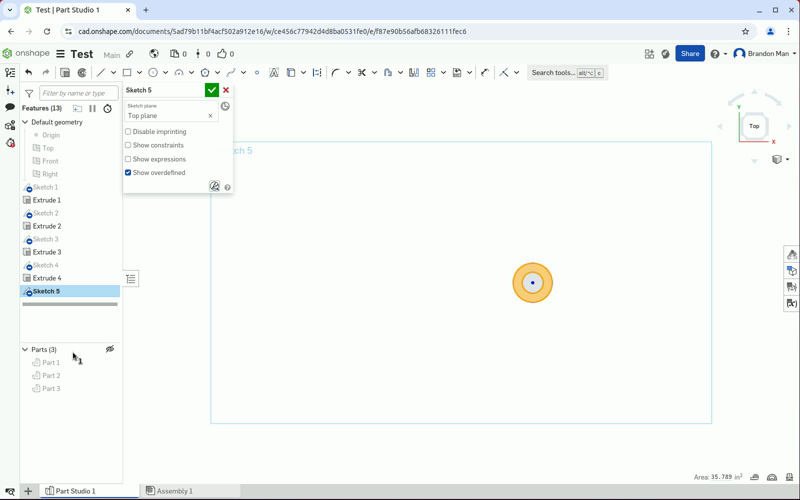
key(shift+y)
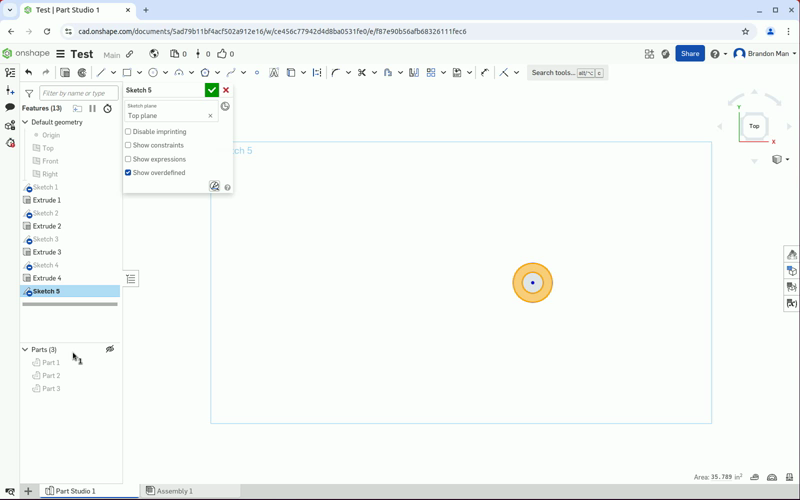
key(shift+e)
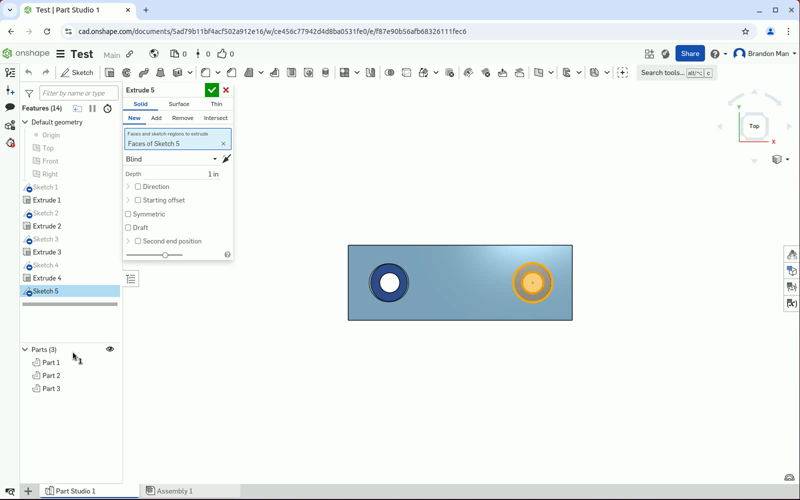
mouse_move(143, 106)
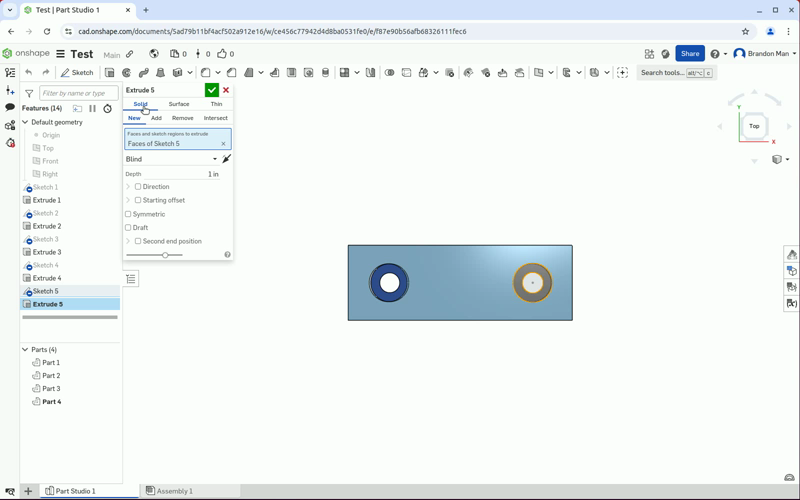
click(143, 106)
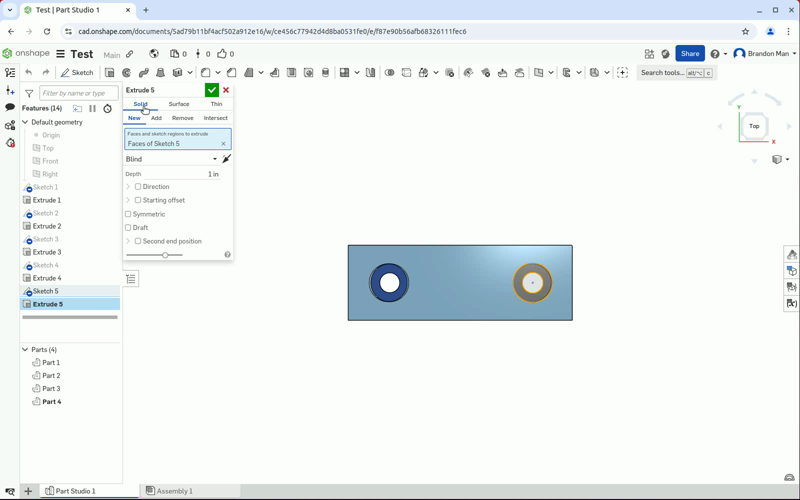
mouse_move(186, 120)
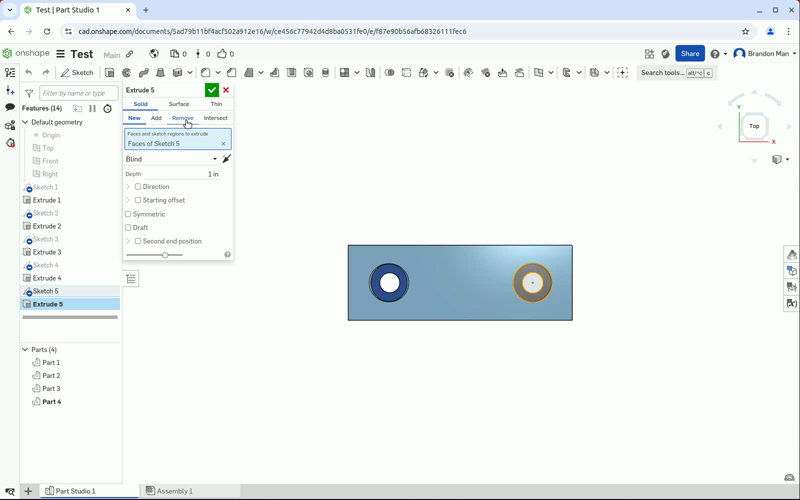
click(186, 120)
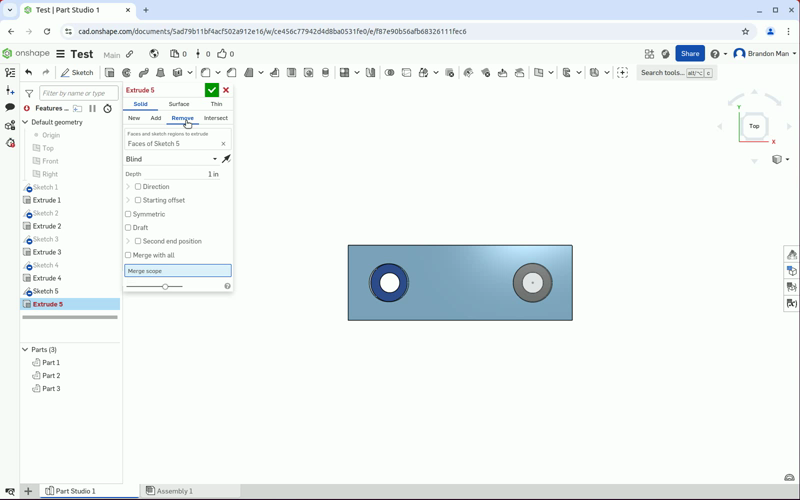
key(tab, 4)
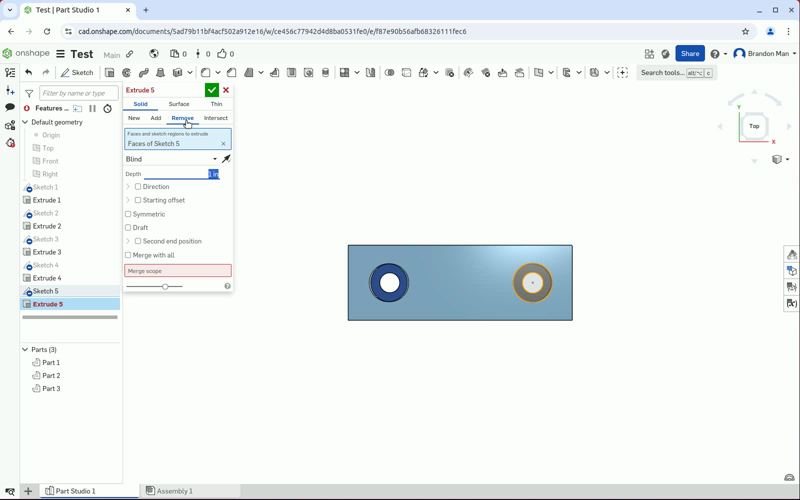
text(-12.758)
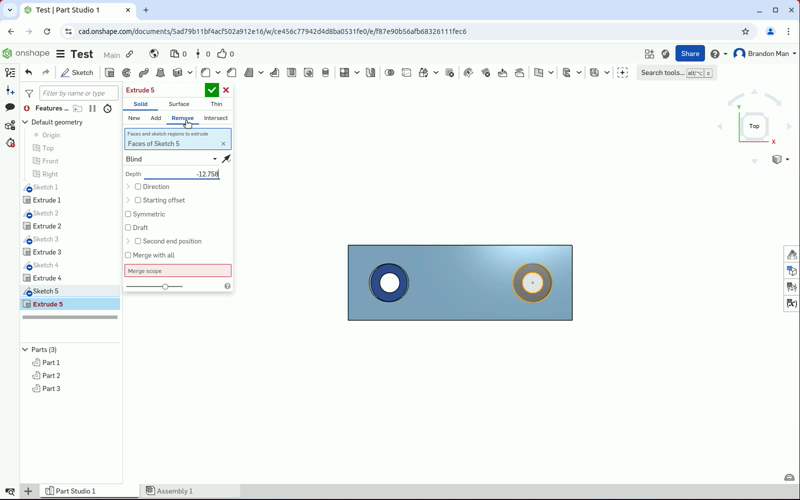
key(tab, 6)
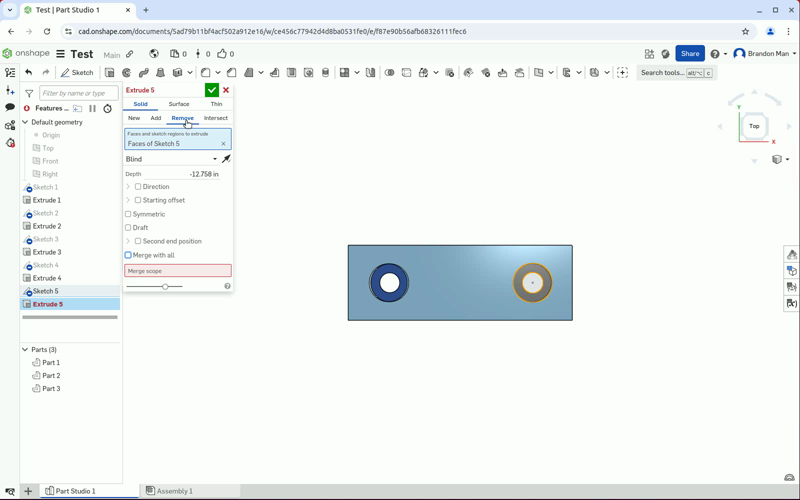
key(space)
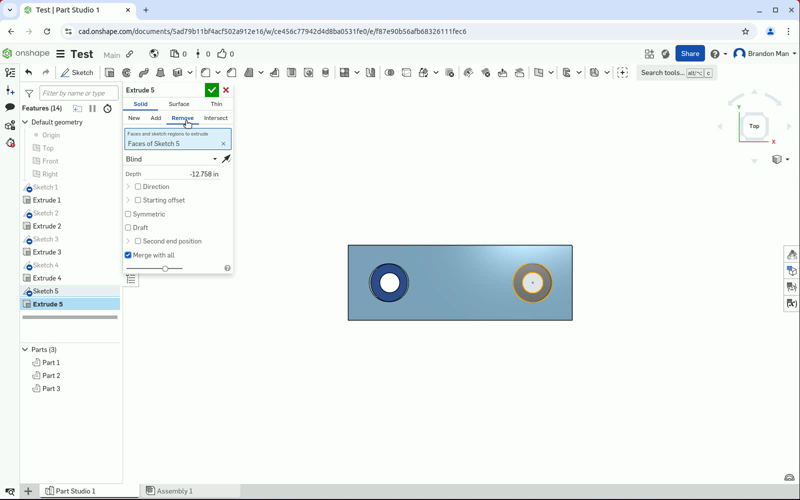
key(enter)
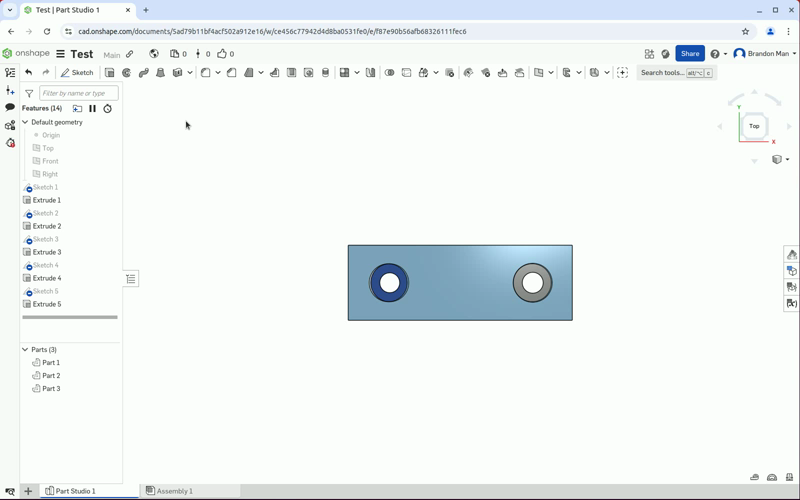
key(shift+h)
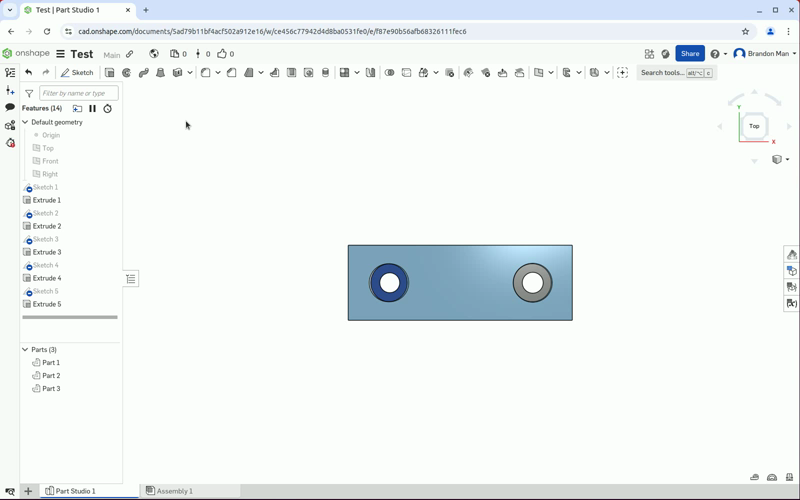
key(shift+h)
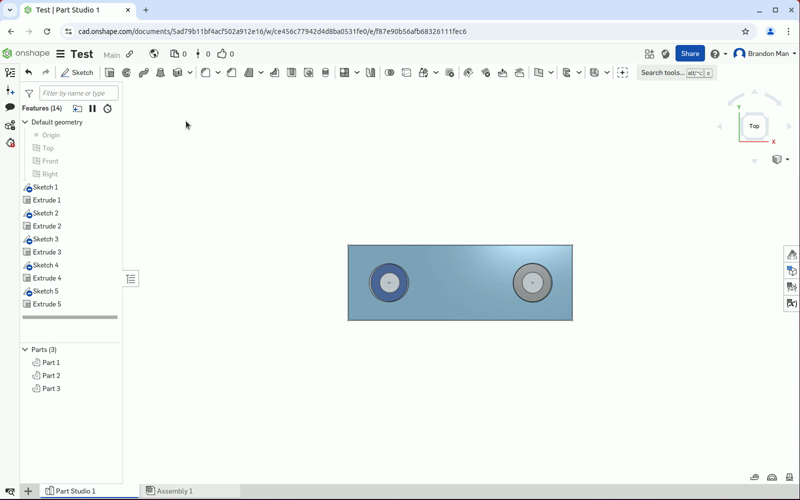
key(shift+7)
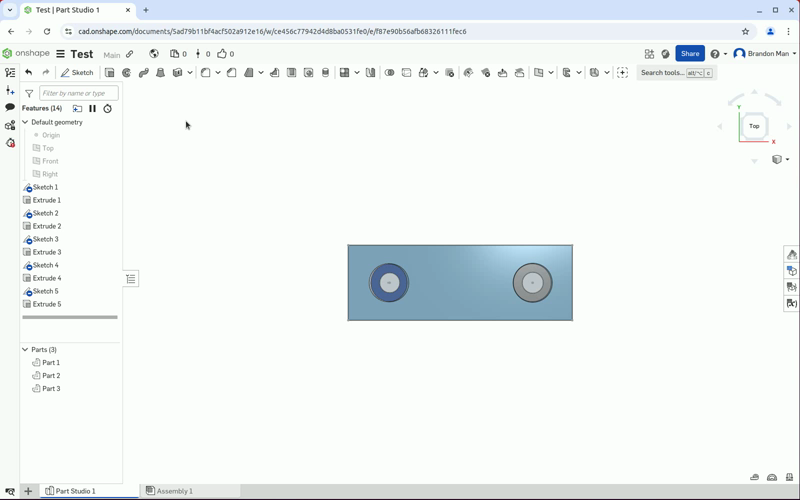
key(up, 3)
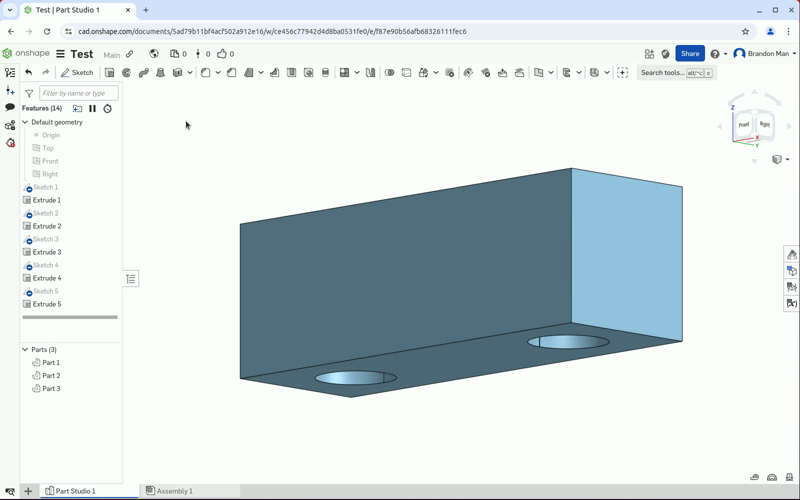
key(left, 3)
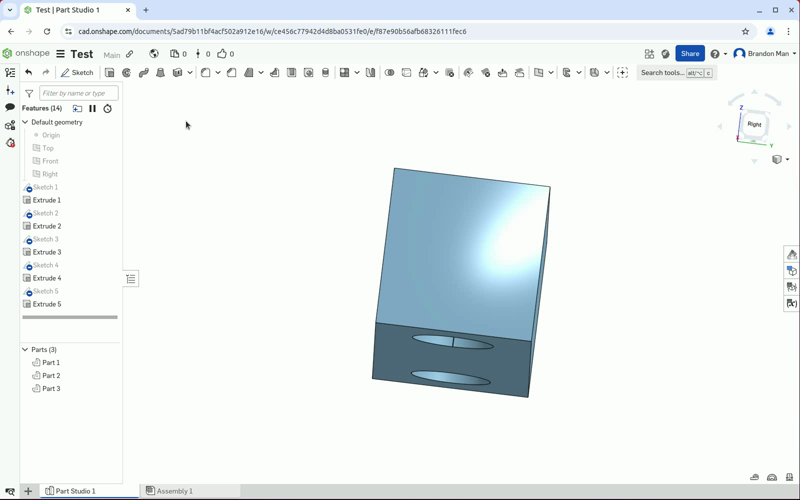
key(right, 3)
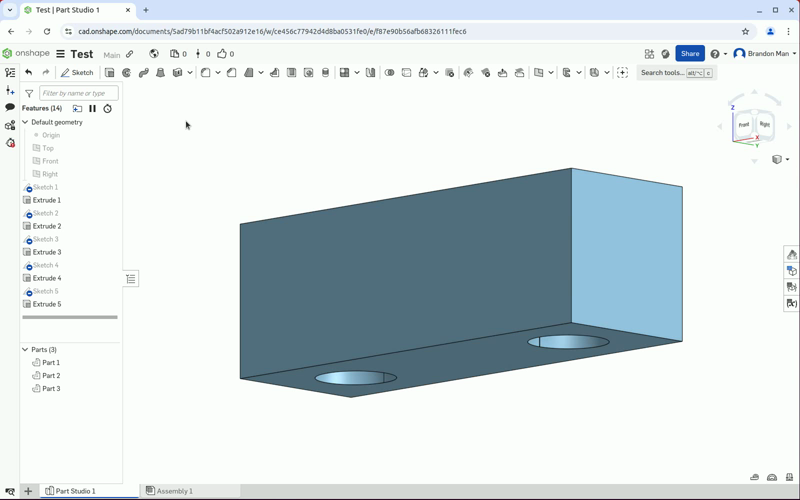
key(down, 3)
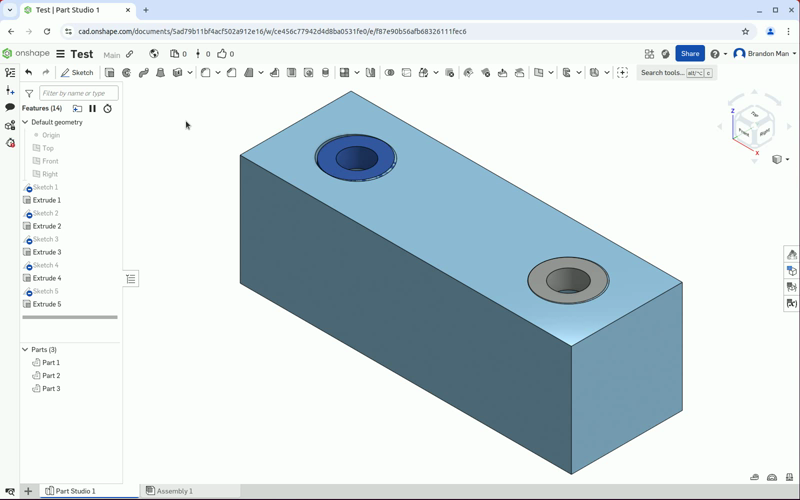
mouse_move(73, 189)
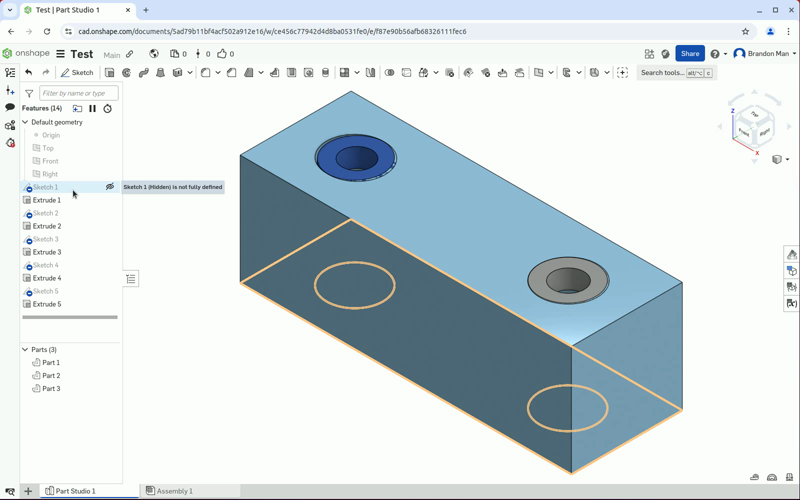
click(73, 189)